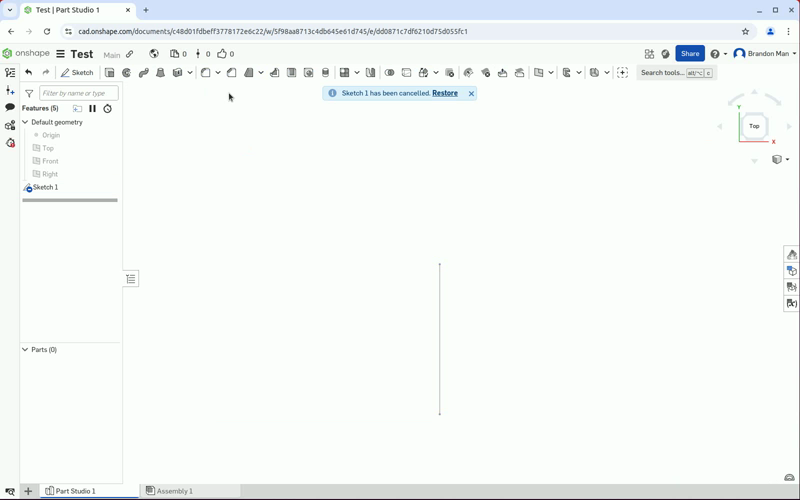
key(shift+h)
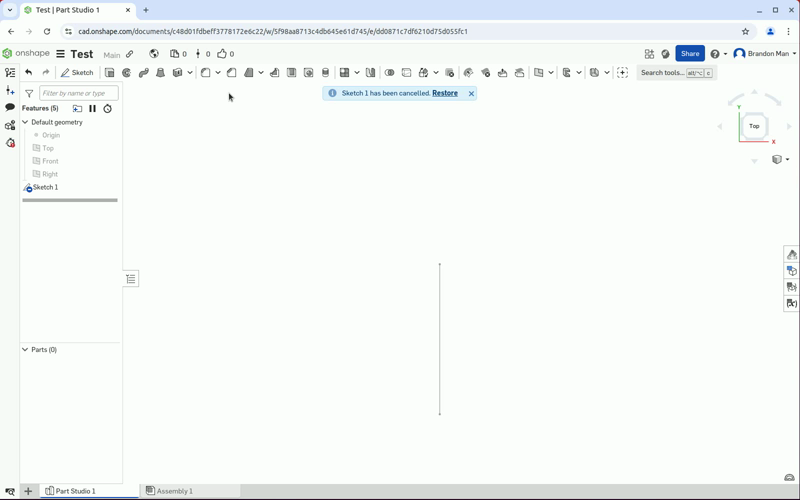
key(shift+s)
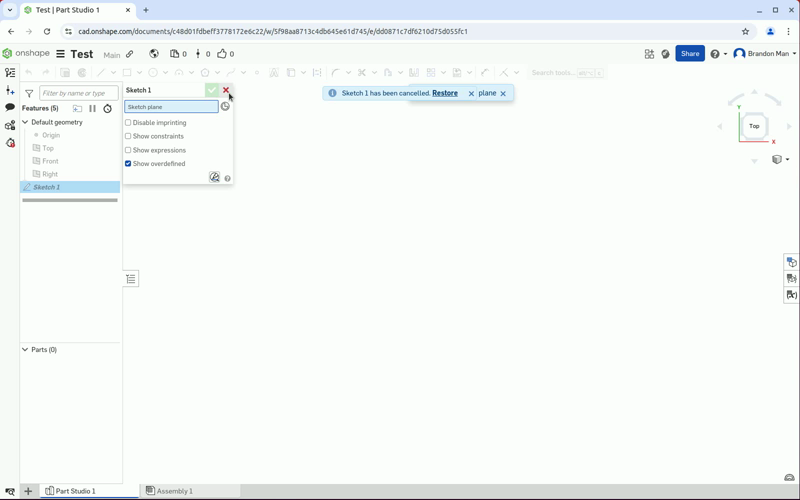
mouse_move(73, 150)
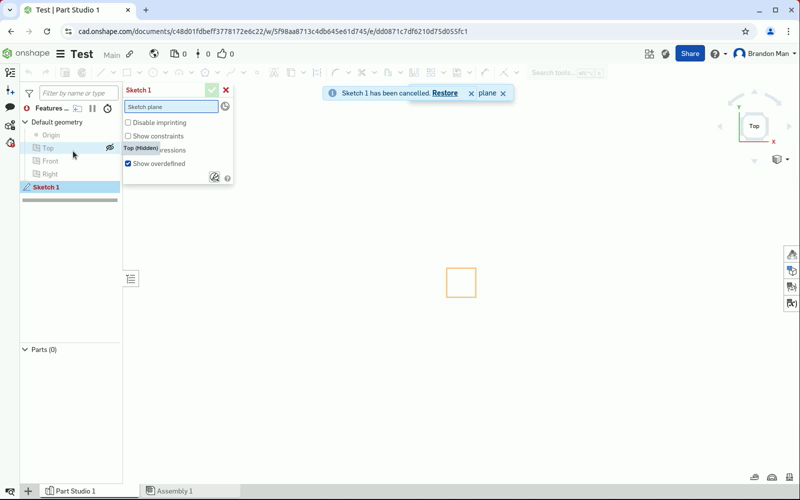
click(73, 150)
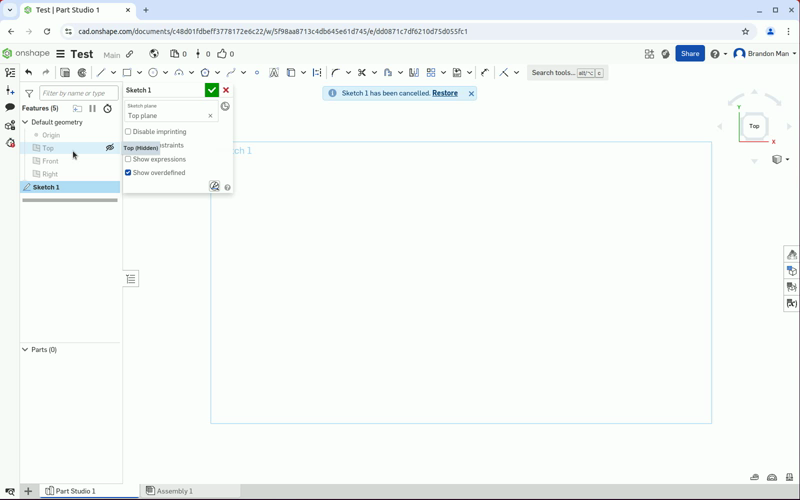
mouse_move(73, 352)
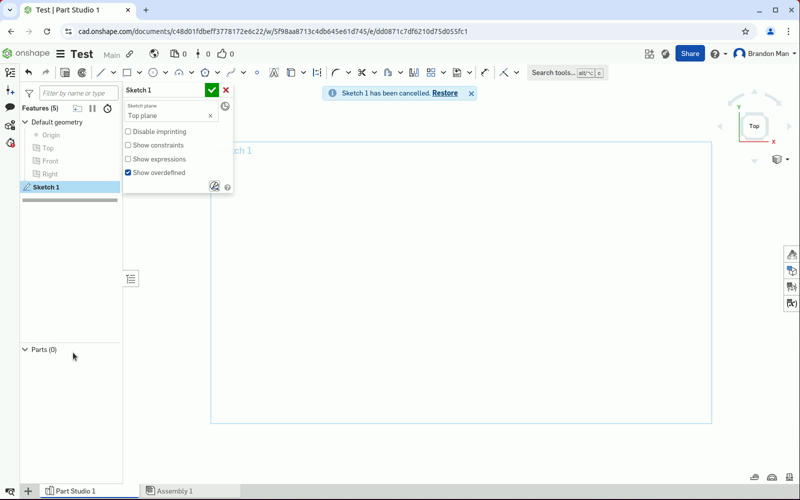
key(y)
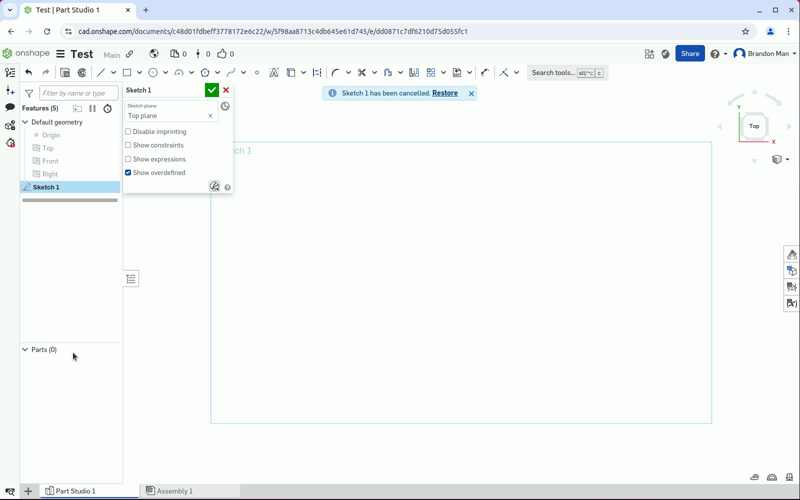
key(l)
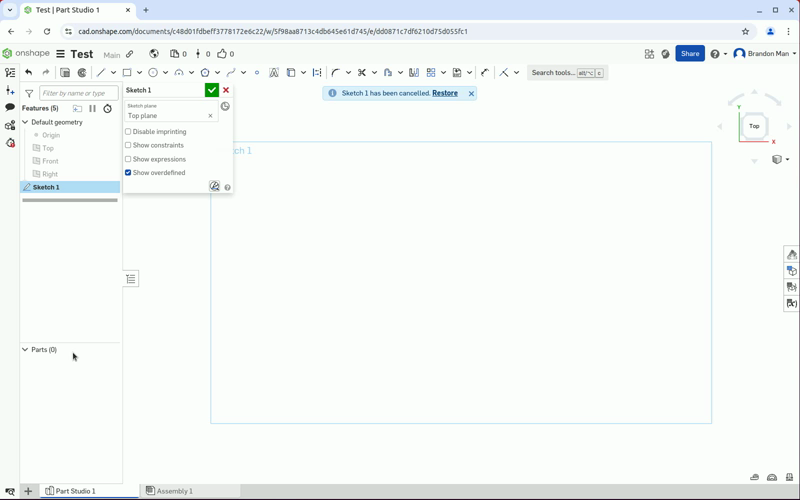
key_down(shift)
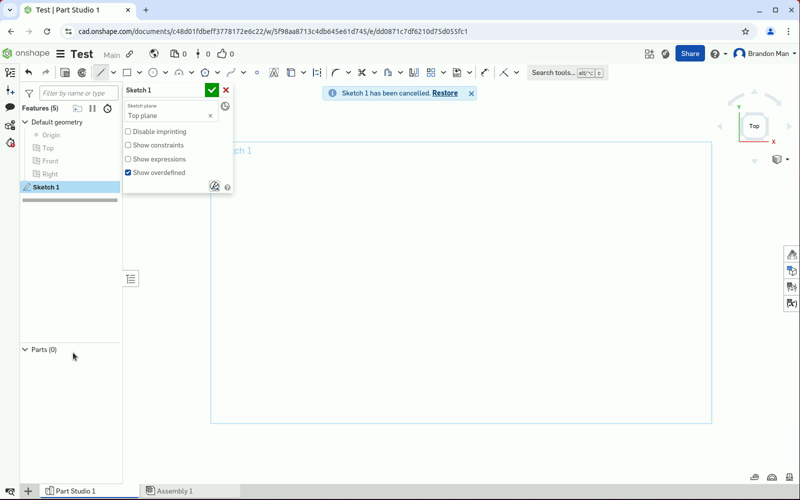
mouse_move(416, 284)
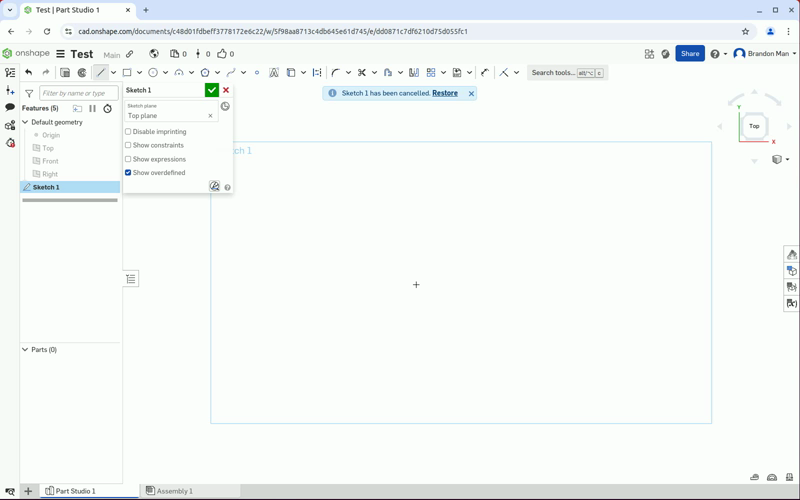
click(416, 284)
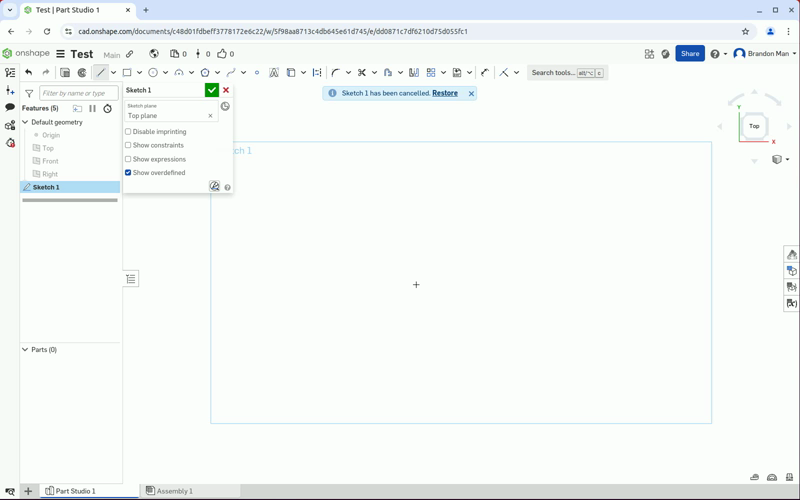
key_up(shift)
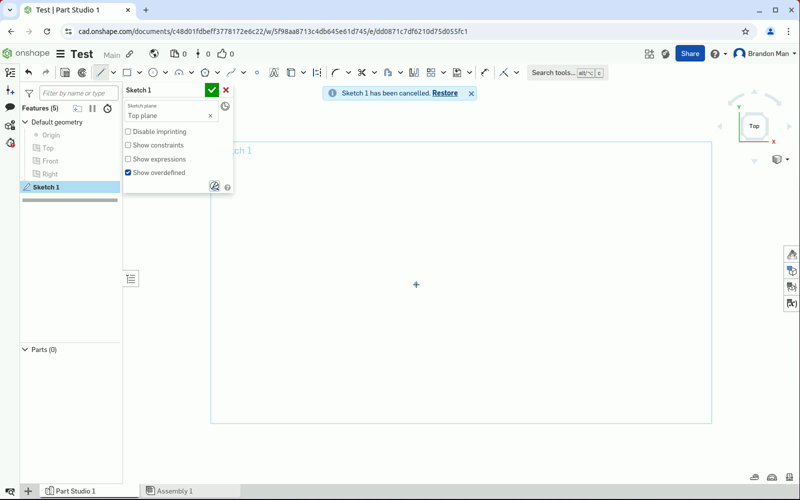
key_down(shift)
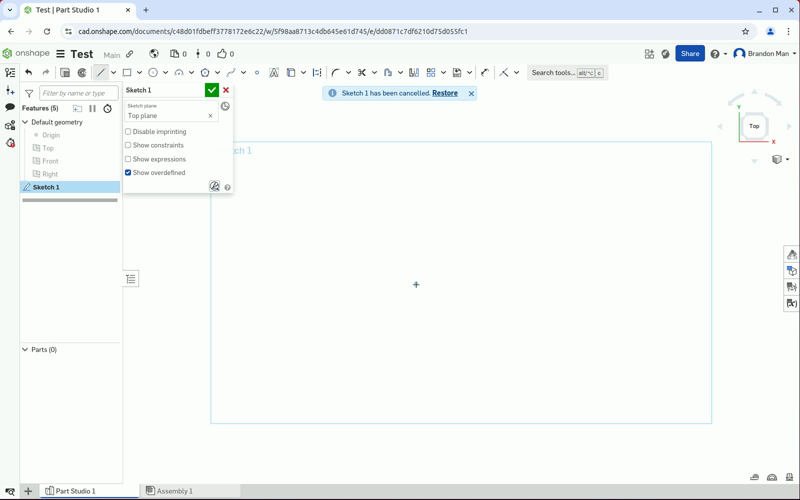
mouse_move(446, 284)
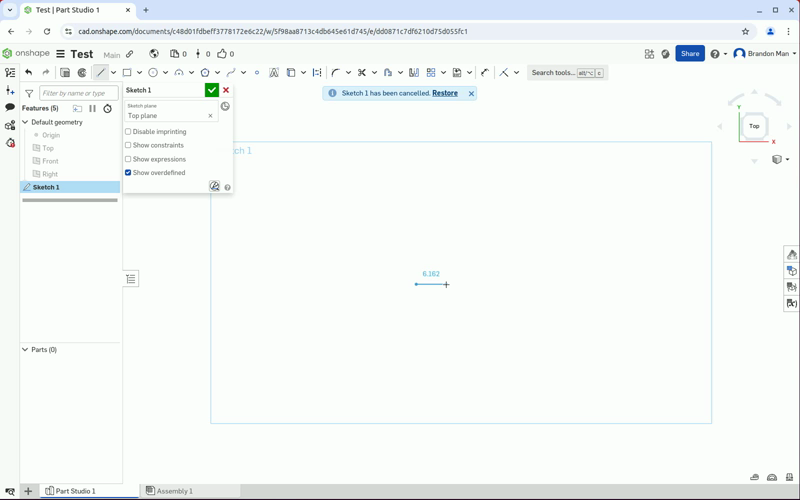
mouse_move(452, 284)
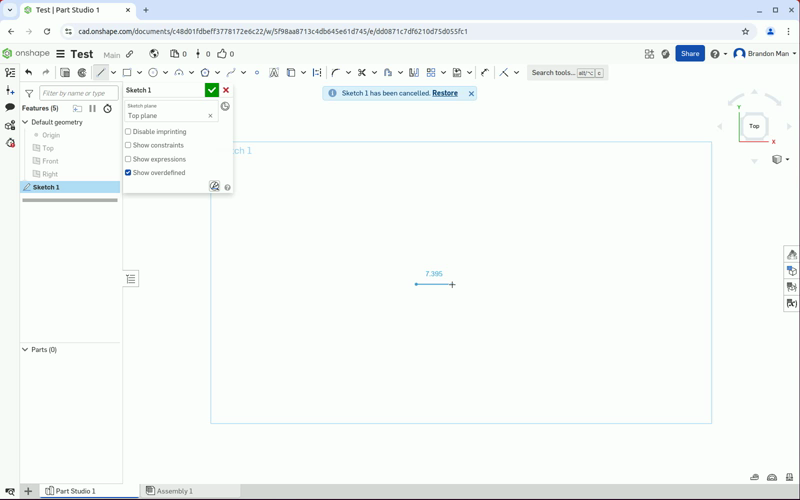
click(452, 284)
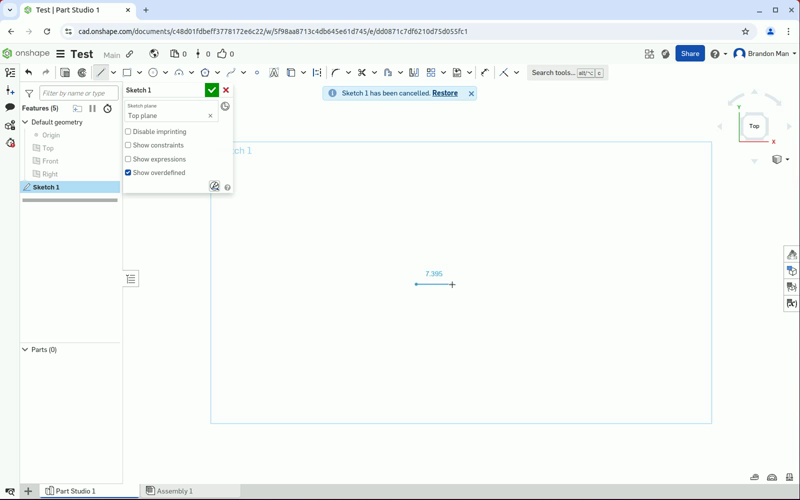
key_up(shift)
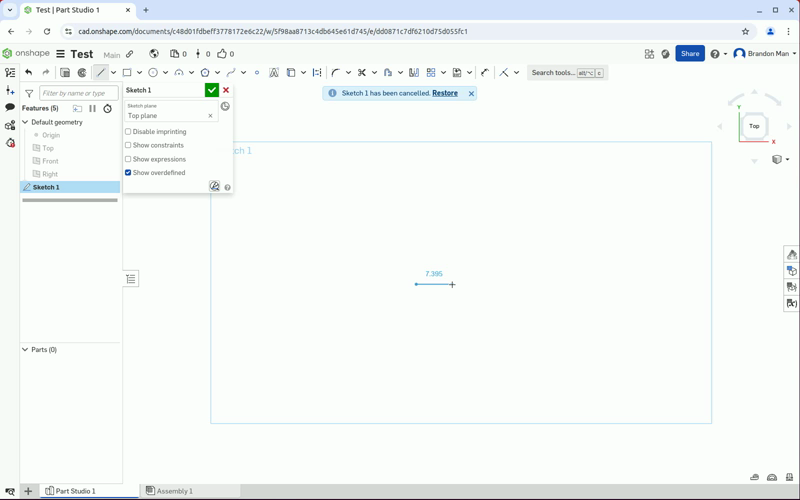
key_down(shift)
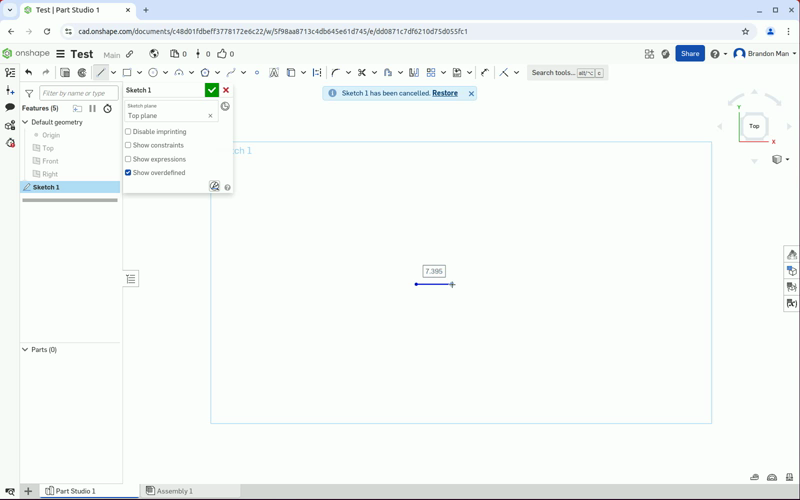
mouse_move(482, 284)
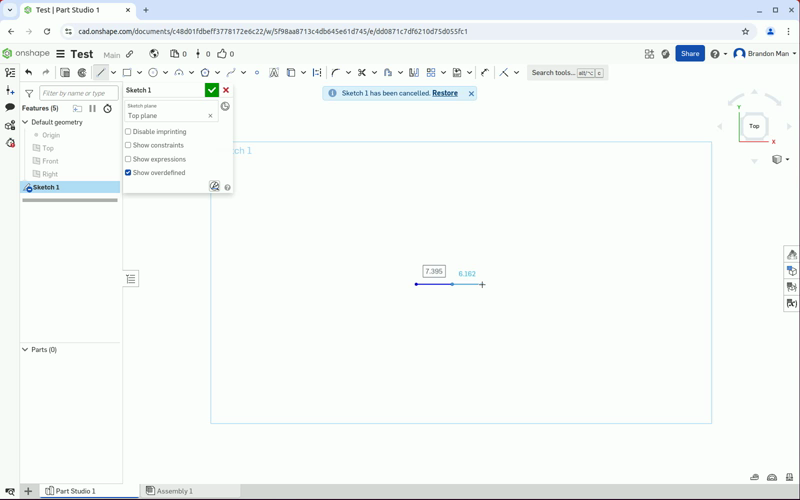
mouse_move(488, 284)
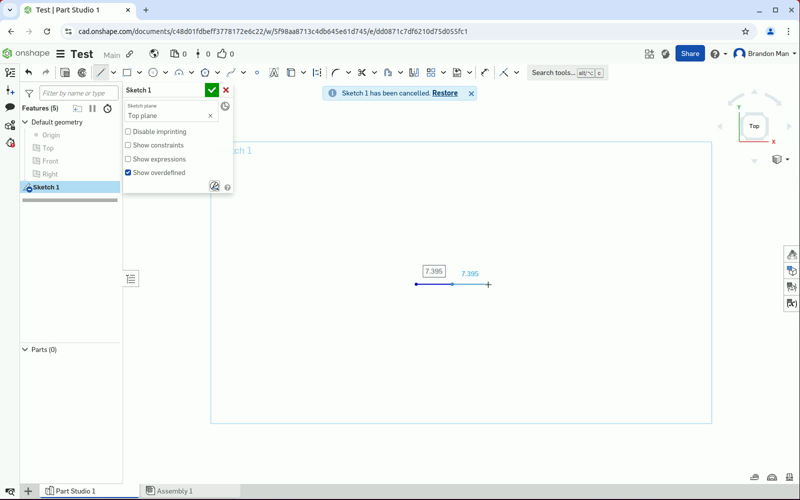
click(488, 284)
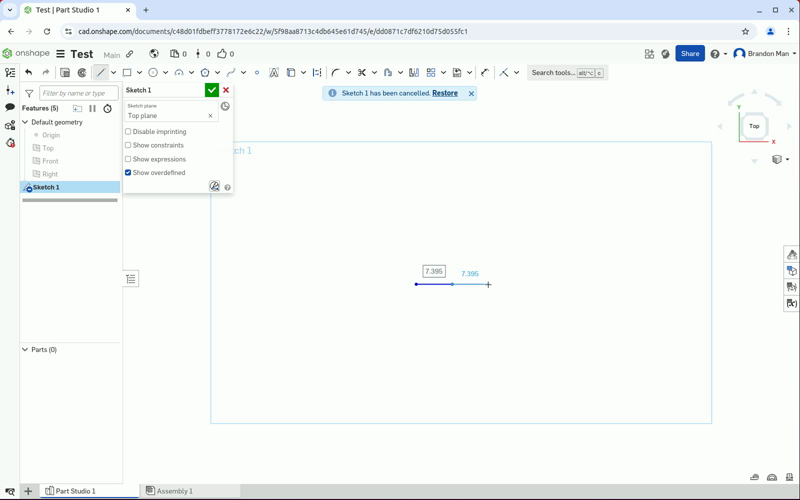
key_up(shift)
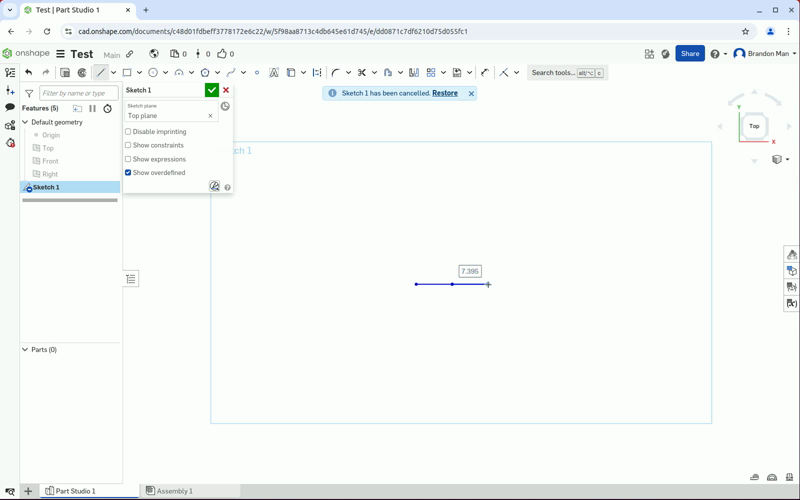
key_down(shift)
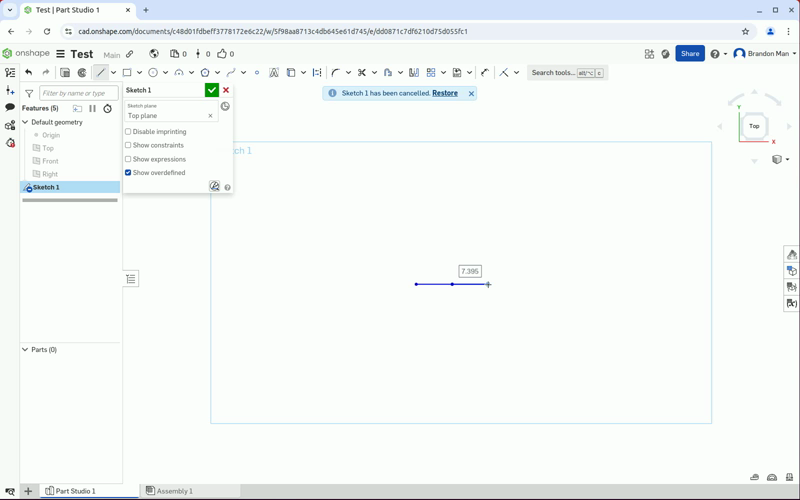
mouse_move(518, 284)
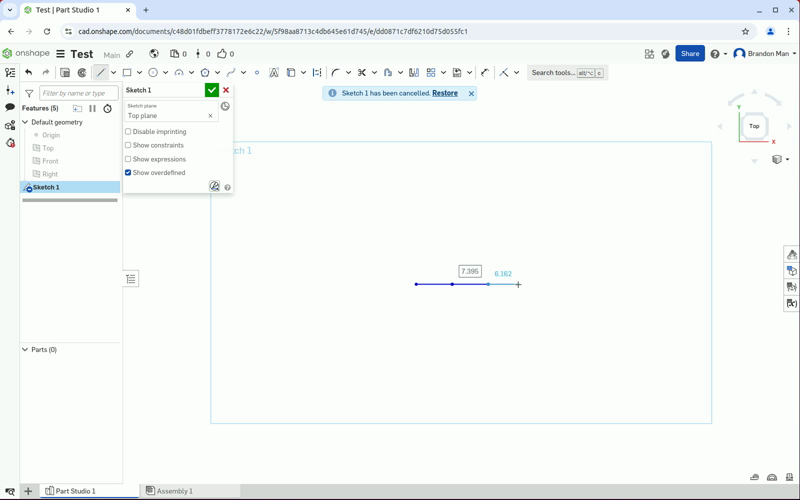
mouse_move(525, 284)
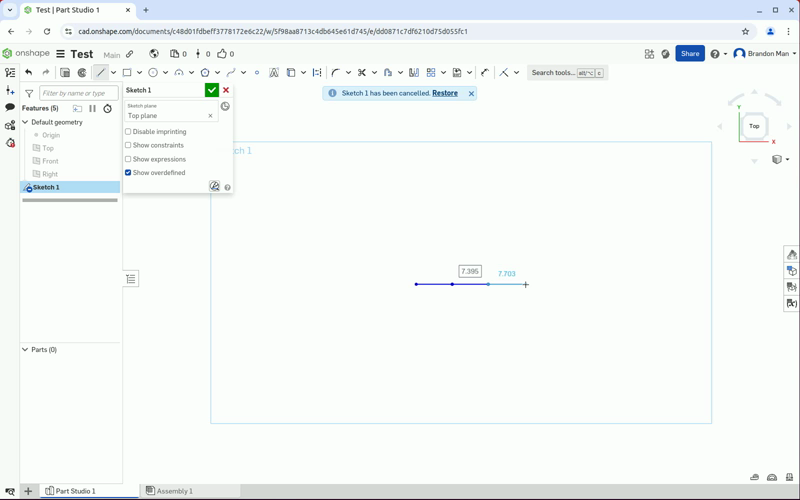
click(525, 284)
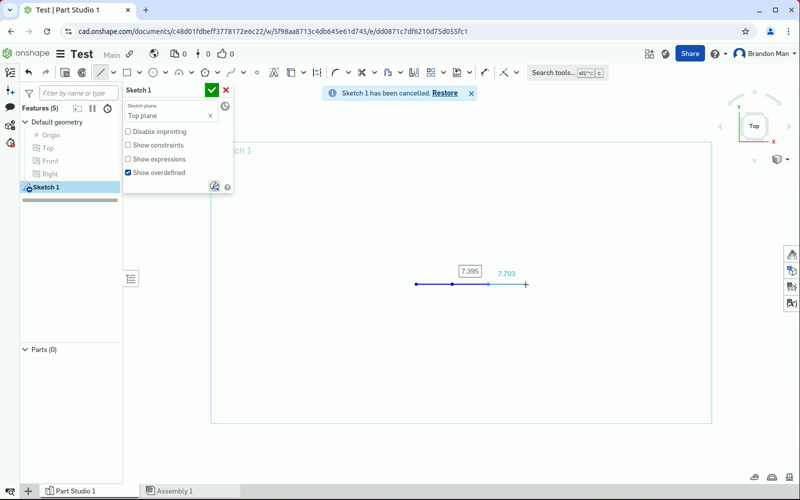
key_up(shift)
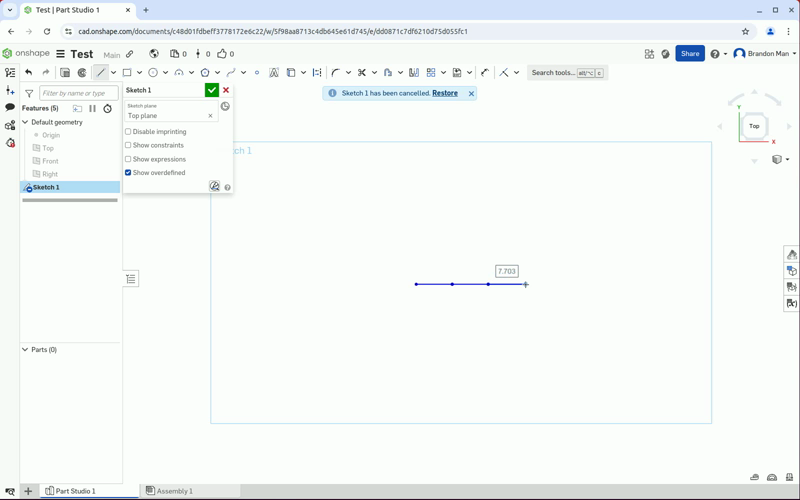
key_down(shift)
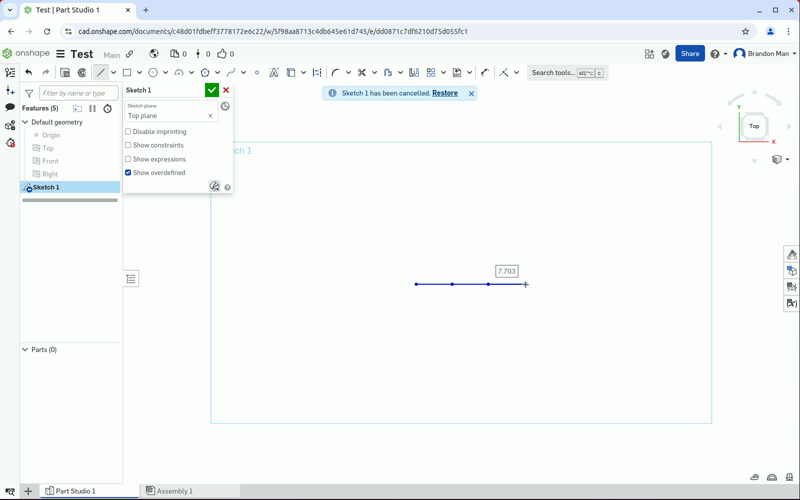
mouse_move(525, 199)
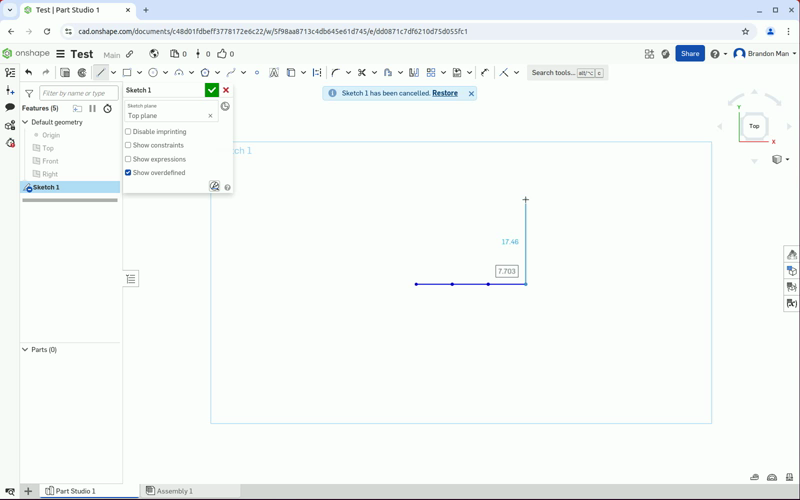
click(525, 199)
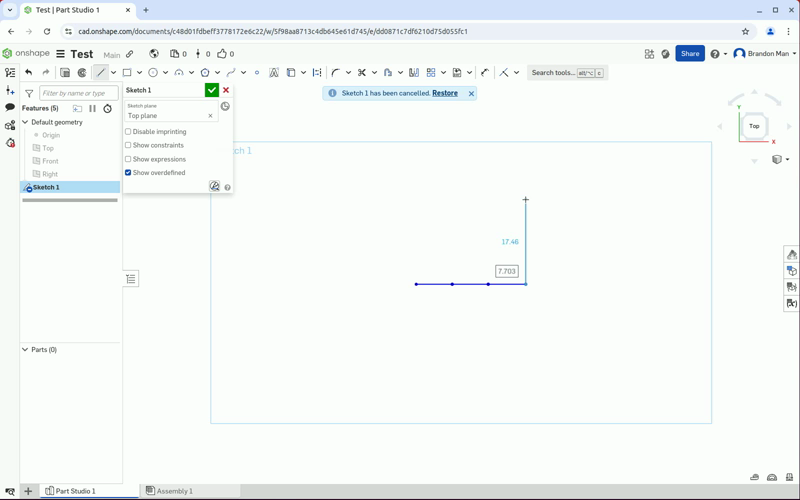
key_up(shift)
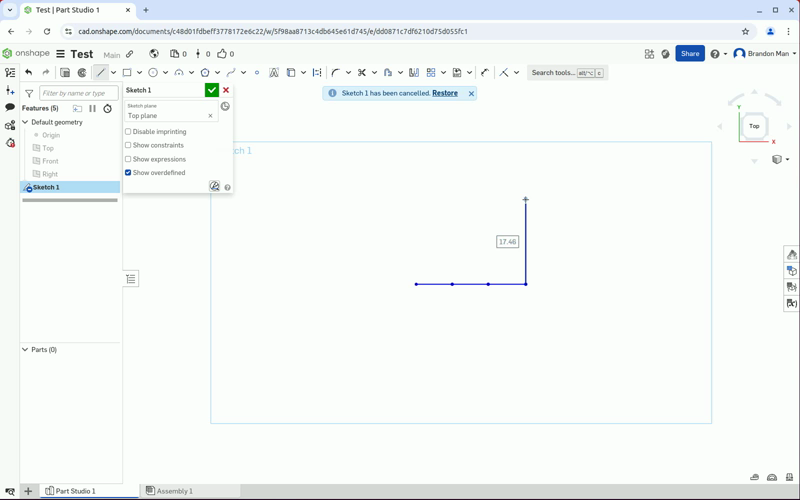
key_down(shift)
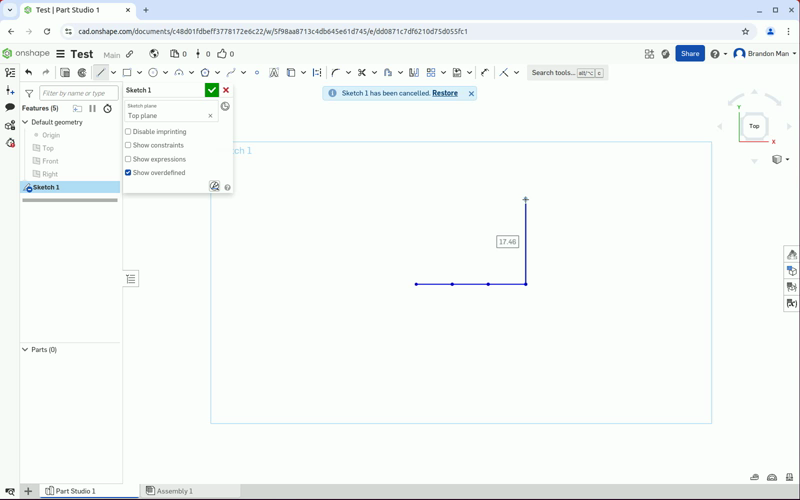
mouse_move(555, 199)
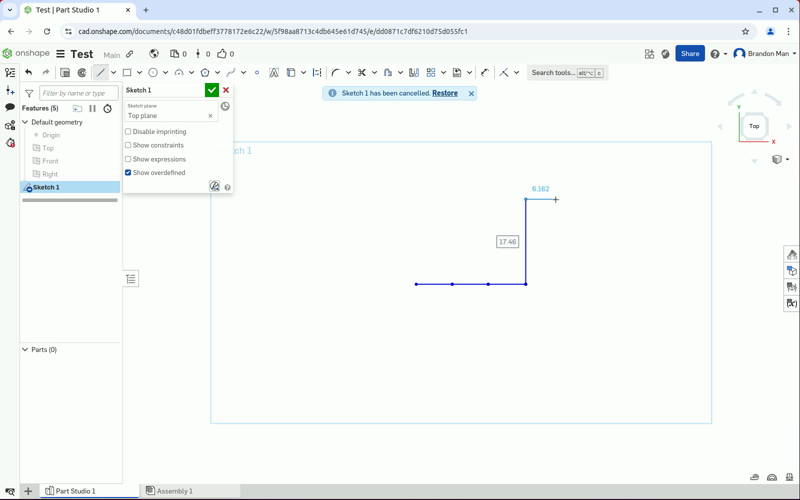
mouse_move(553, 199)
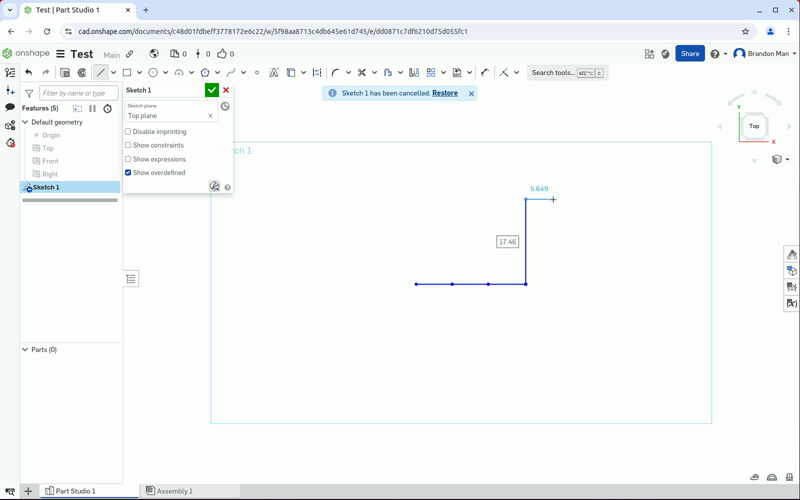
click(553, 199)
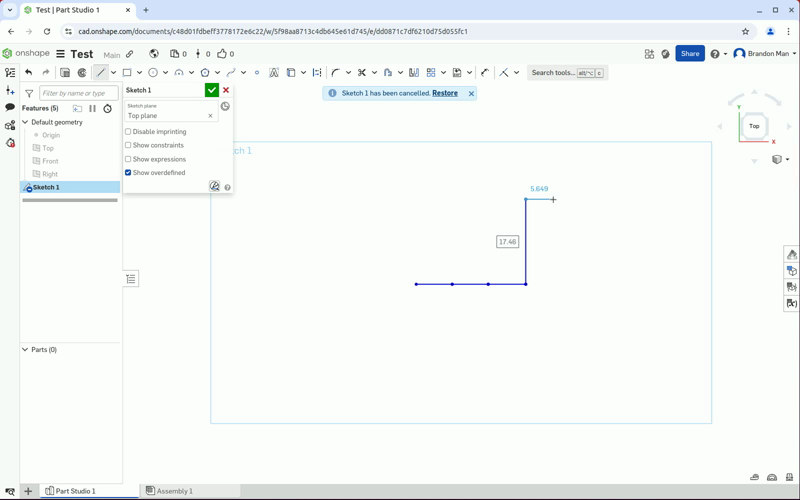
key_up(shift)
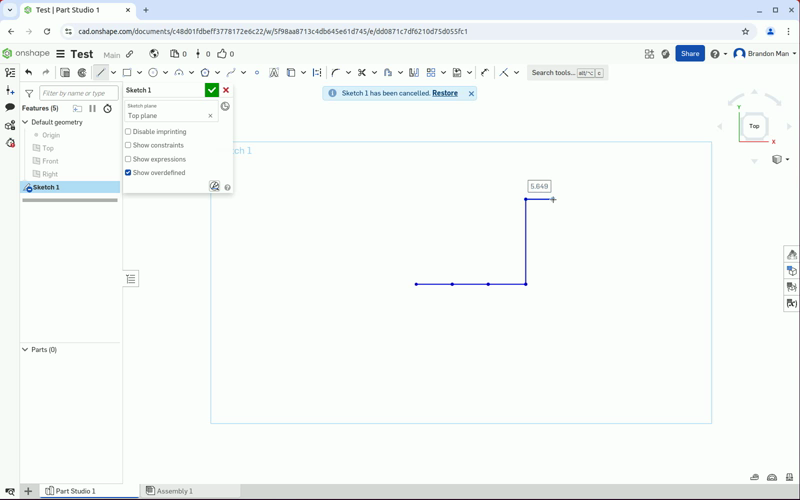
key_down(shift)
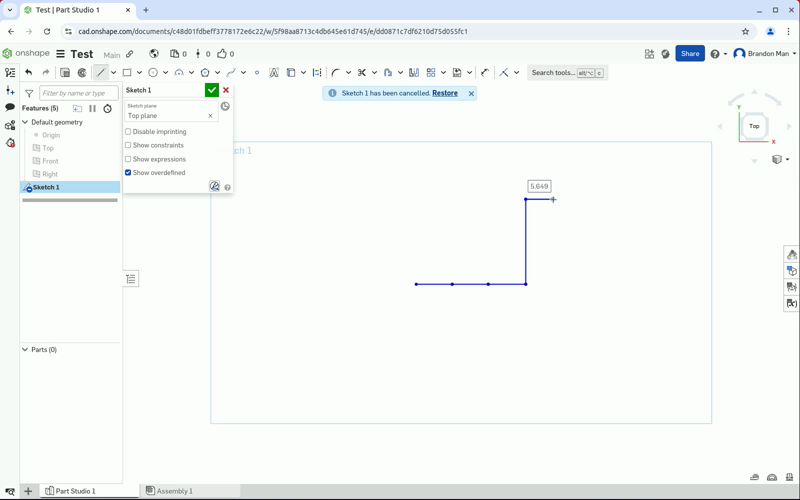
mouse_move(583, 199)
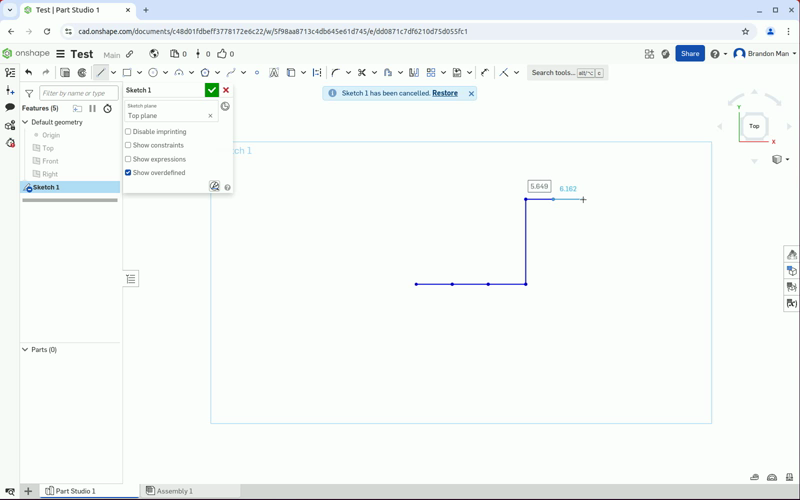
mouse_move(553, 170)
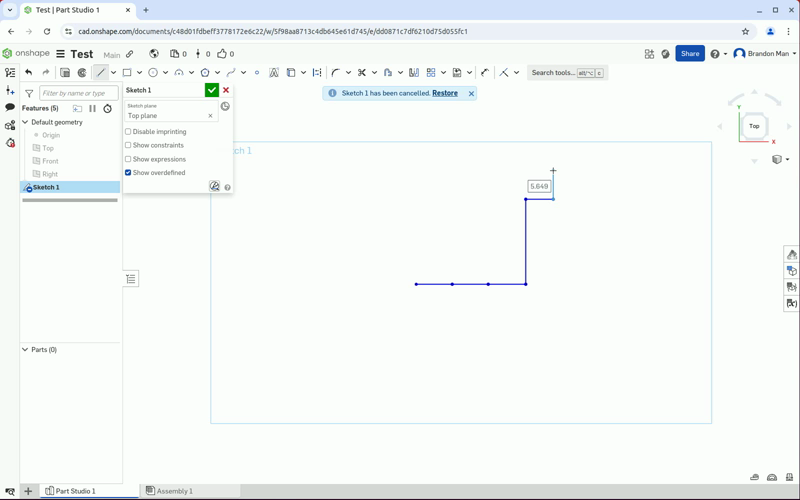
click(553, 170)
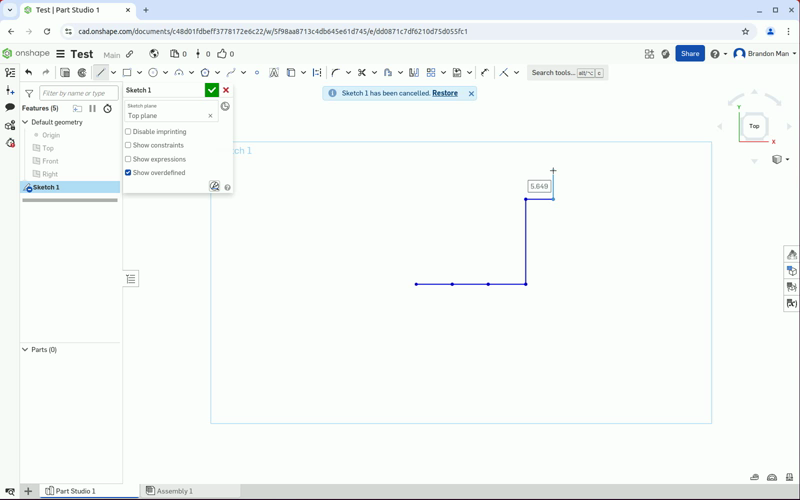
key_up(shift)
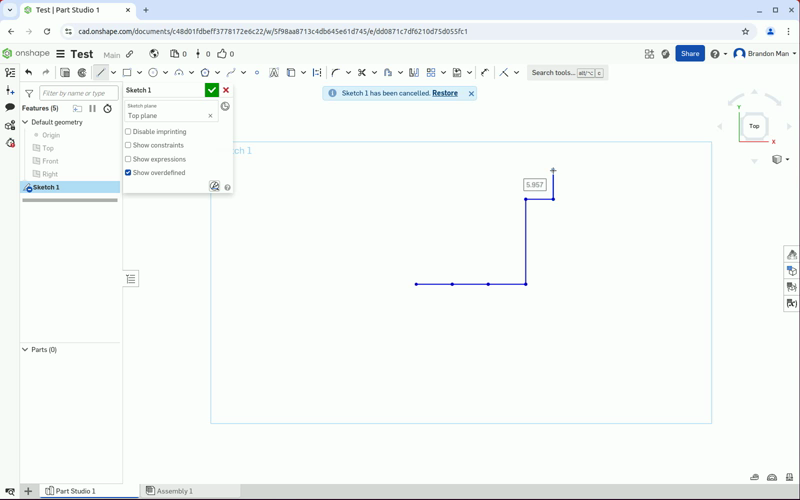
key_down(shift)
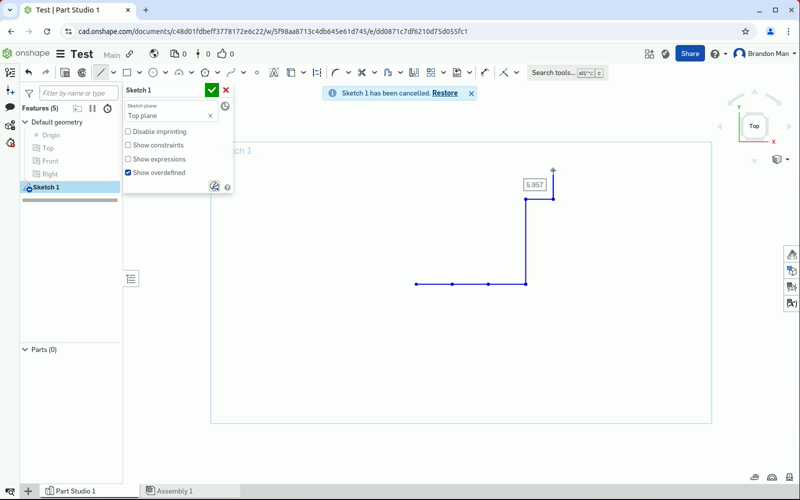
mouse_move(445, 170)
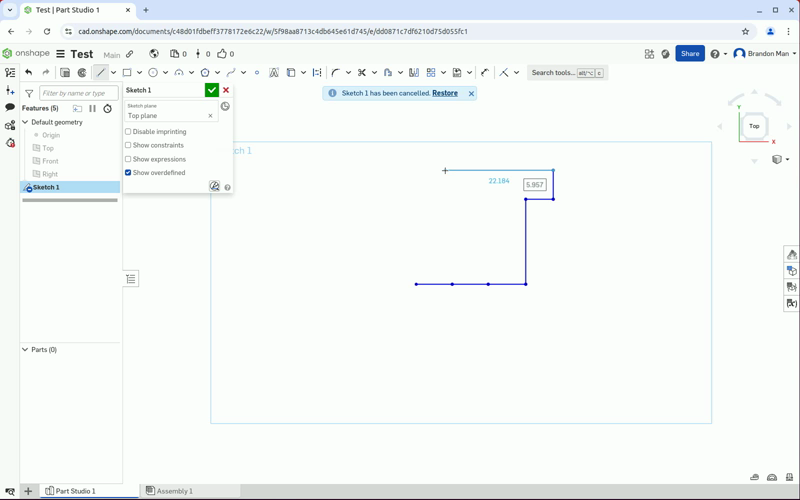
click(445, 170)
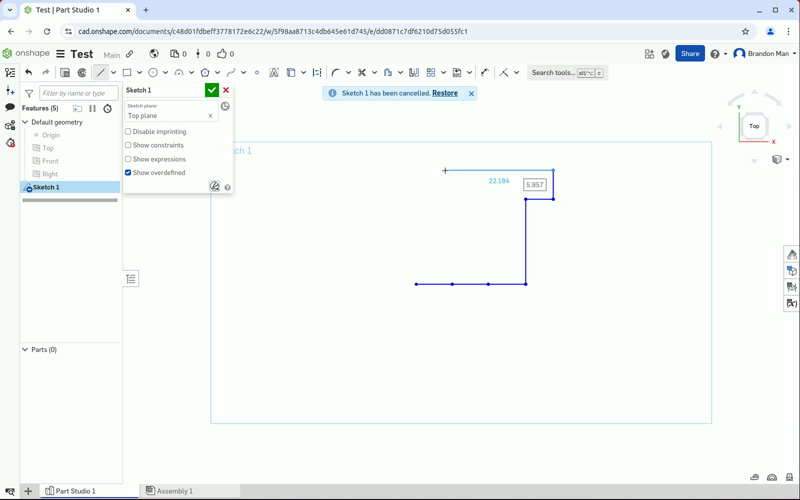
key_up(shift)
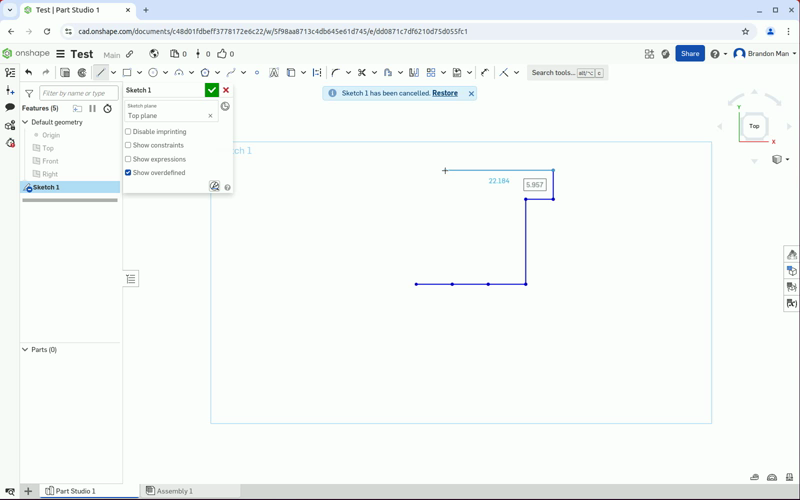
key_down(shift)
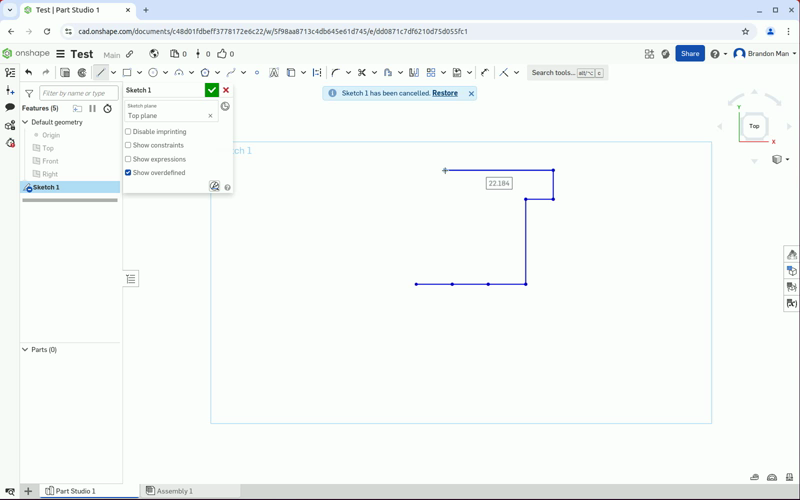
mouse_move(475, 170)
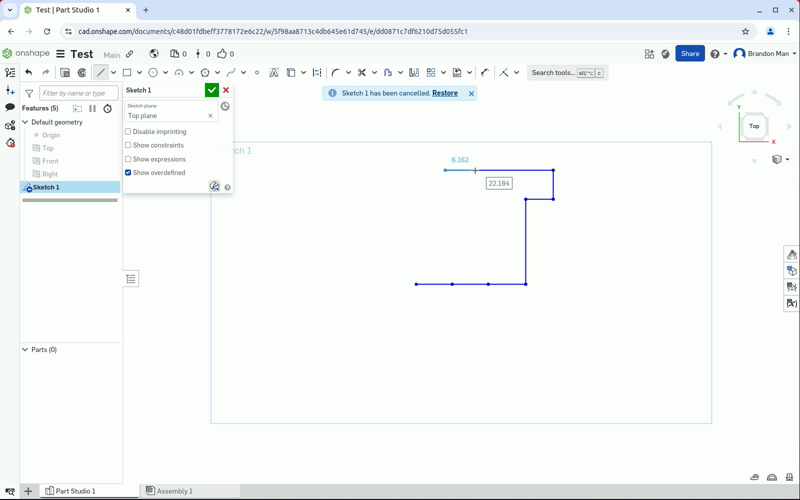
mouse_move(416, 176)
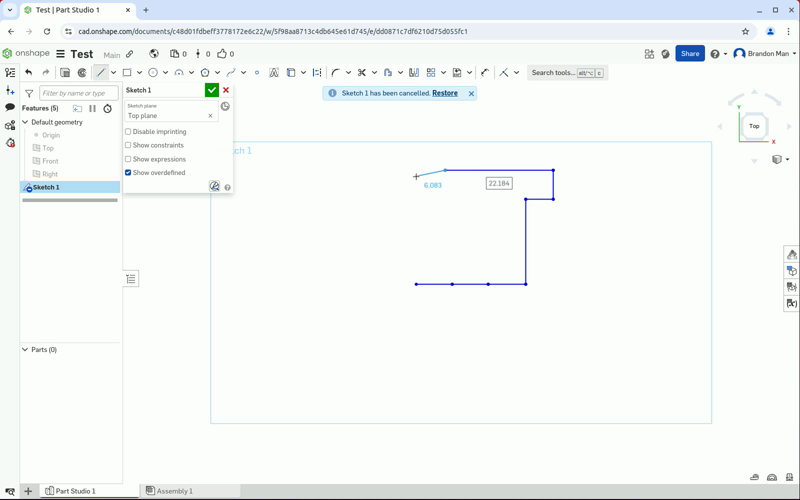
click(416, 176)
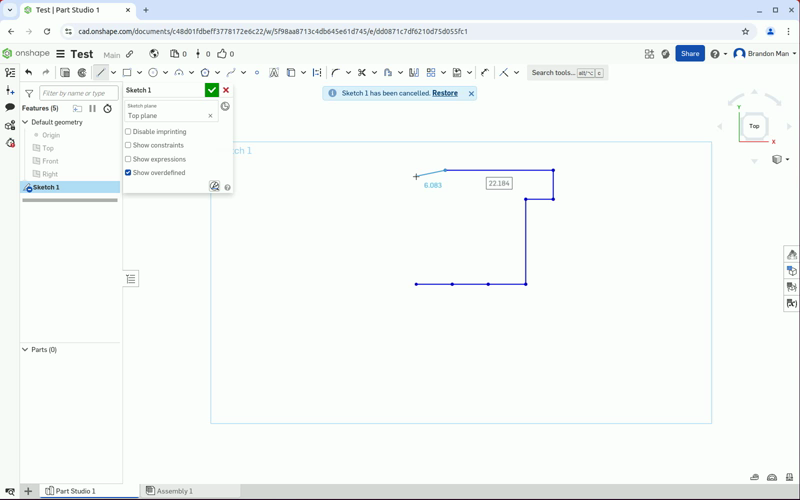
key_up(shift)
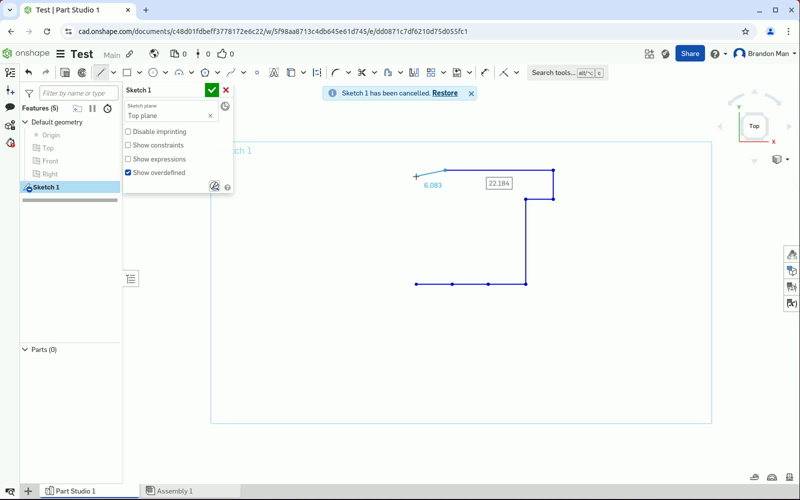
key_down(shift)
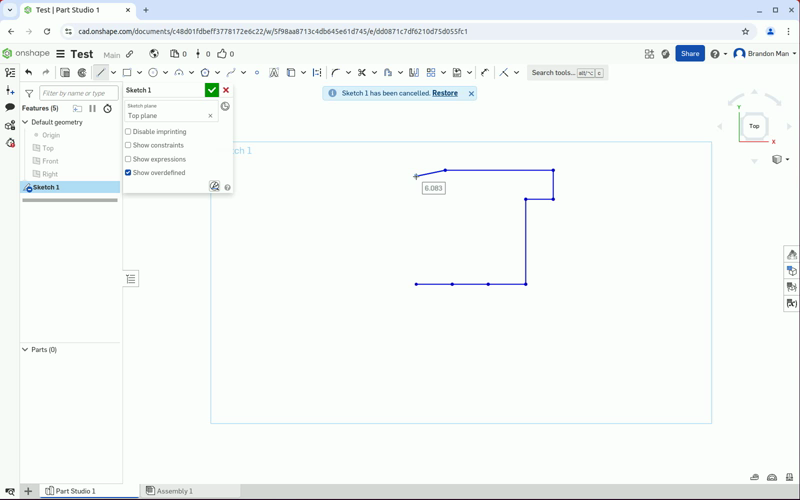
mouse_move(416, 284)
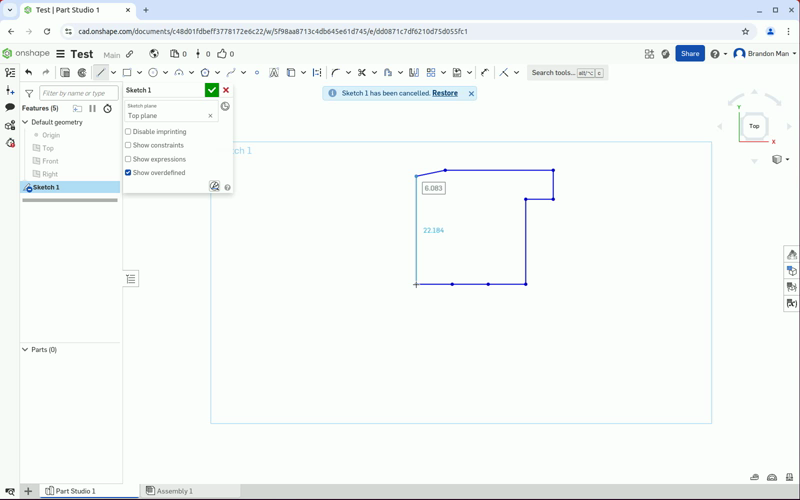
key_up(shift)
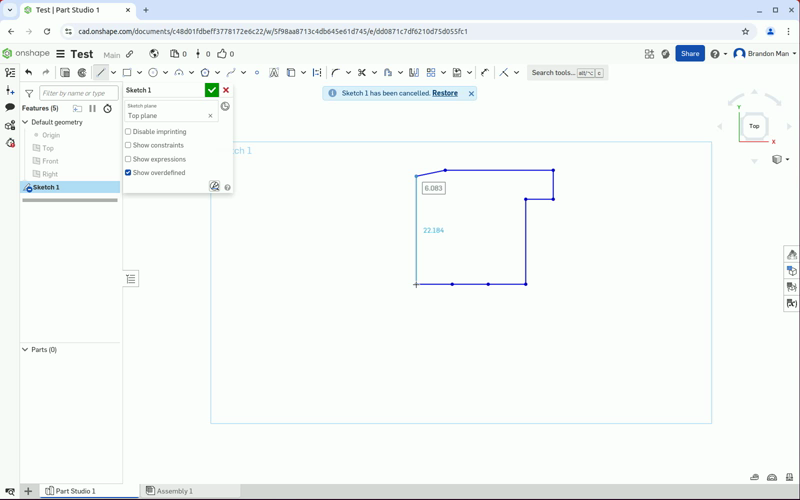
click(416, 284)
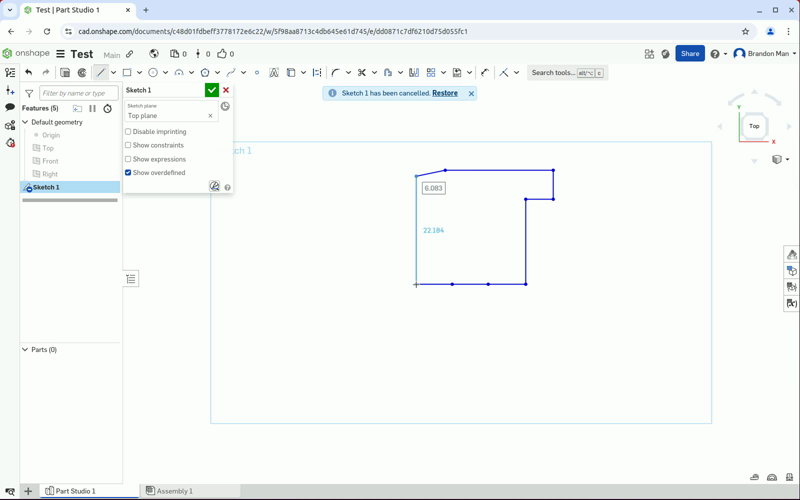
key(esc)
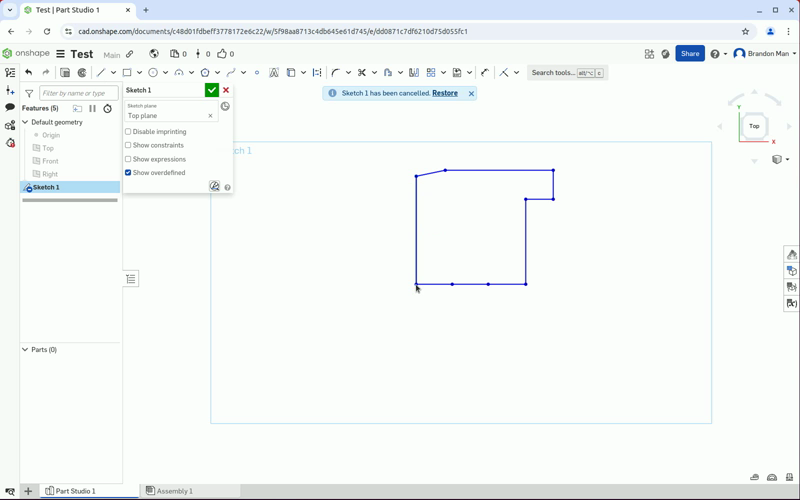
mouse_move(510, 242)
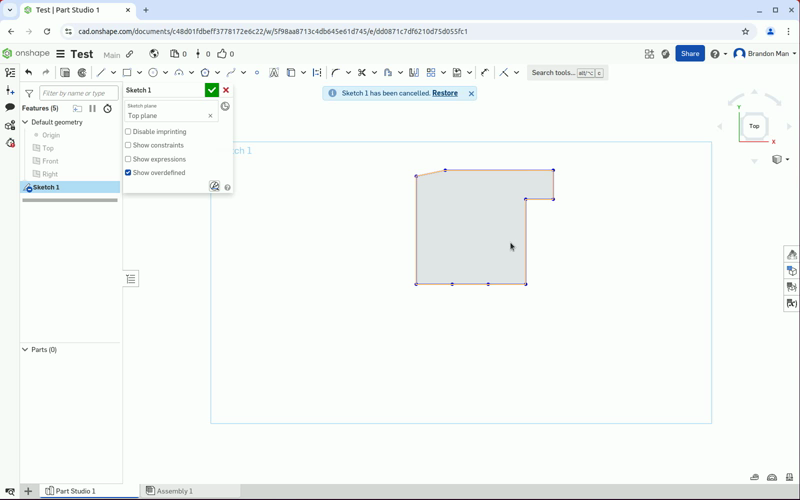
click(510, 242)
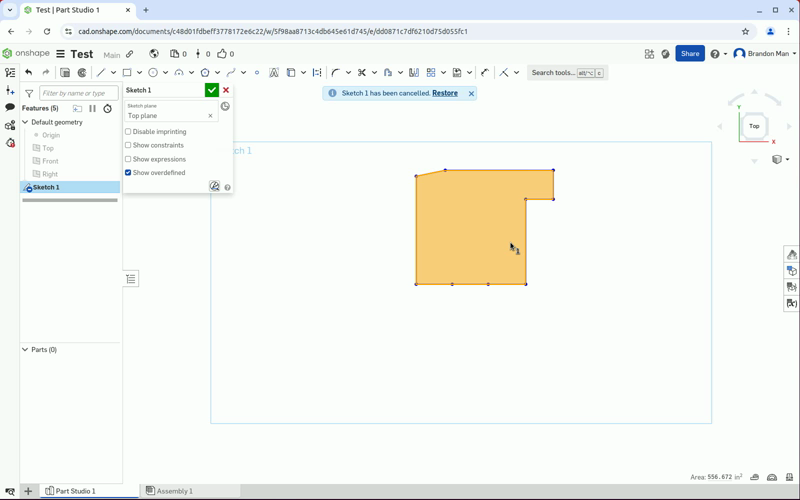
mouse_move(73, 352)
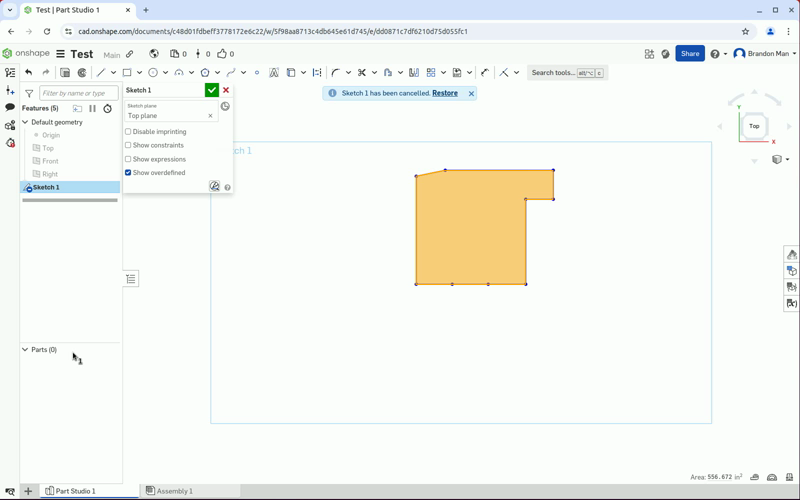
key(shift+y)
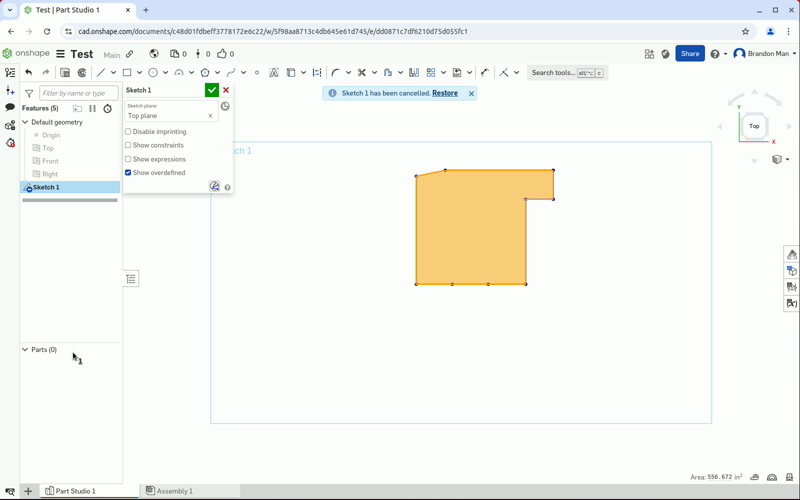
key(shift+e)
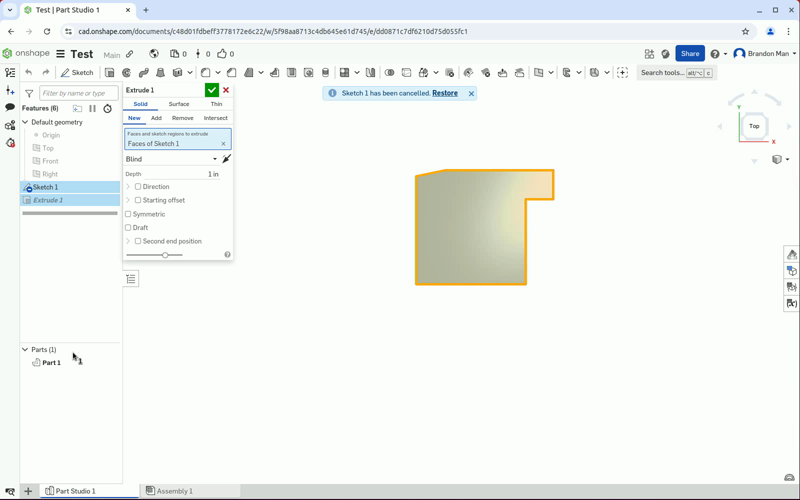
mouse_move(143, 106)
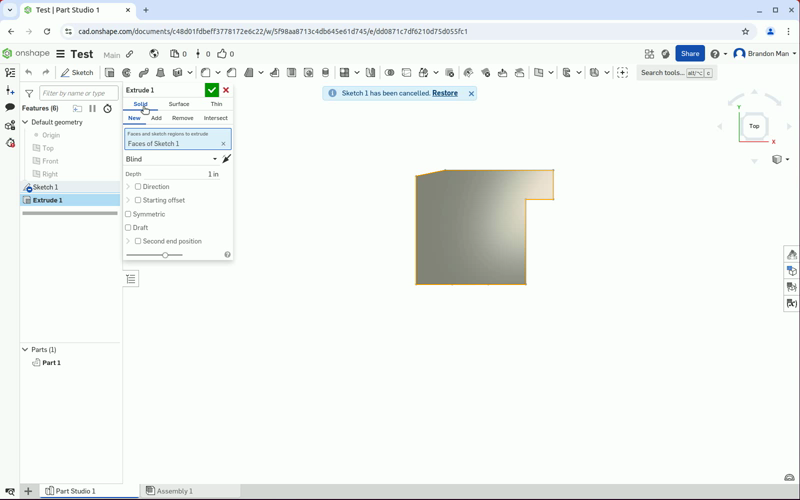
click(143, 106)
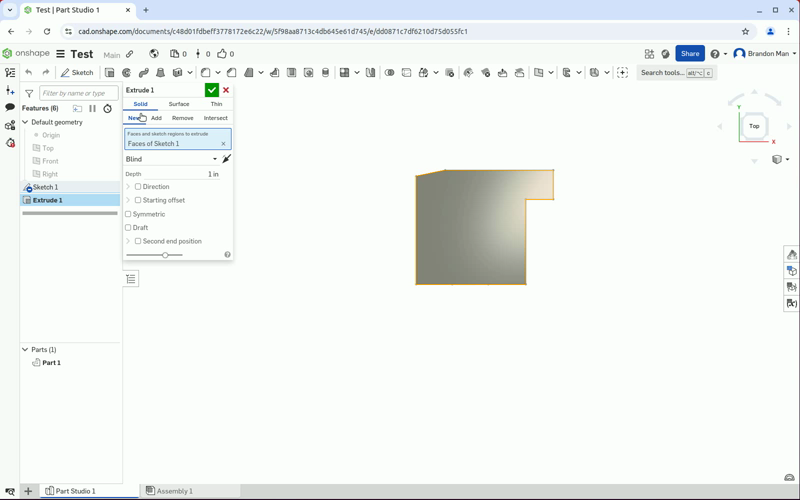
mouse_move(137, 120)
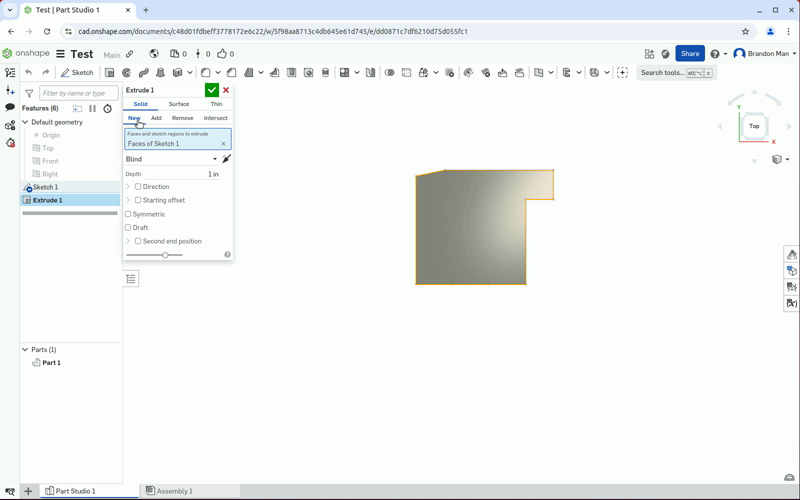
click(137, 120)
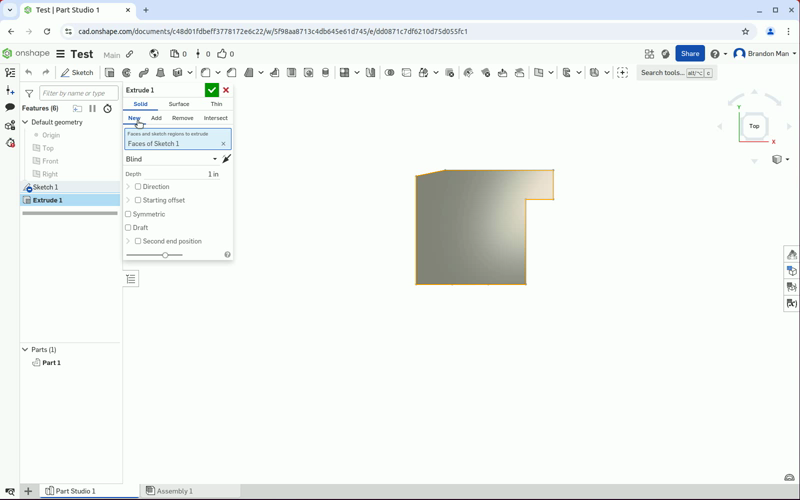
key(tab, 4)
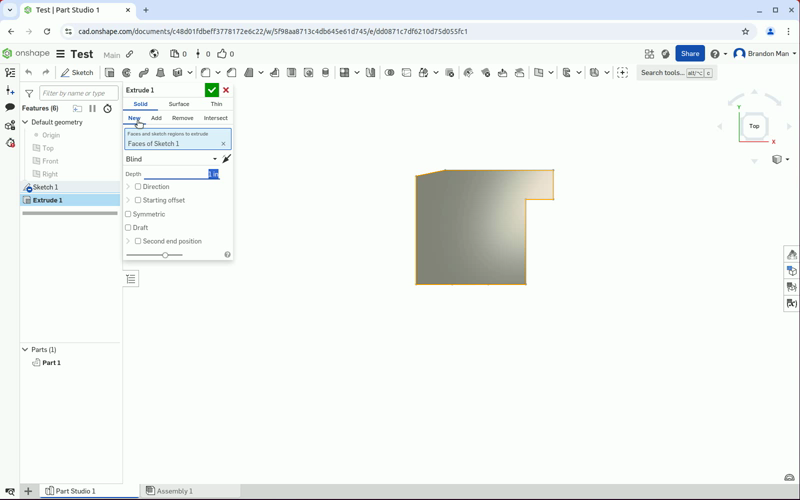
text(-0.241)
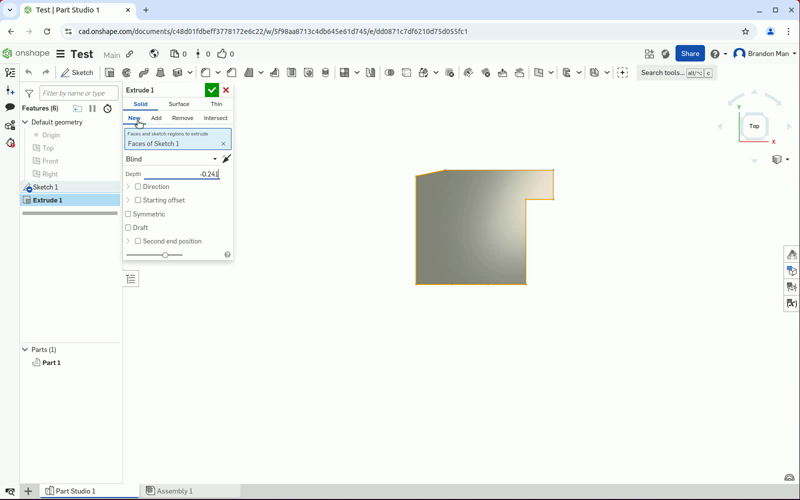
key(enter)
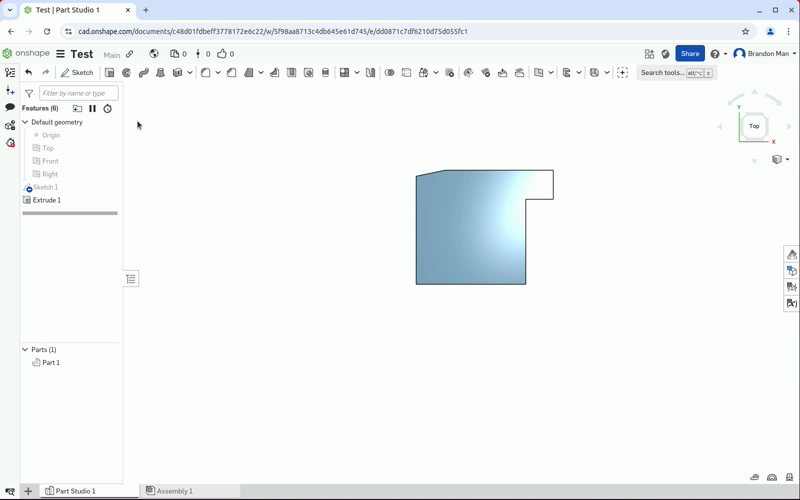
key(shift+h)
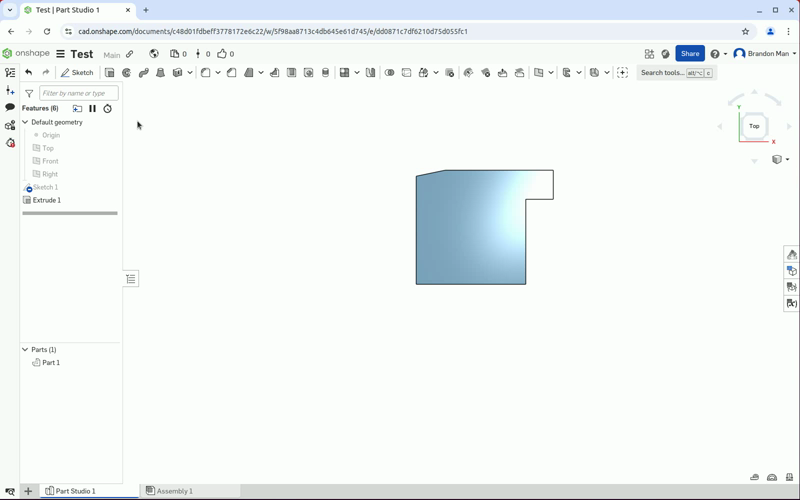
key(shift+h)
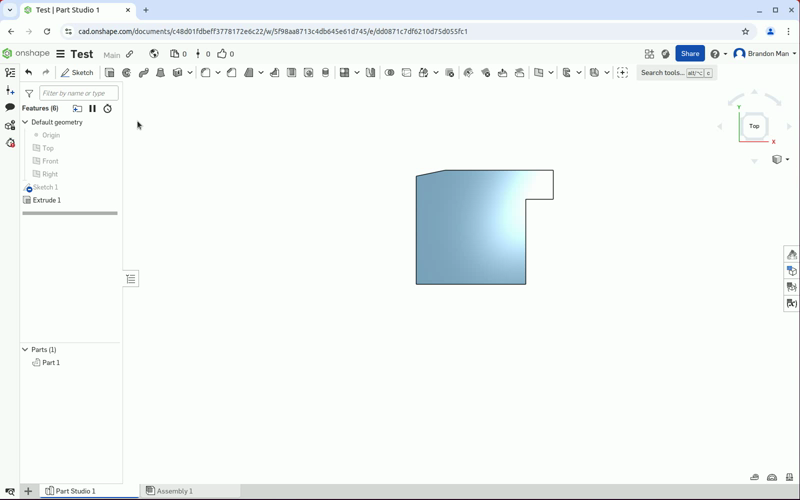
mouse_move(73, 189)
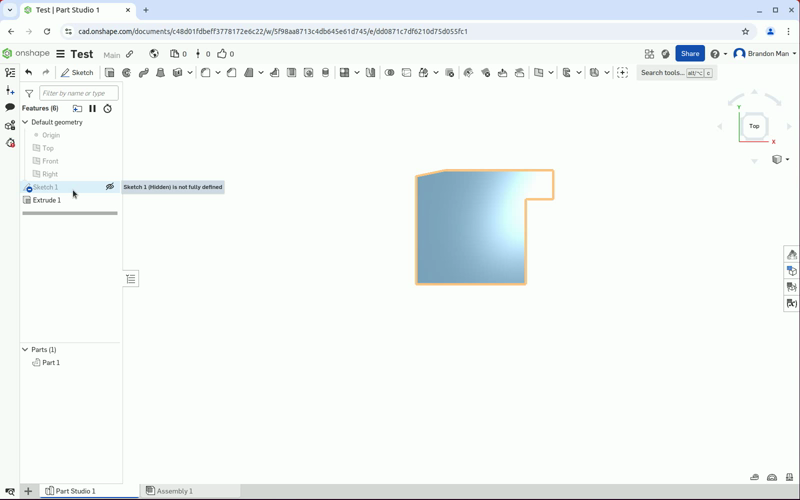
click(73, 189)
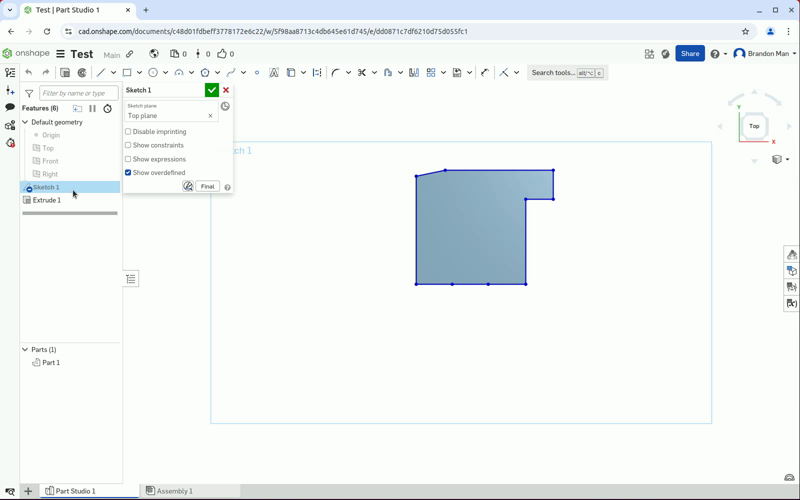
mouse_move(229, 92)
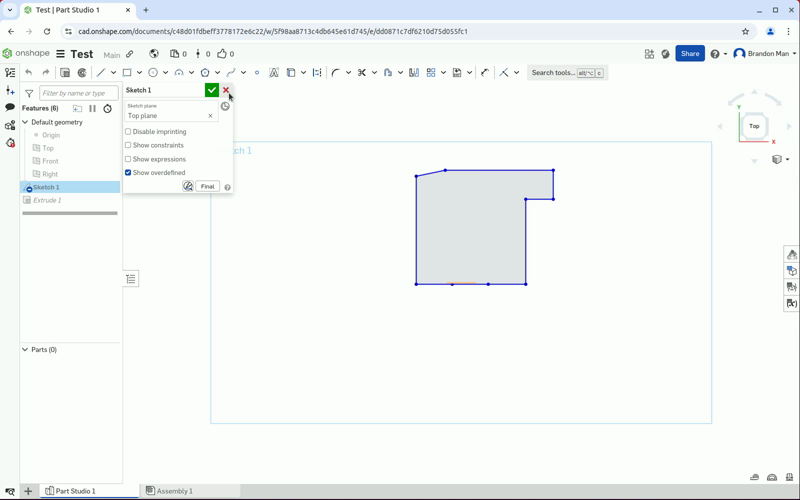
click(229, 92)
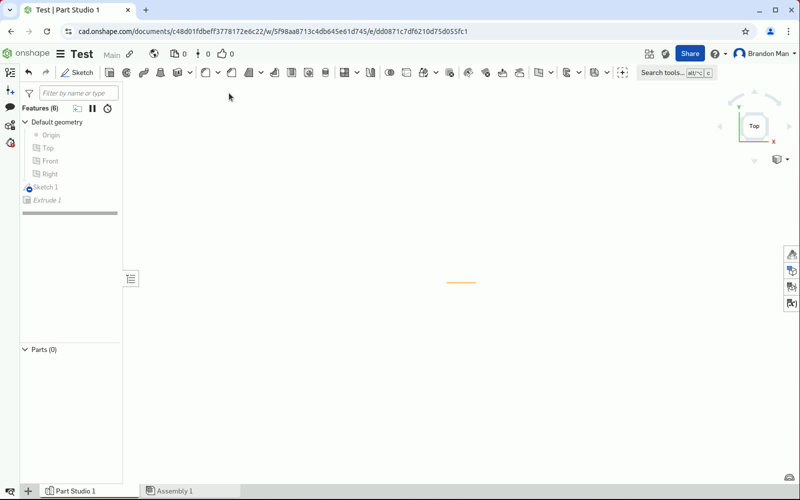
mouse_move(73, 352)
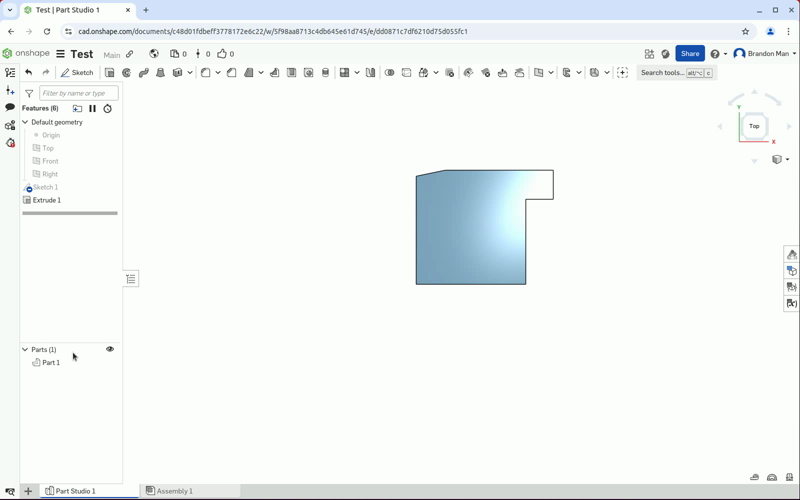
key(y)
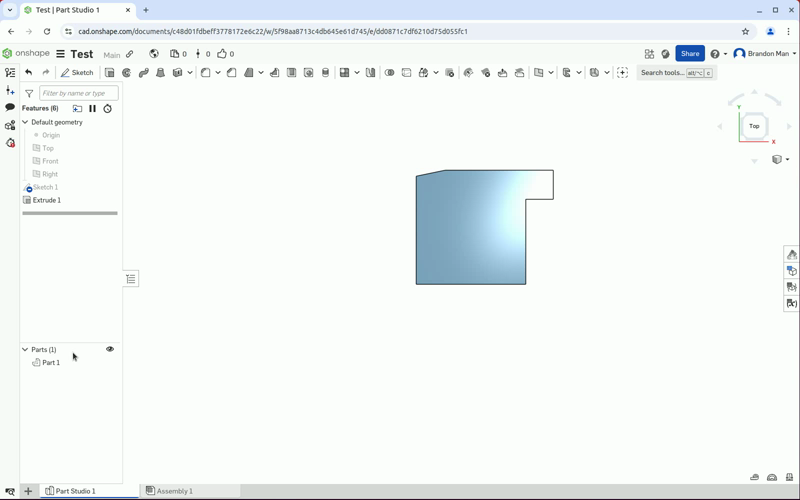
key(shift+p)
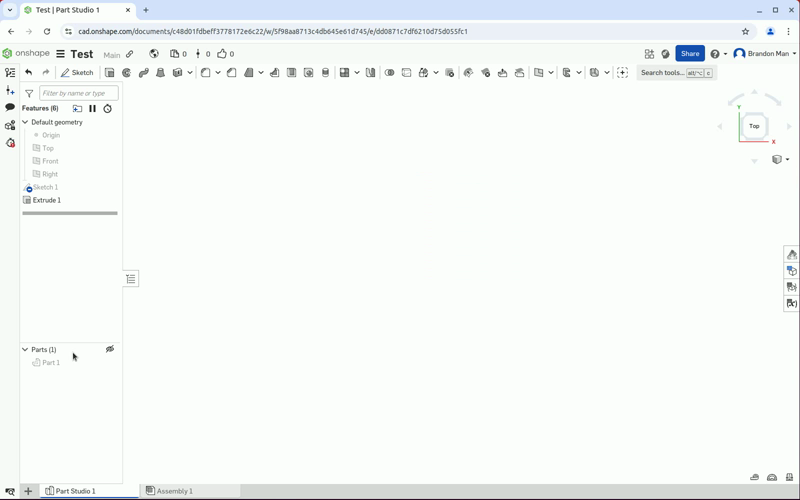
key(space)
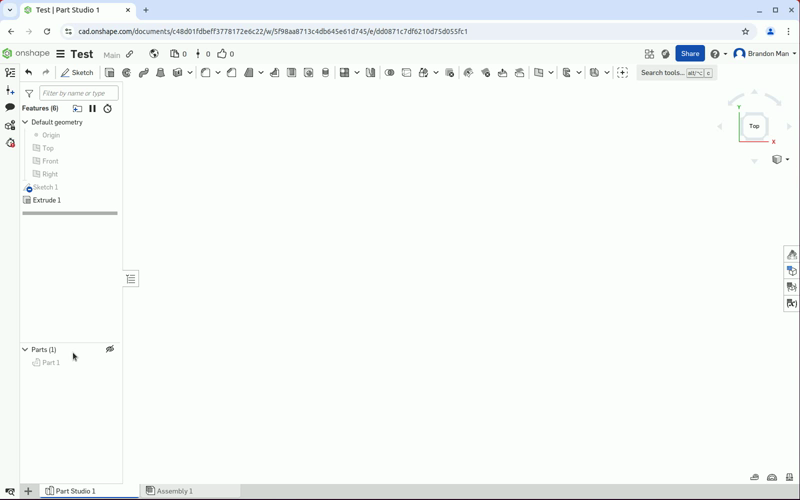
key_down(shift)
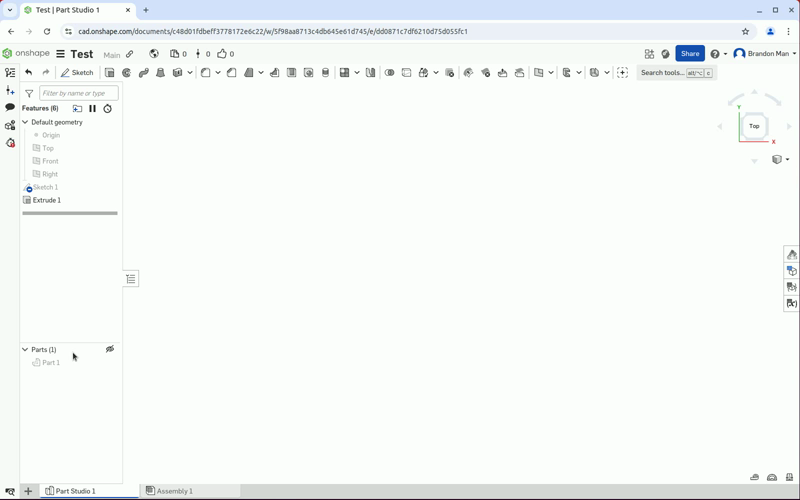
key(up)
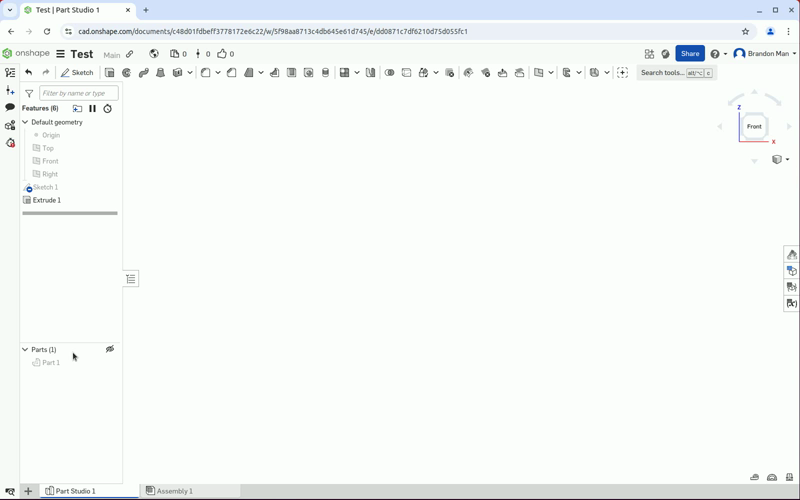
key_up(shift)
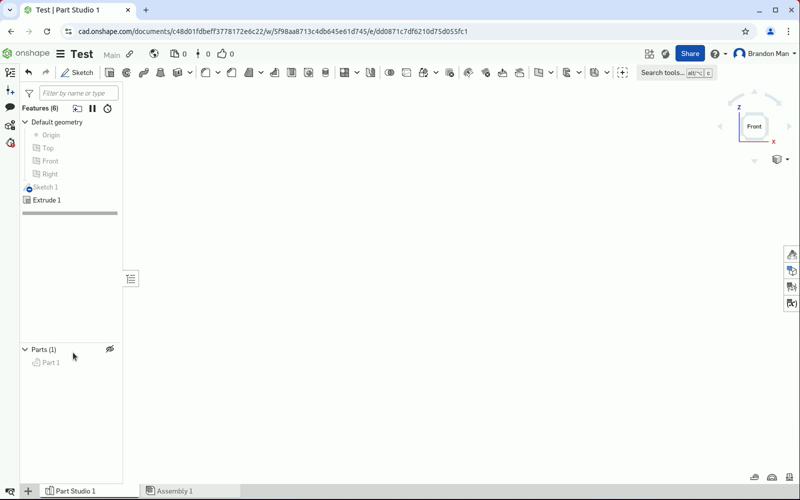
mouse_move(73, 352)
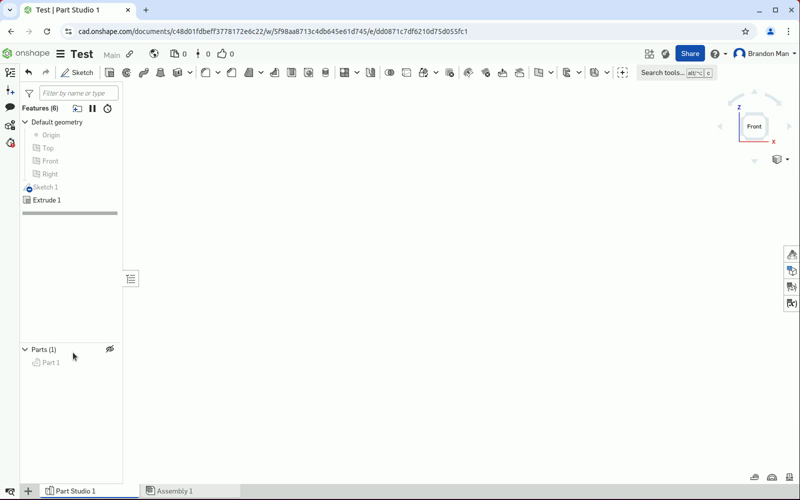
key(shift+y)
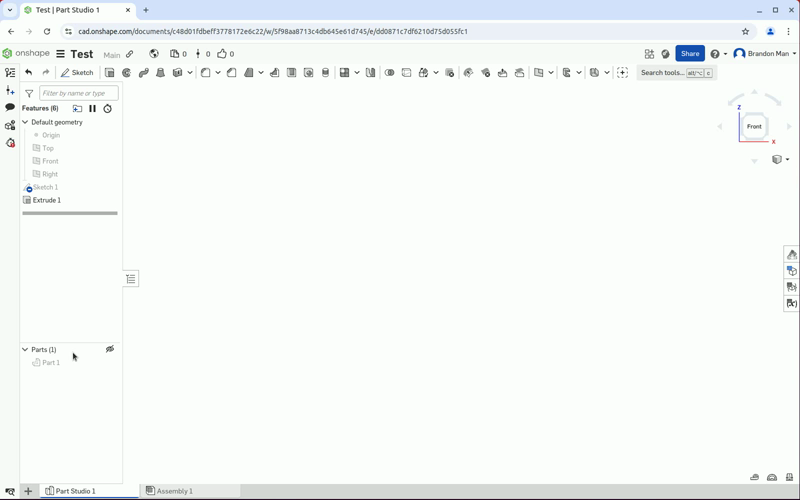
key(shift+s)
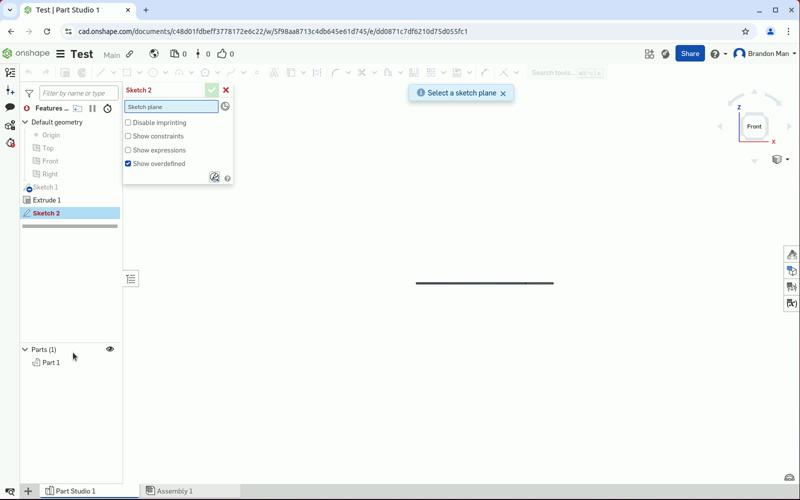
mouse_move(73, 163)
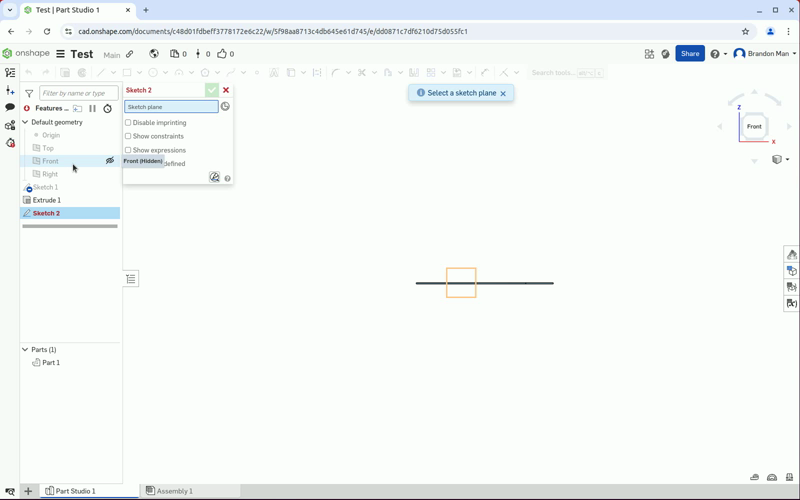
click(73, 163)
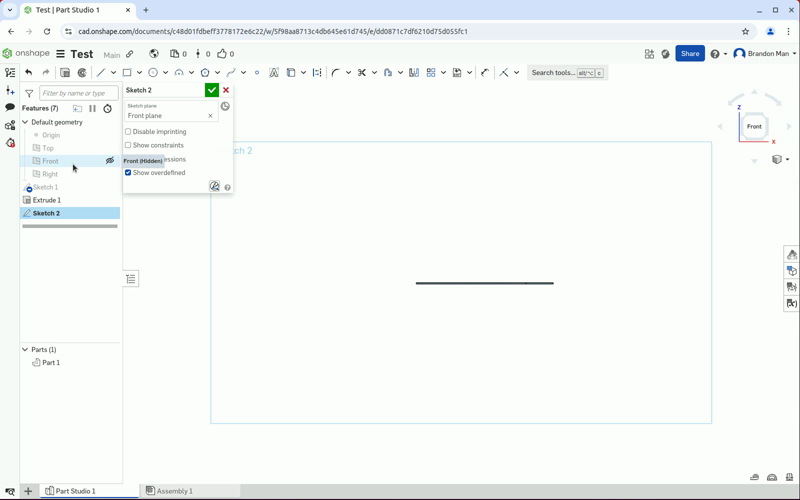
mouse_move(73, 352)
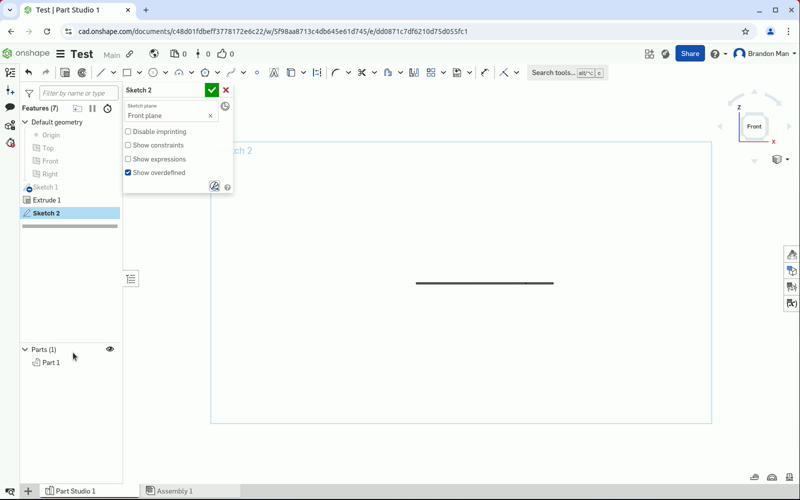
key(y)
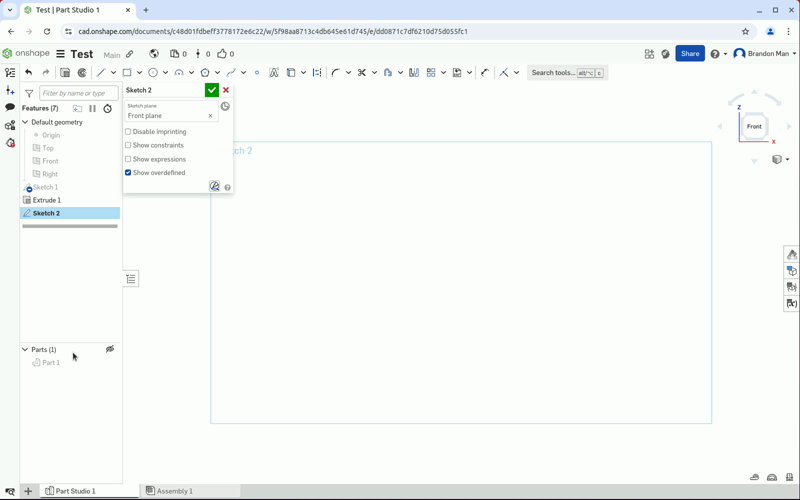
key(l)
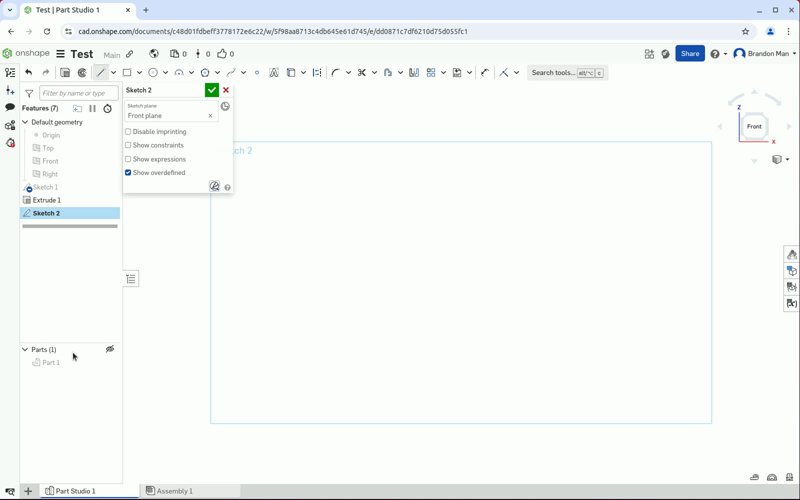
key_down(shift)
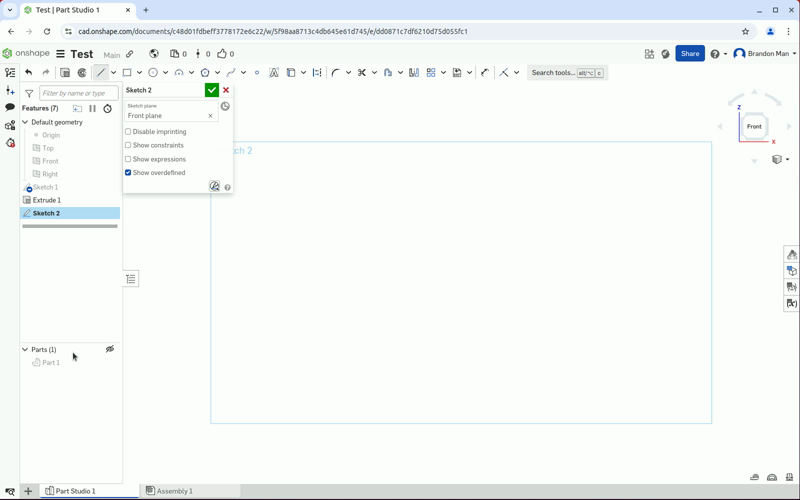
mouse_move(452, 257)
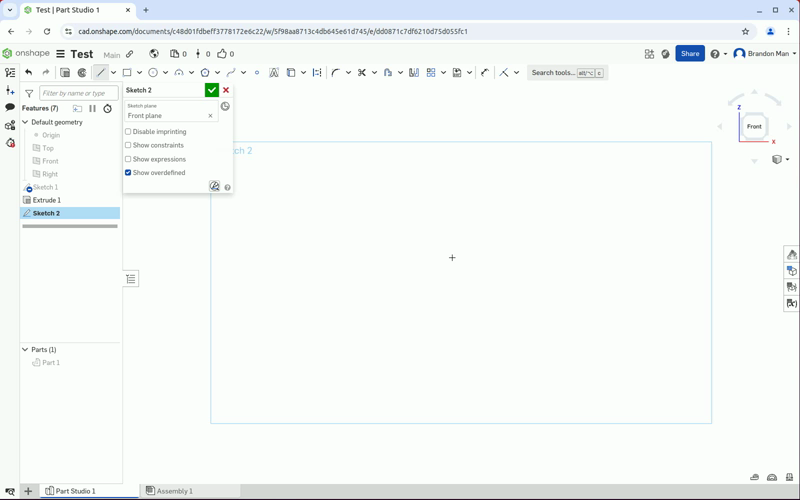
click(452, 257)
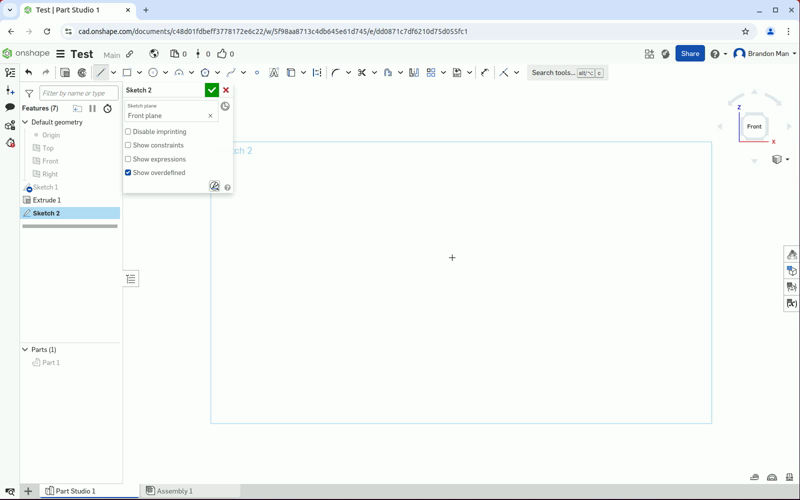
key_up(shift)
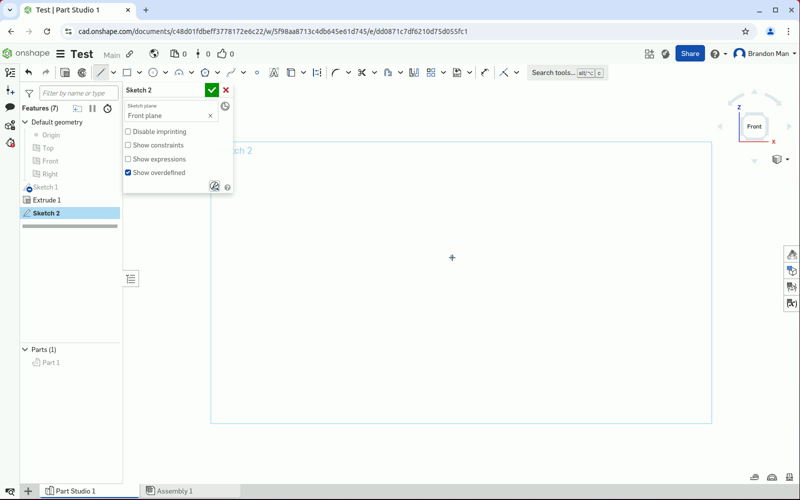
key_down(shift)
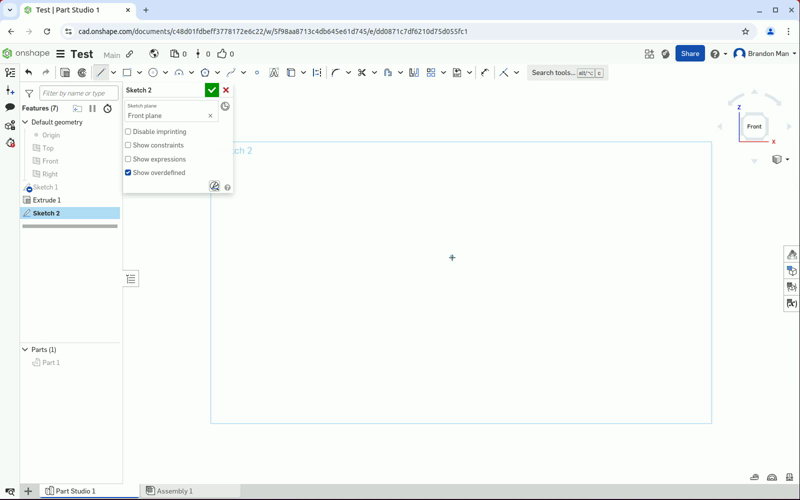
mouse_move(482, 257)
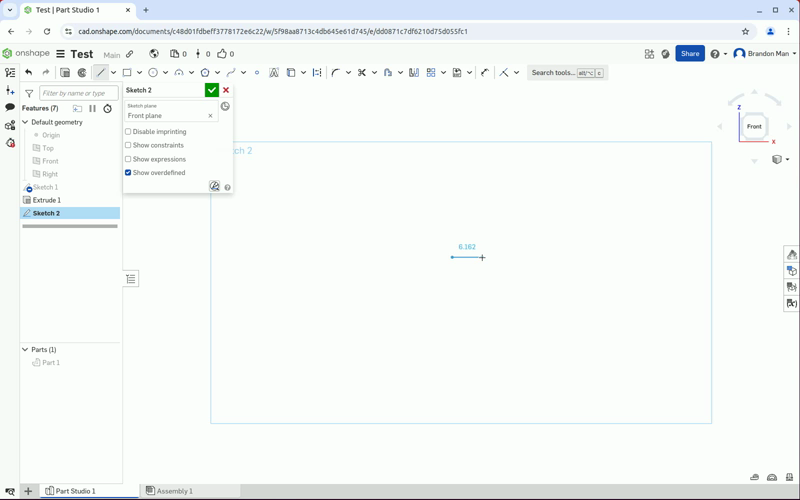
mouse_move(489, 257)
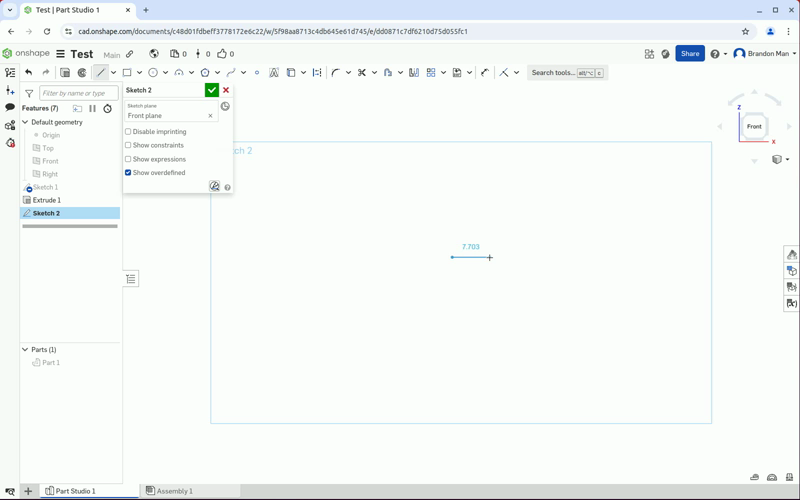
click(489, 257)
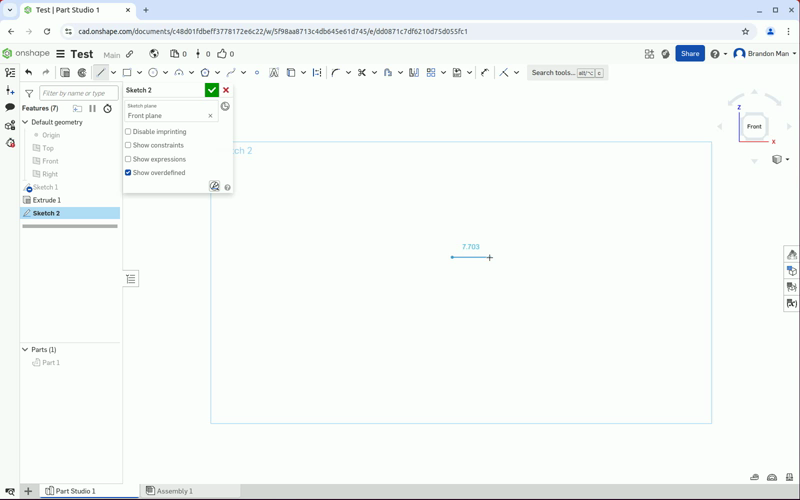
key_up(shift)
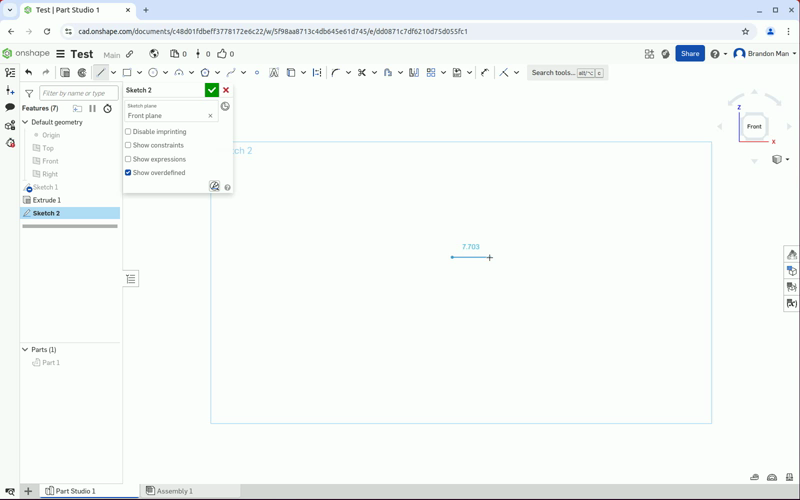
key_down(shift)
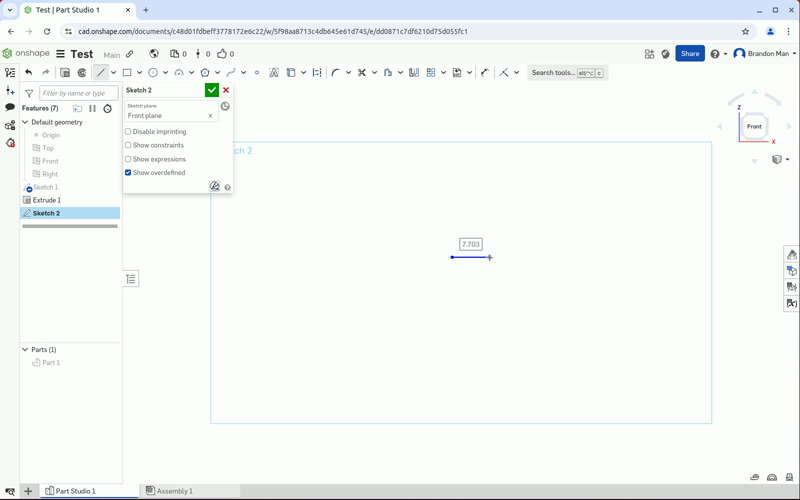
mouse_move(519, 257)
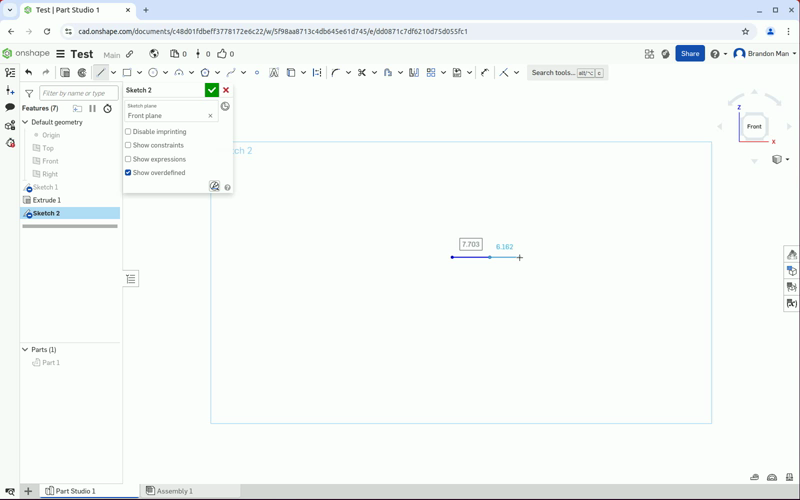
mouse_move(489, 220)
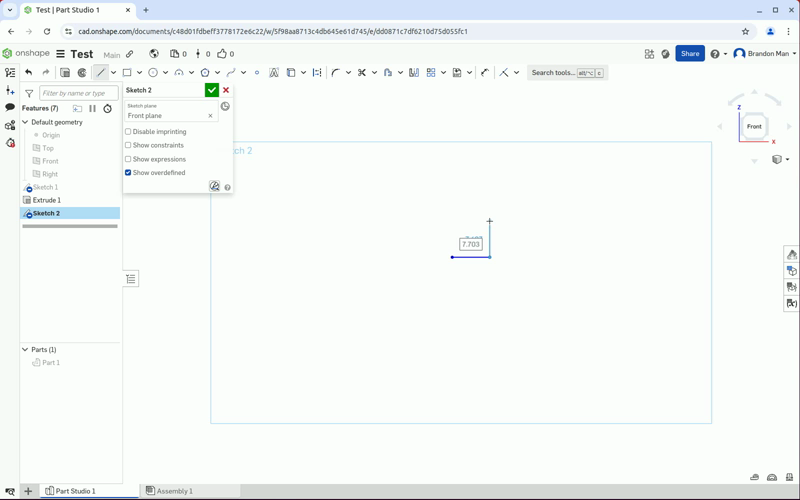
click(489, 220)
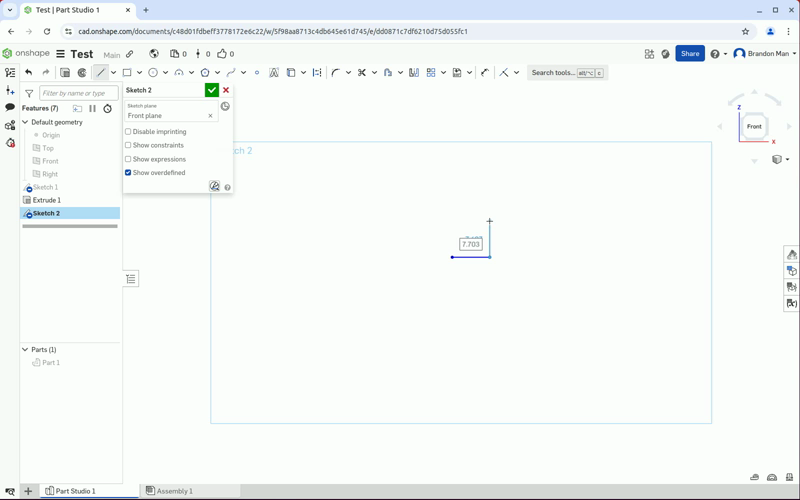
key_up(shift)
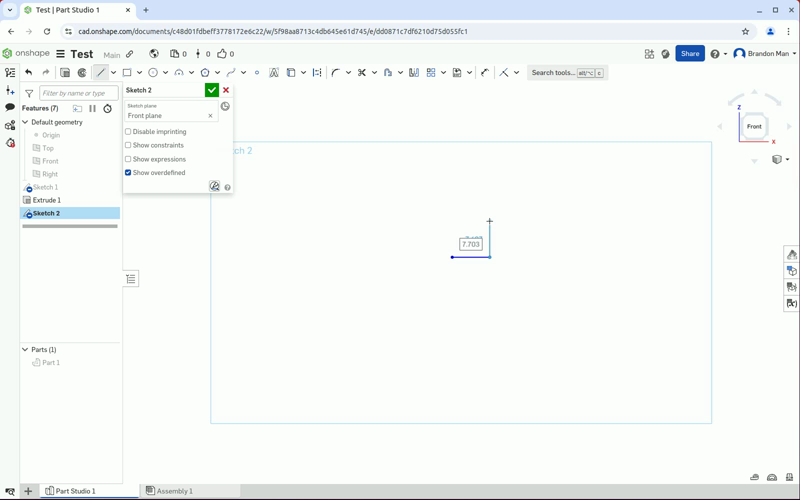
key_down(shift)
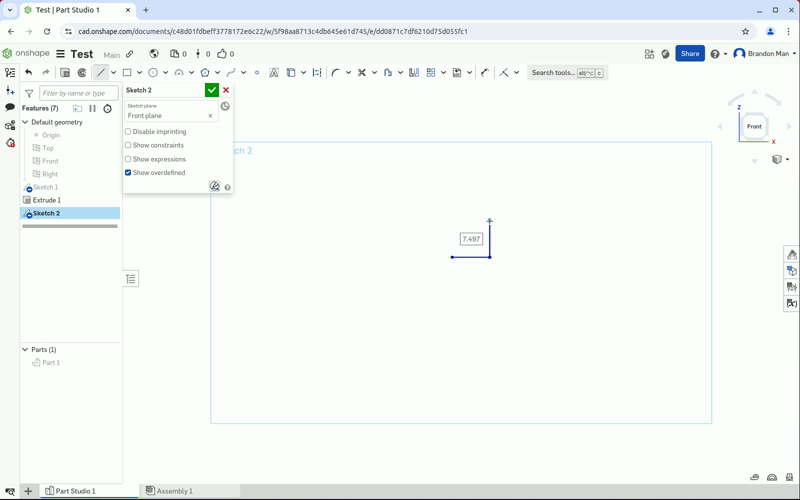
mouse_move(519, 220)
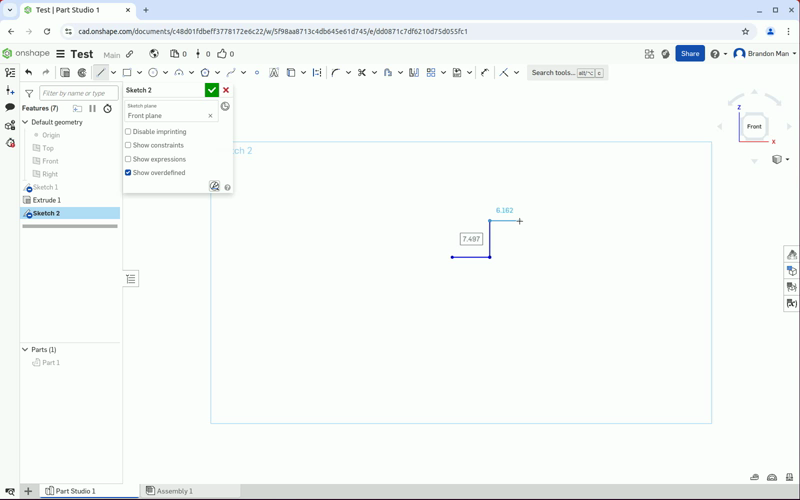
mouse_move(452, 220)
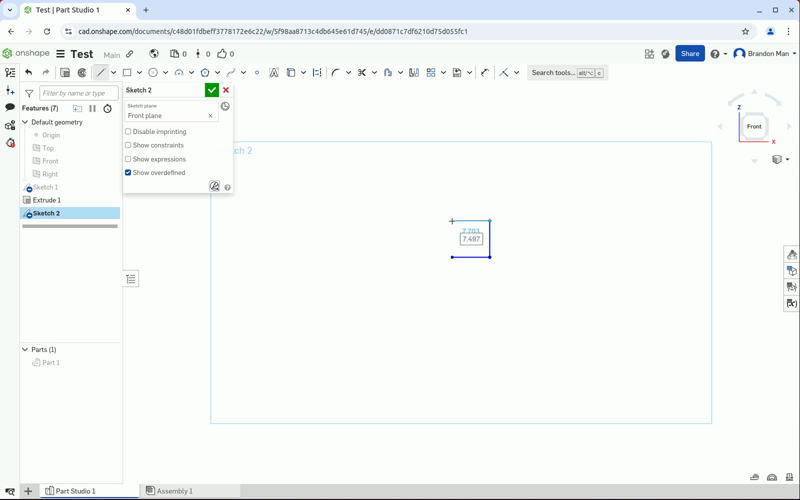
click(452, 220)
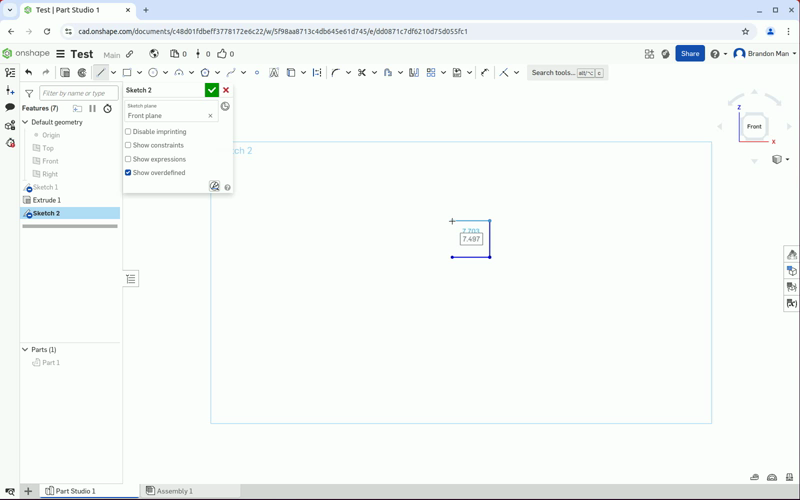
key_up(shift)
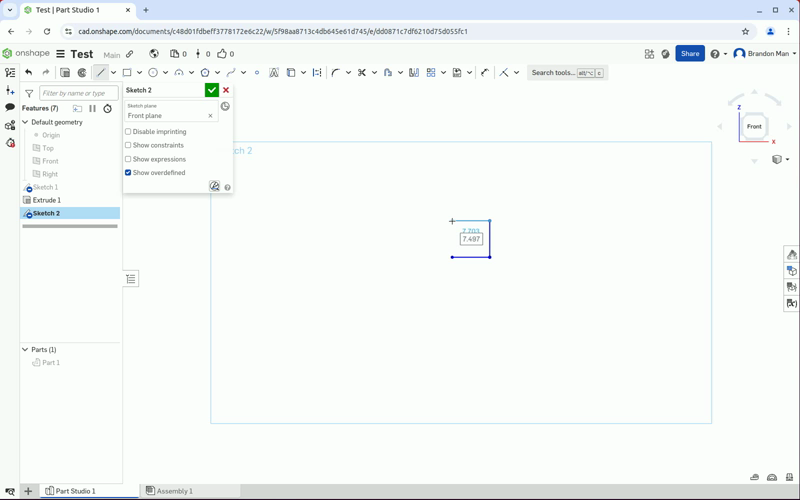
mouse_move(482, 220)
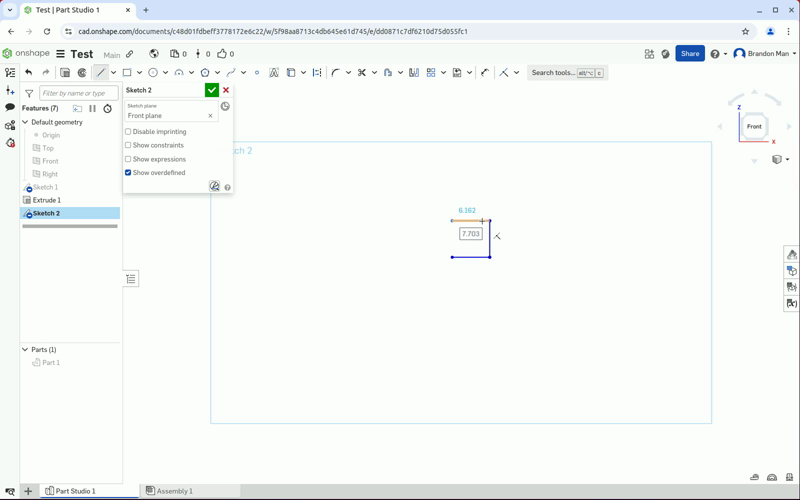
key_down(shift)
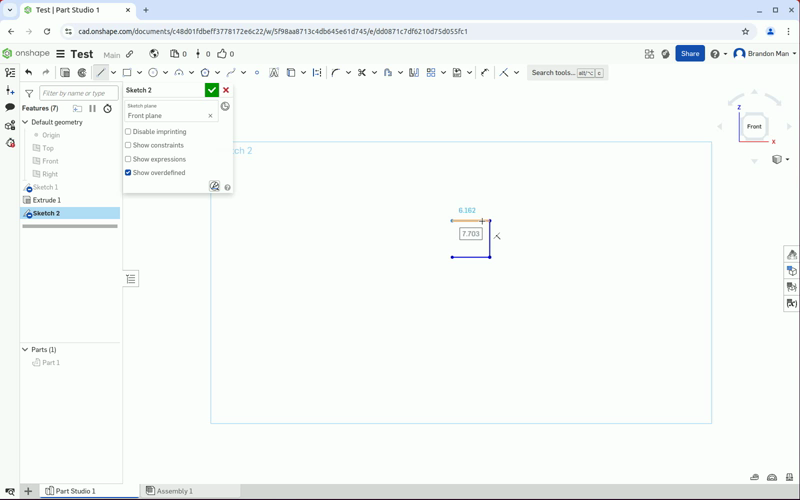
mouse_move(452, 257)
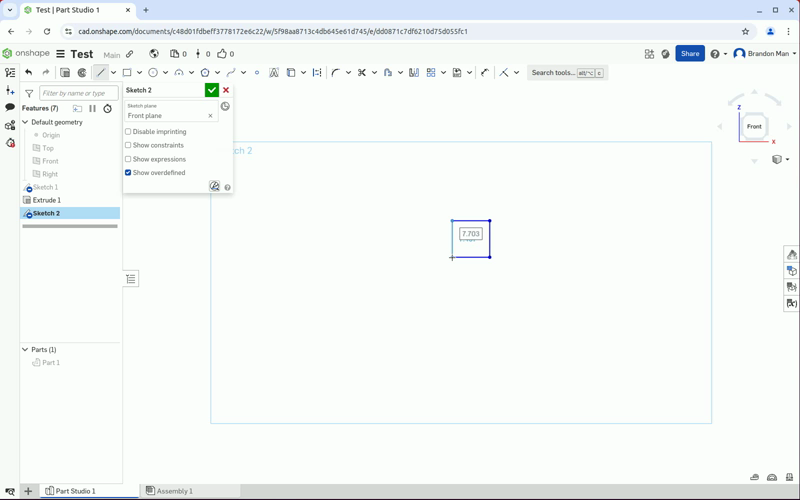
key_up(shift)
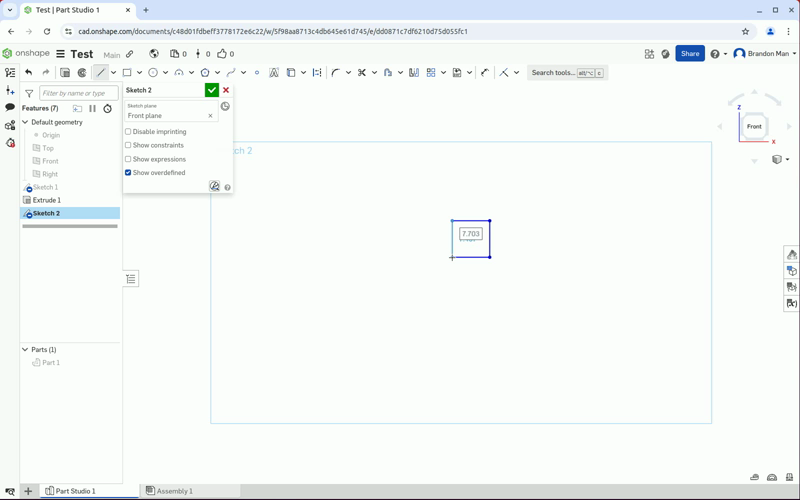
click(452, 257)
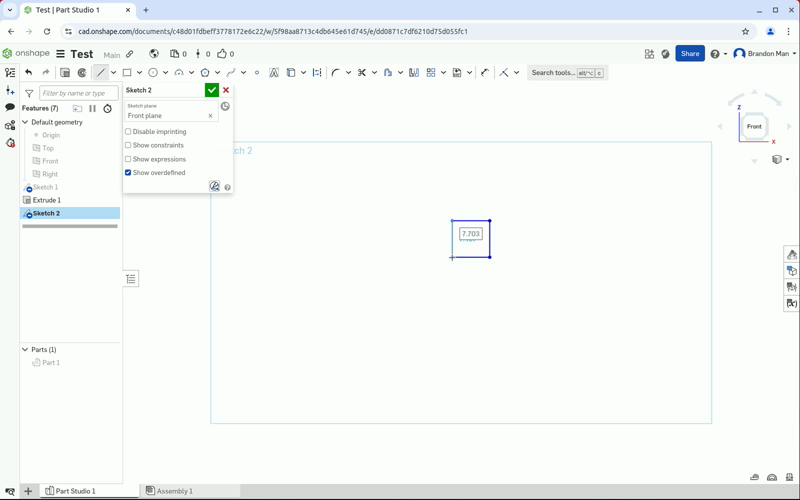
key(esc)
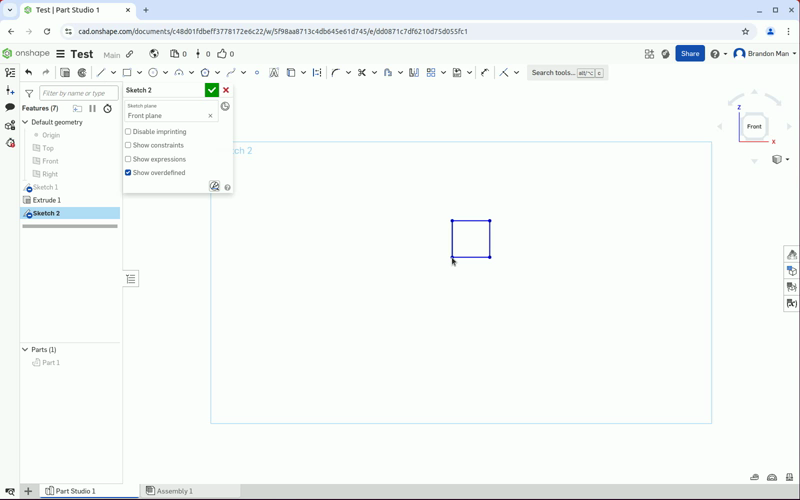
mouse_move(458, 235)
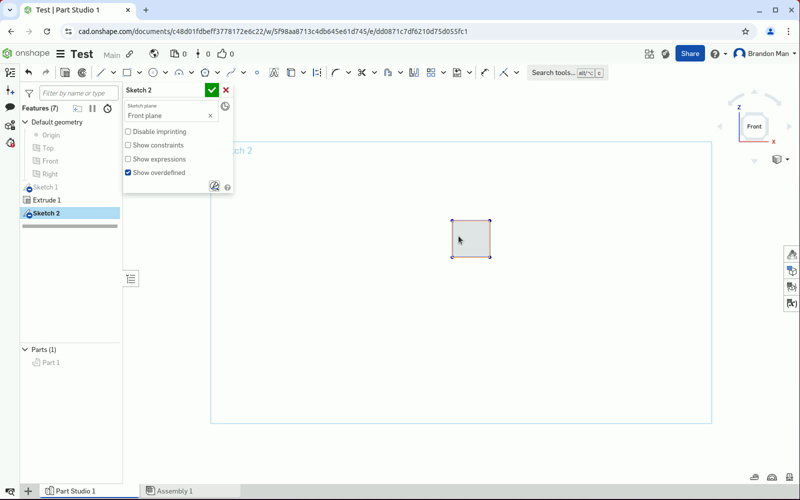
scroll(6)
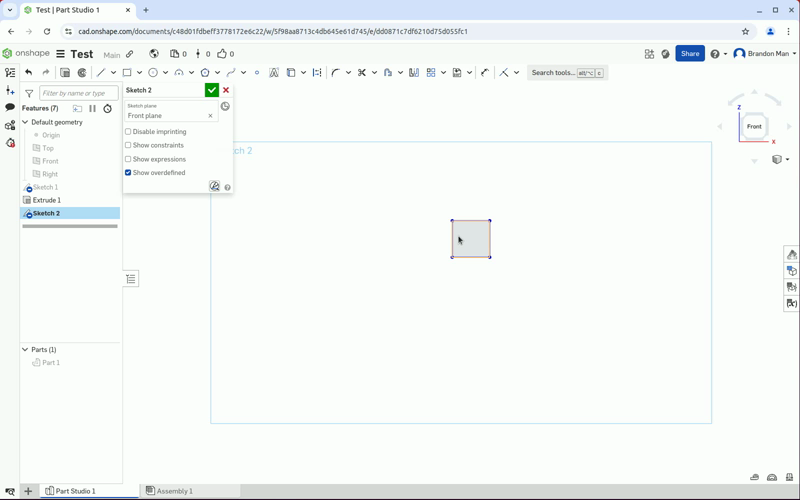
scroll(6)
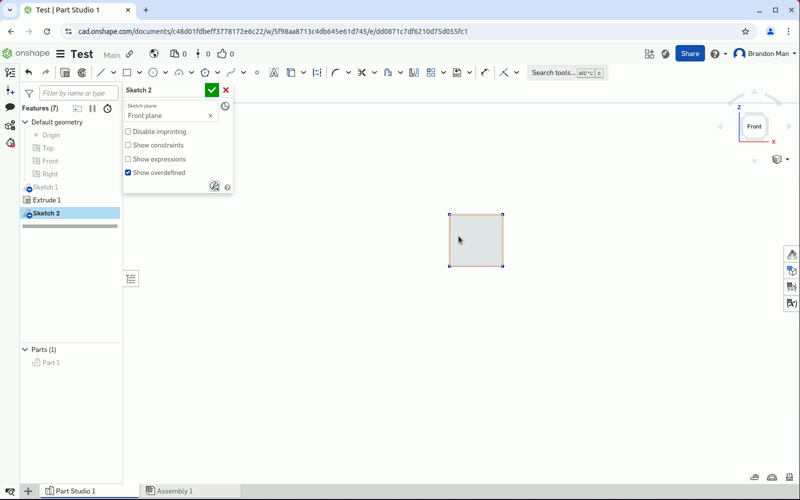
scroll(6)
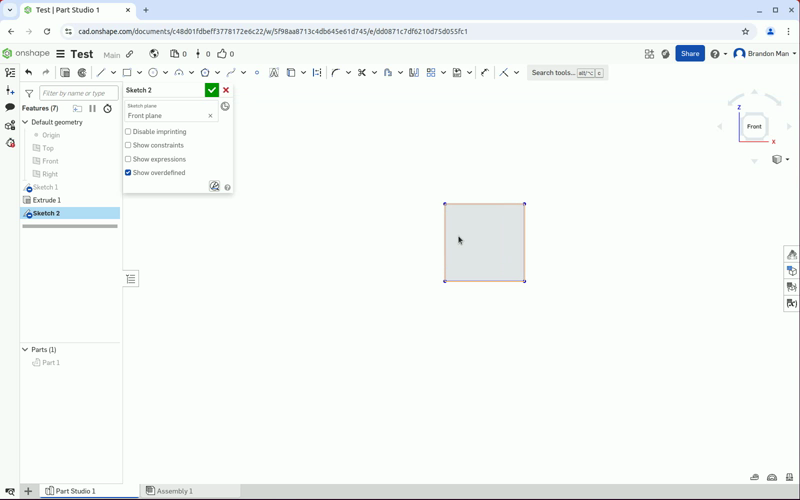
scroll(6)
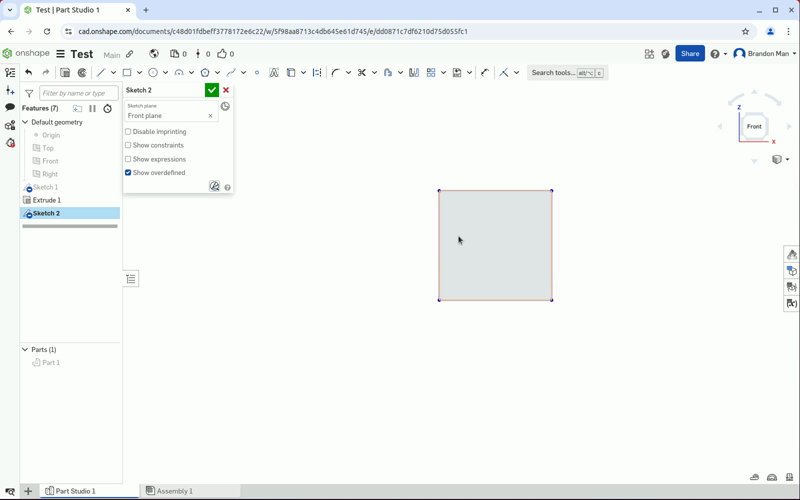
scroll(6)
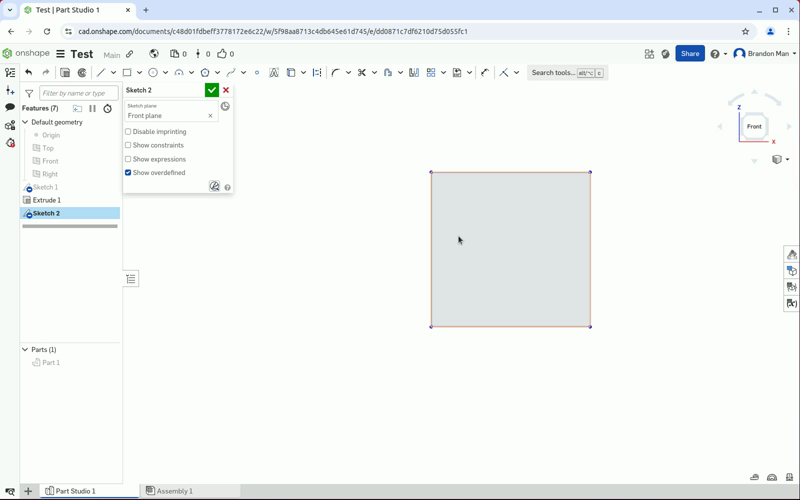
scroll(6)
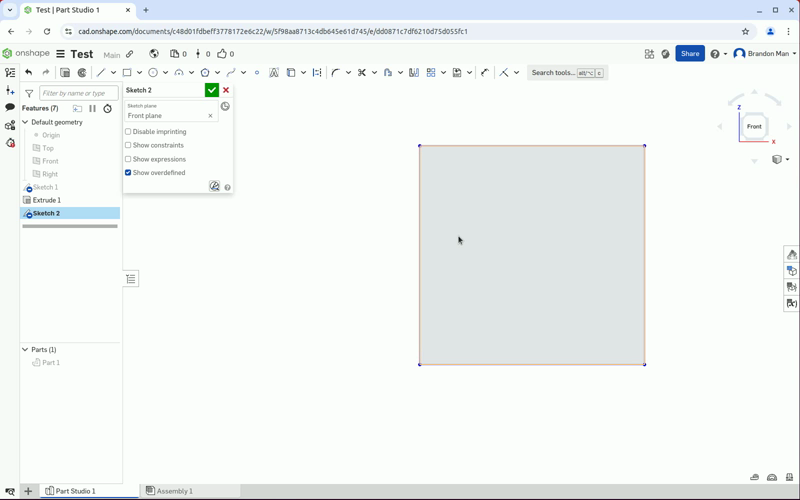
scroll(6)
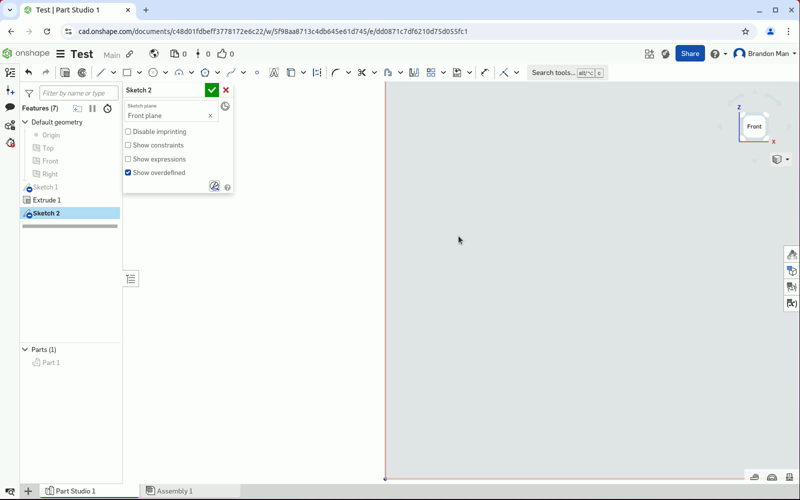
click(458, 235)
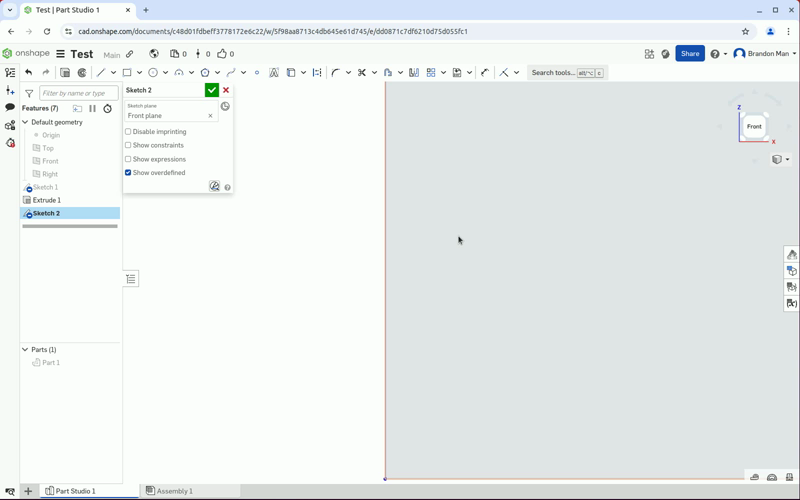
scroll(-6)
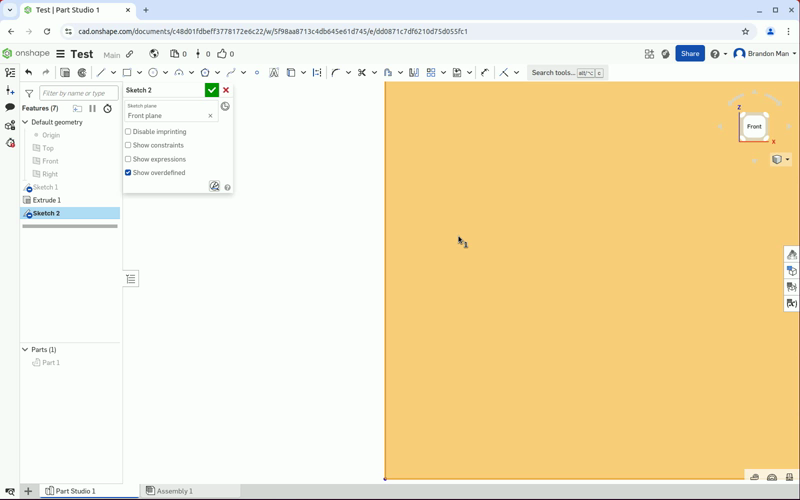
scroll(-6)
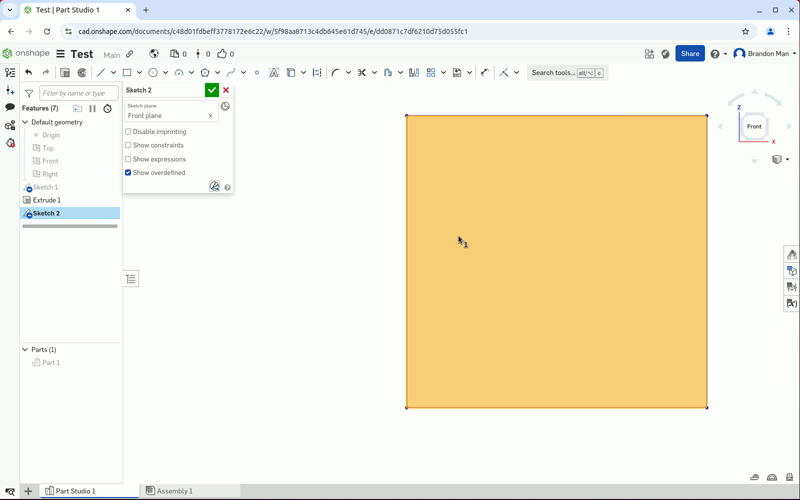
scroll(-6)
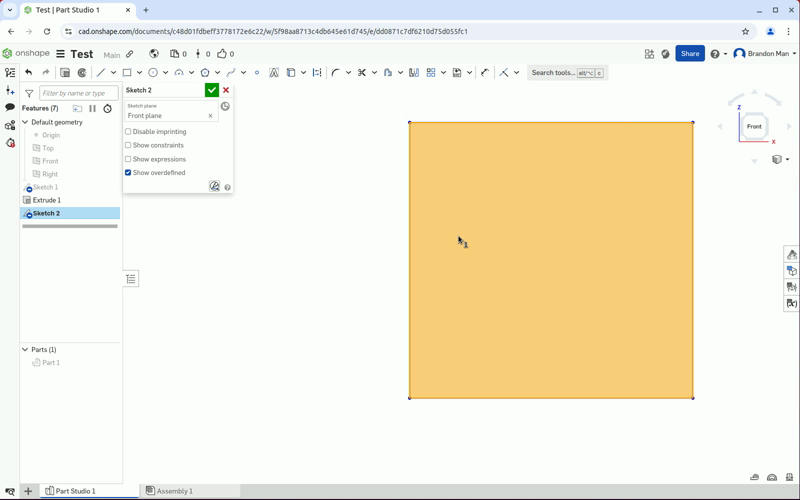
scroll(-6)
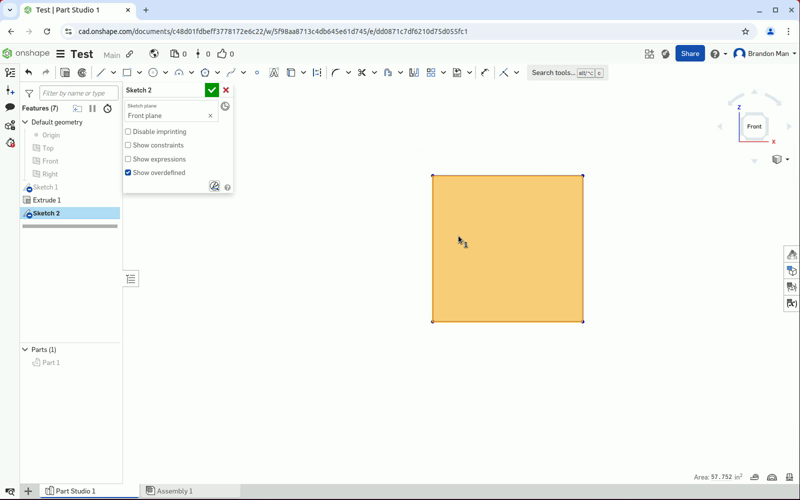
scroll(-6)
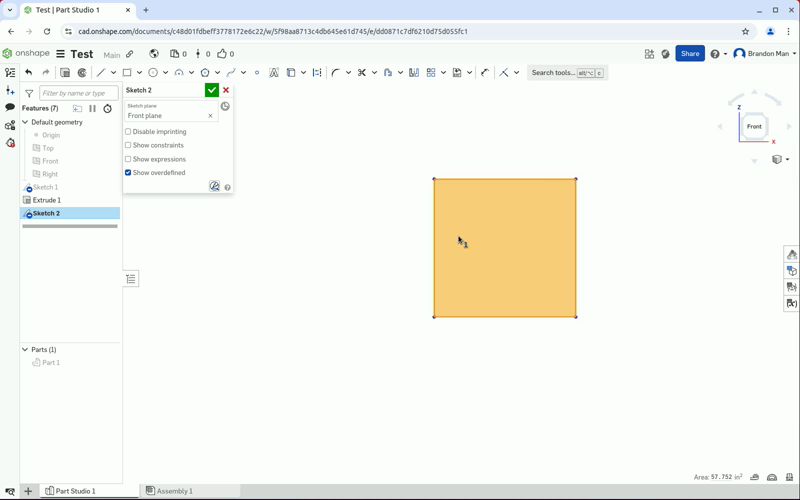
scroll(-6)
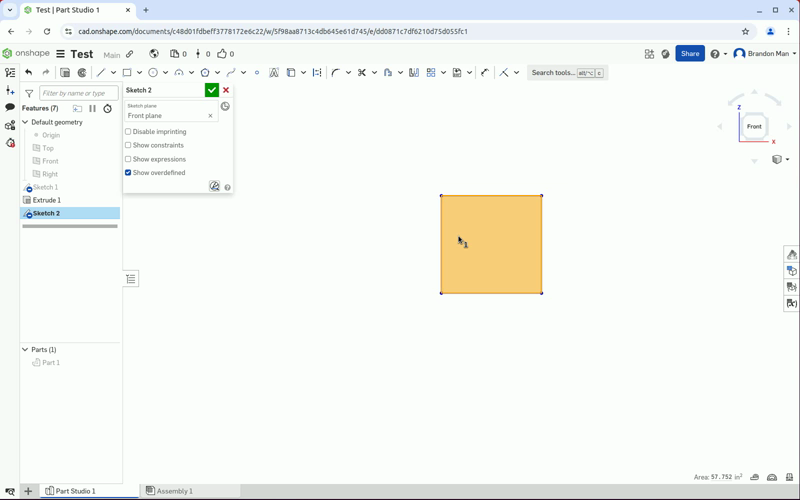
scroll(-6)
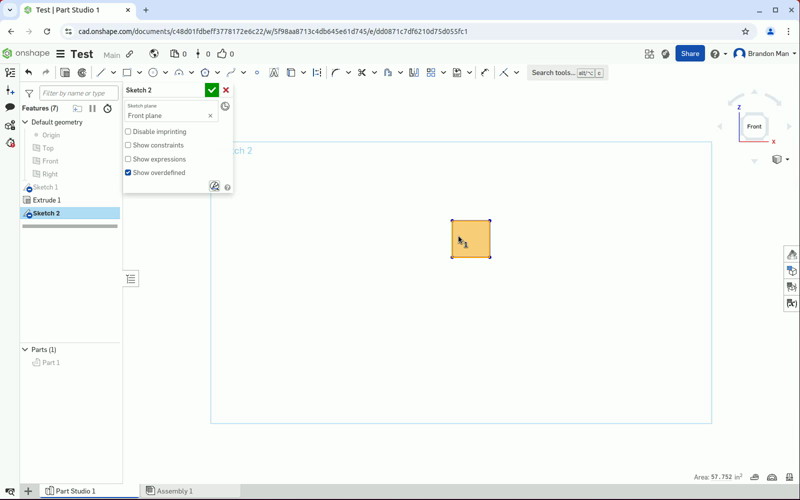
mouse_move(73, 352)
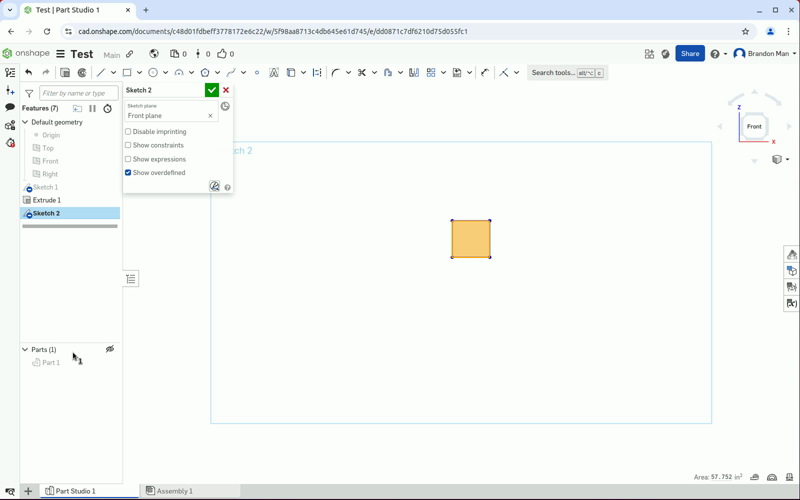
key(shift+y)
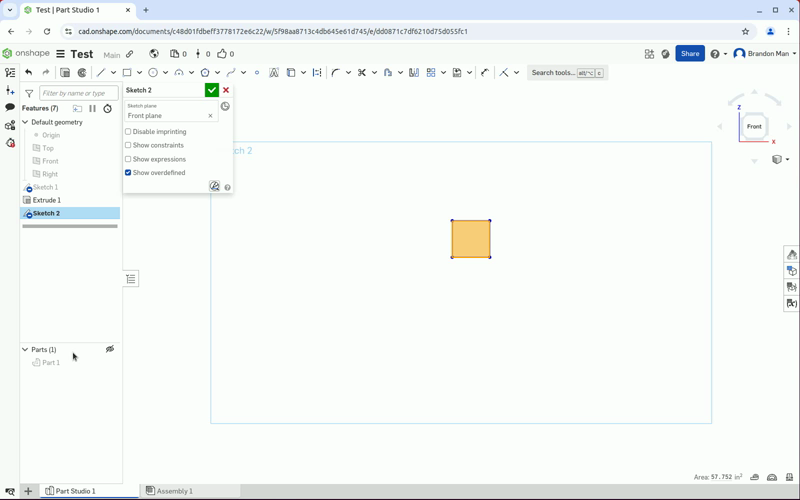
key(shift+e)
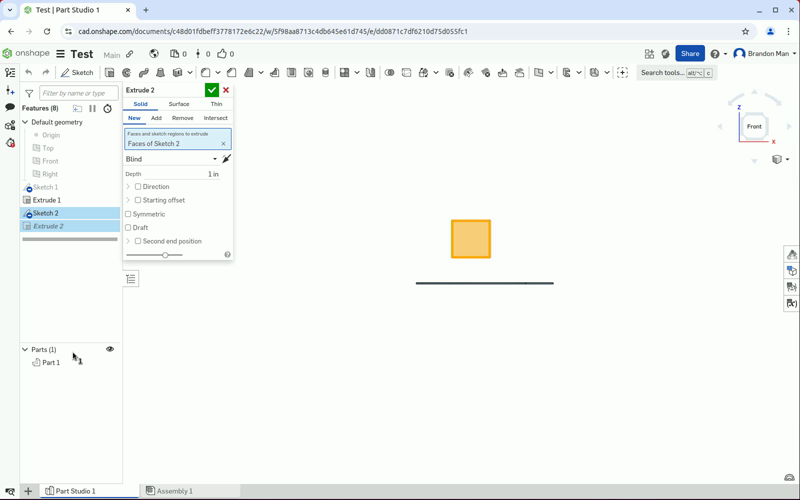
mouse_move(143, 106)
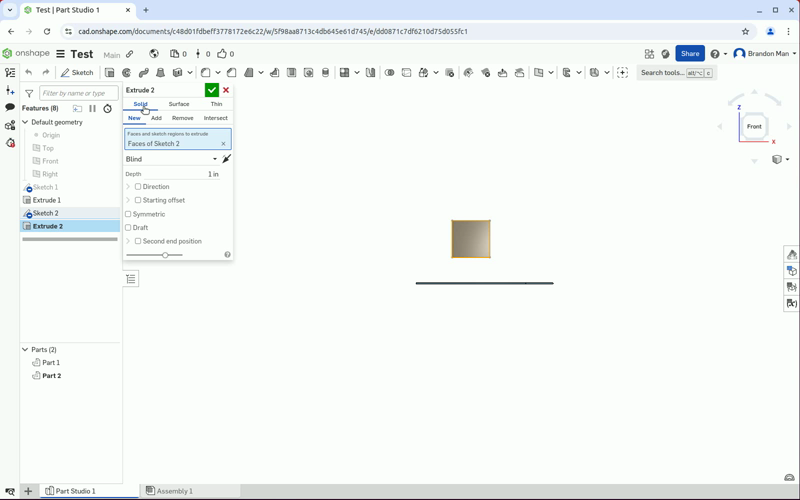
click(143, 106)
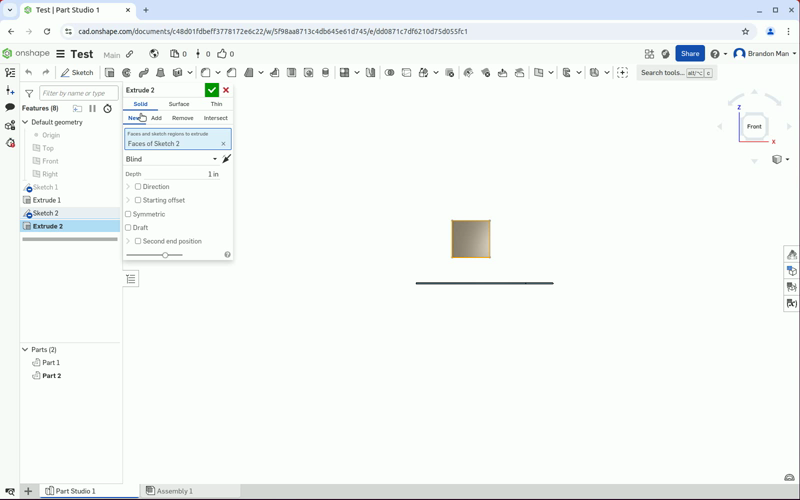
mouse_move(137, 120)
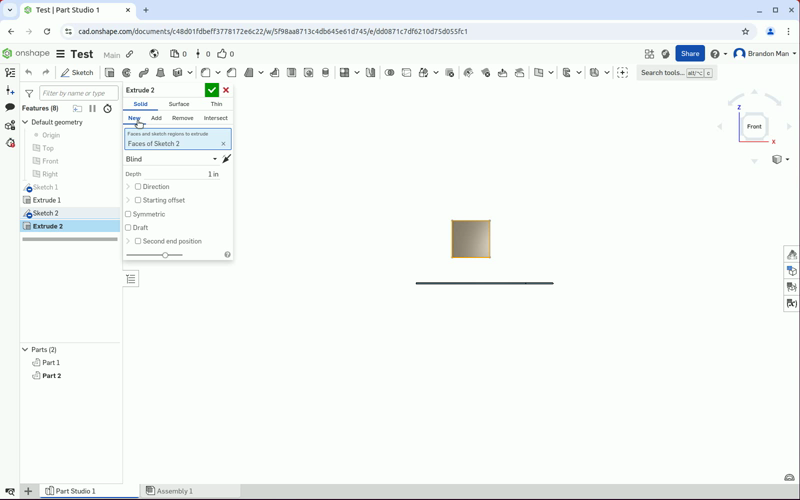
click(137, 120)
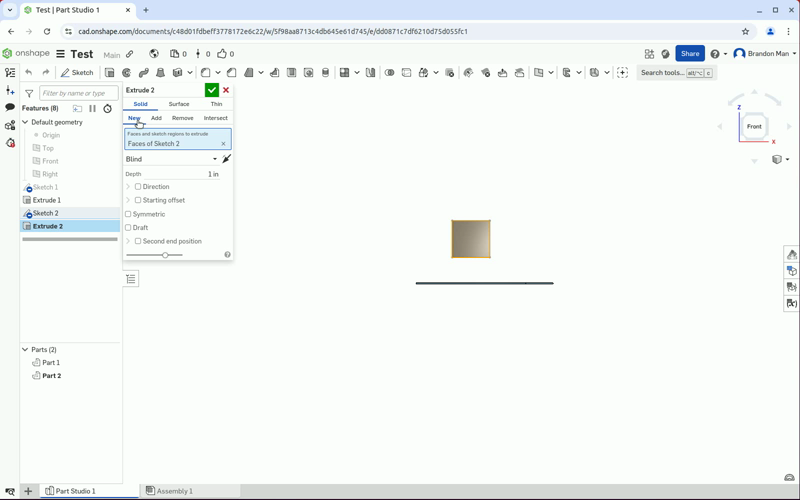
key(tab, 4)
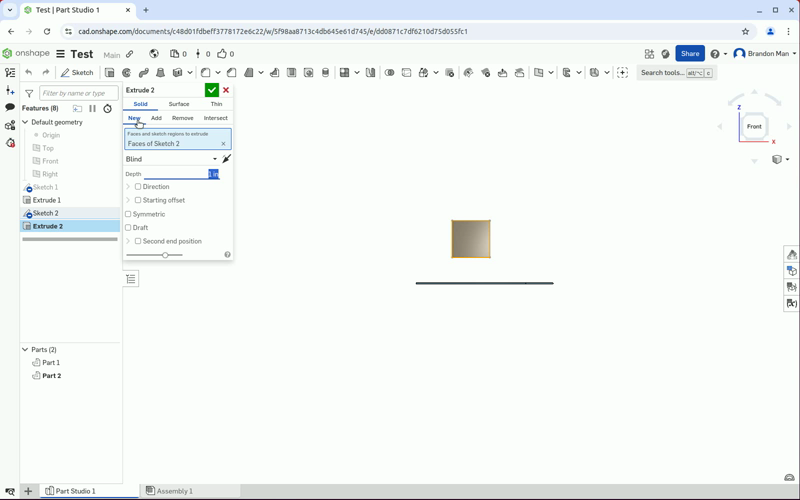
text(-0.241)
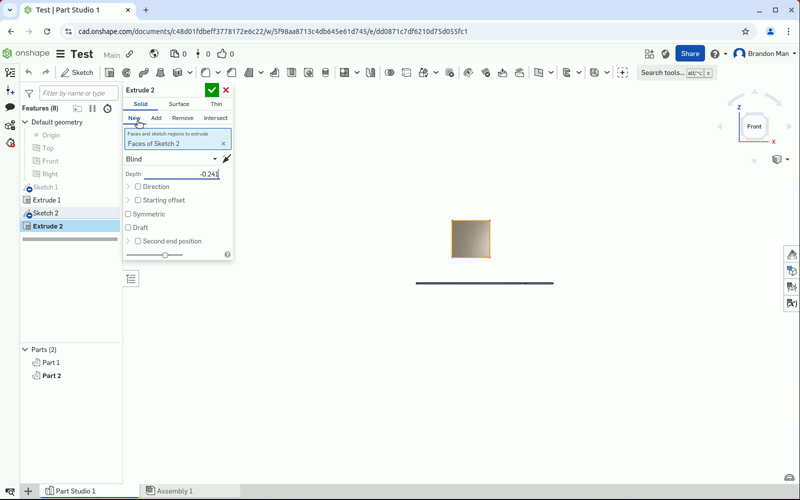
key(enter)
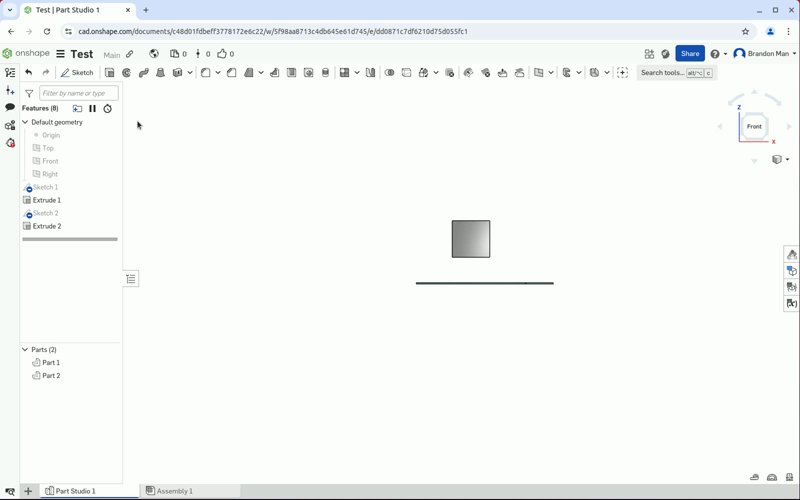
key(shift+h)
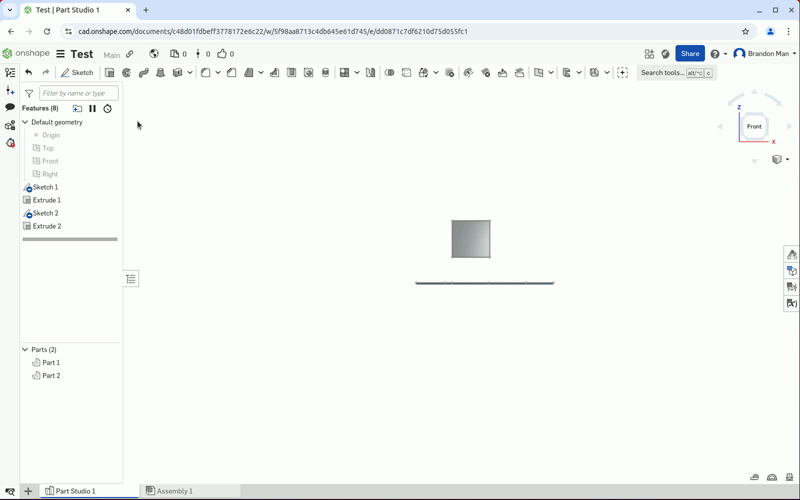
key(shift+h)
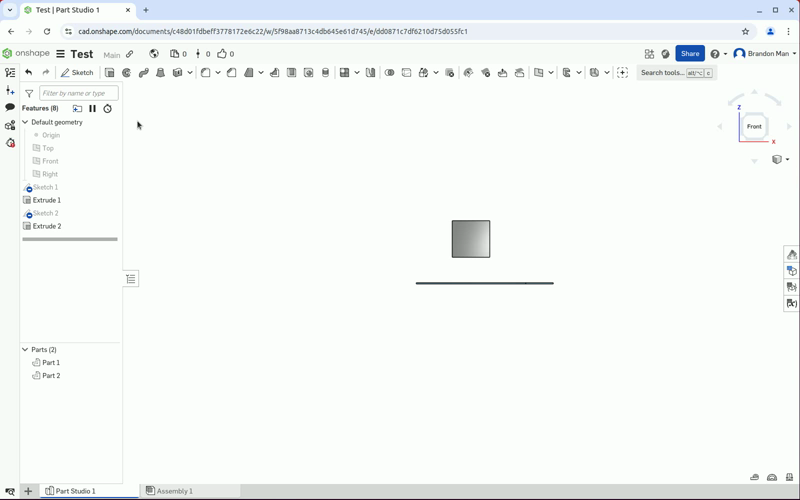
mouse_move(73, 189)
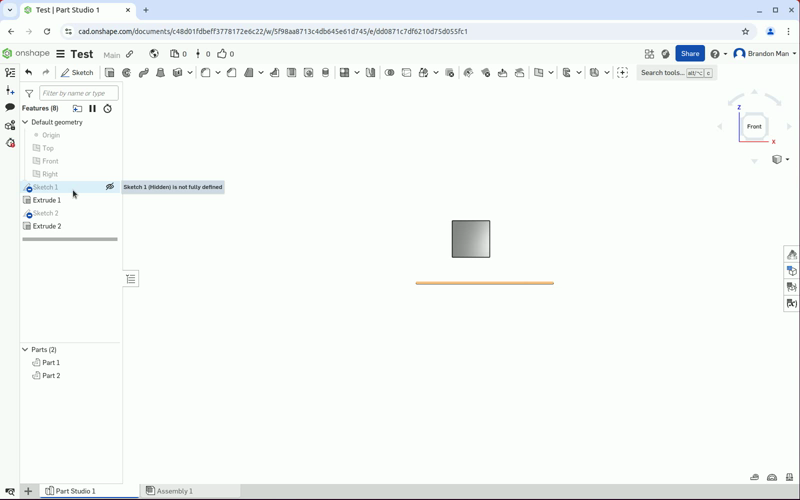
click(73, 189)
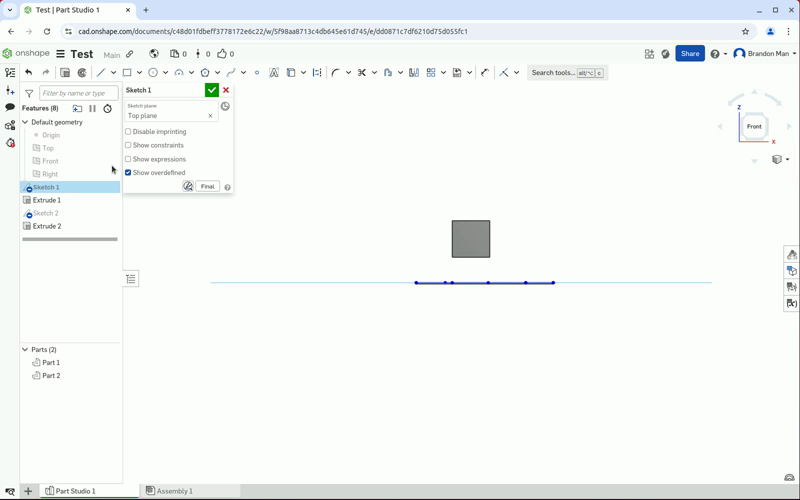
mouse_move(229, 92)
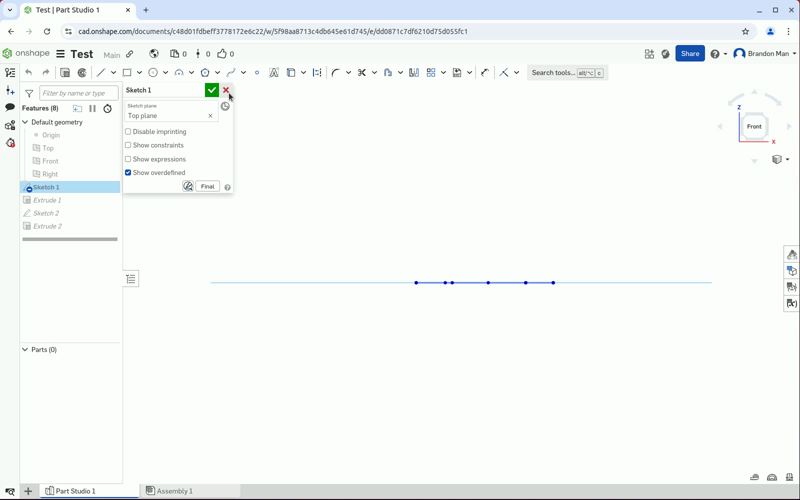
click(229, 92)
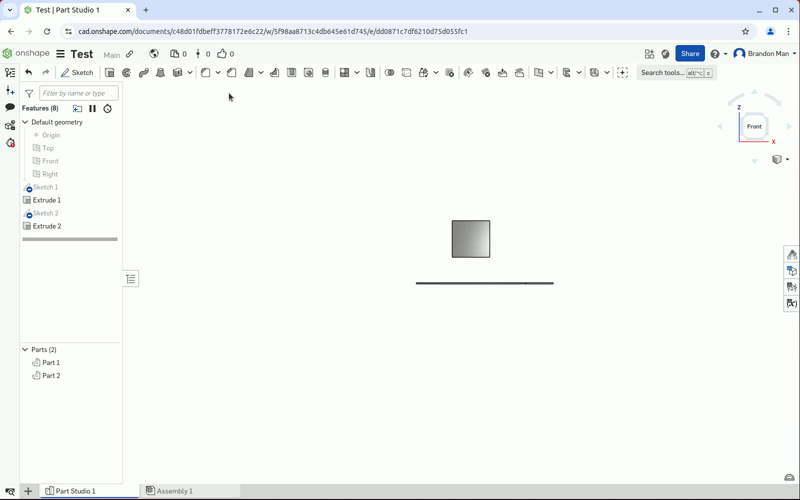
mouse_move(73, 352)
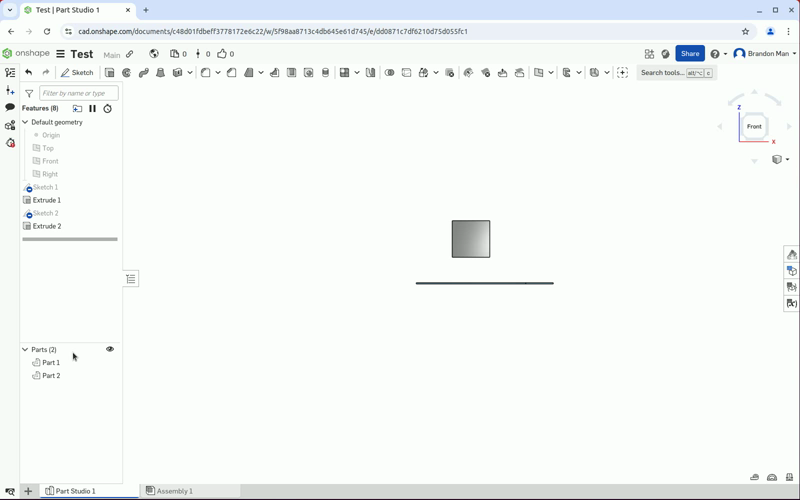
key(y)
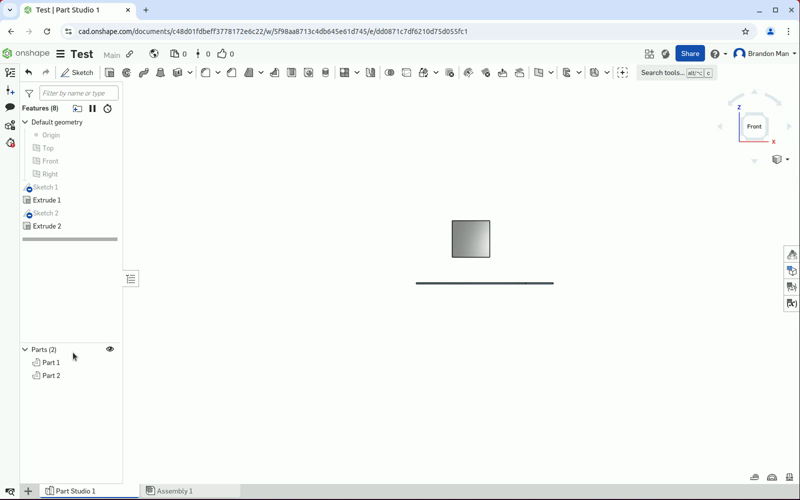
key(shift+p)
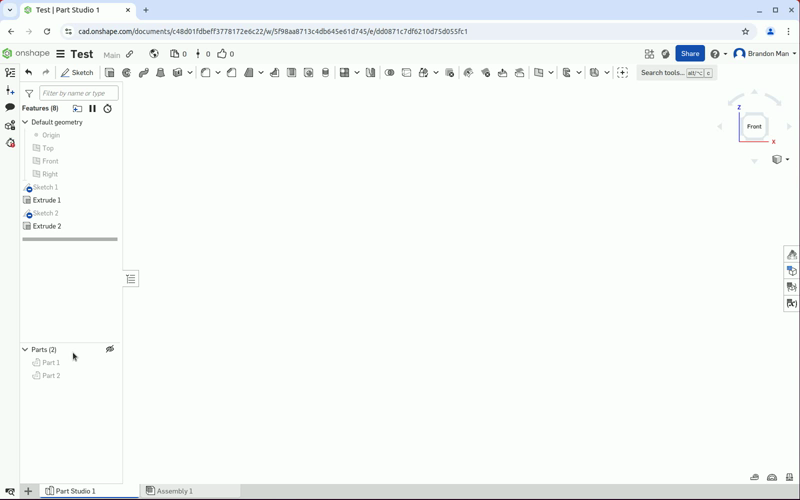
key(space)
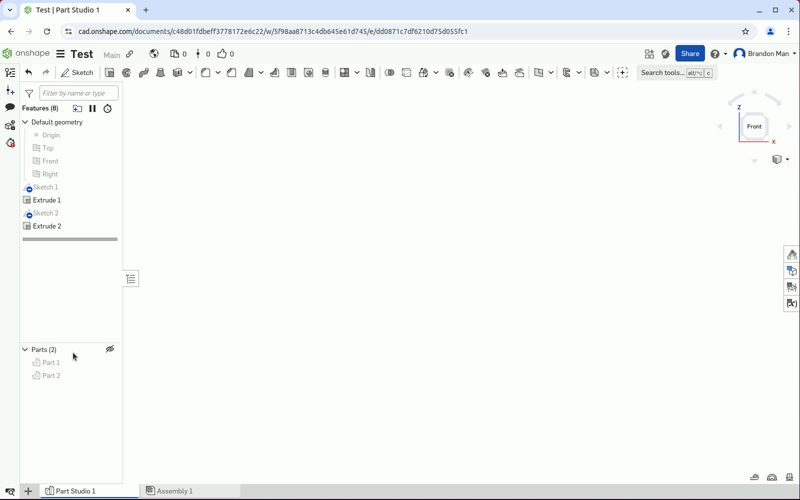
key_down(shift)
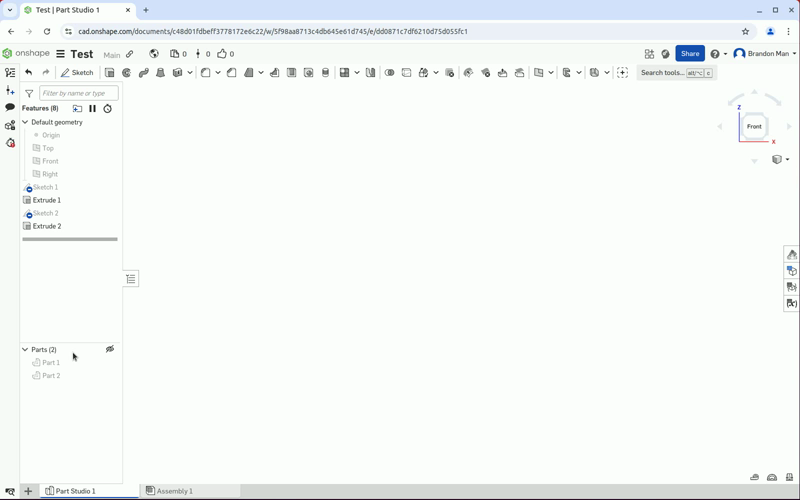
key(down)
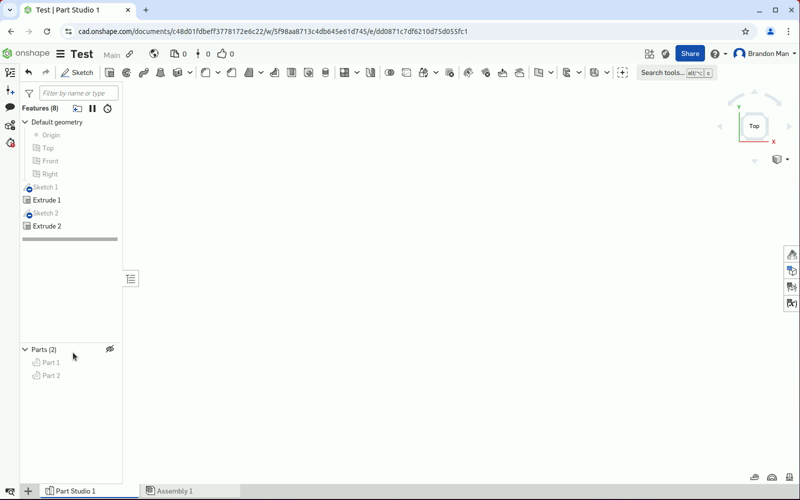
key_up(shift)
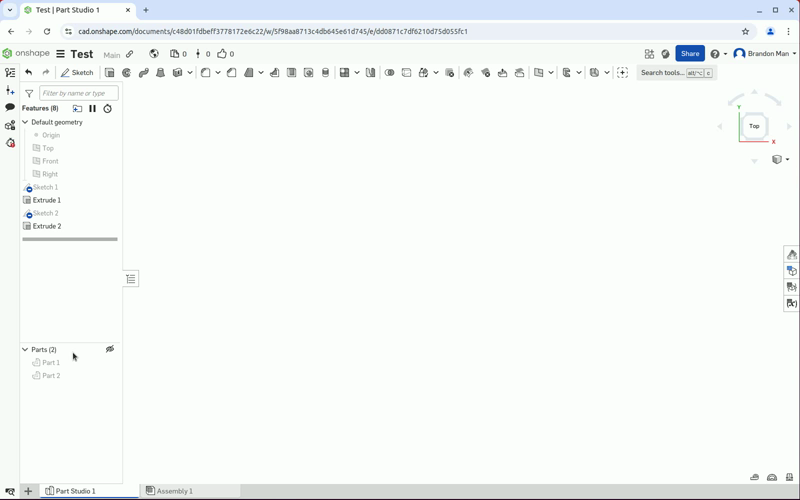
mouse_move(73, 352)
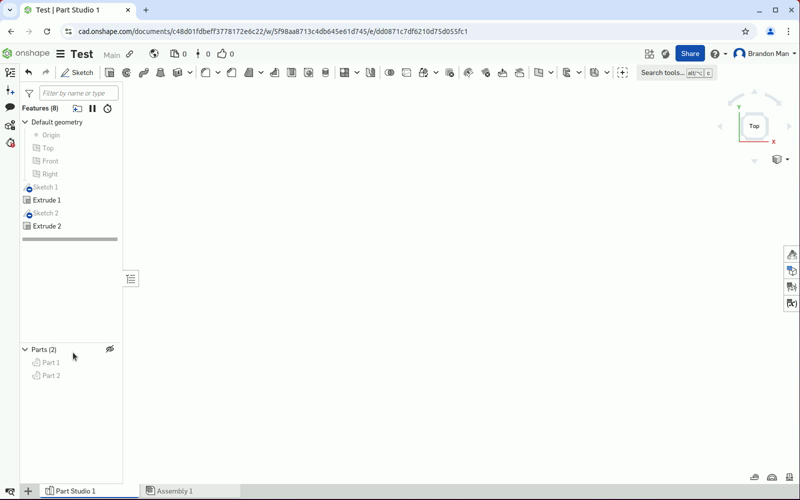
key(shift+y)
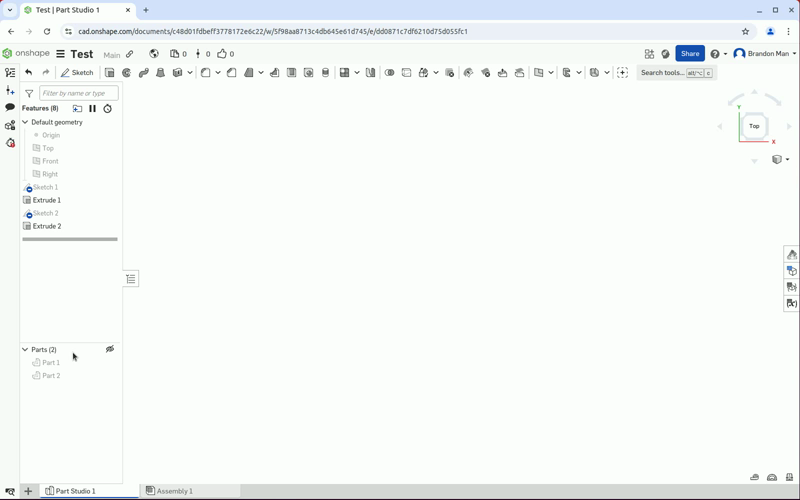
key(shift+s)
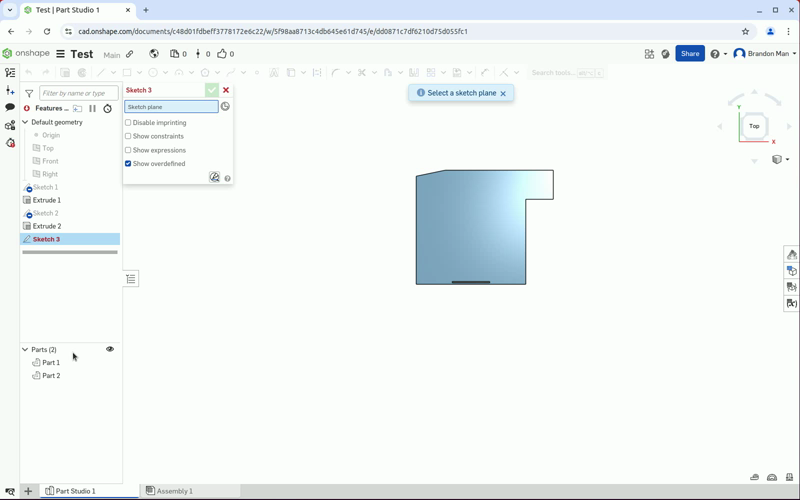
mouse_move(73, 150)
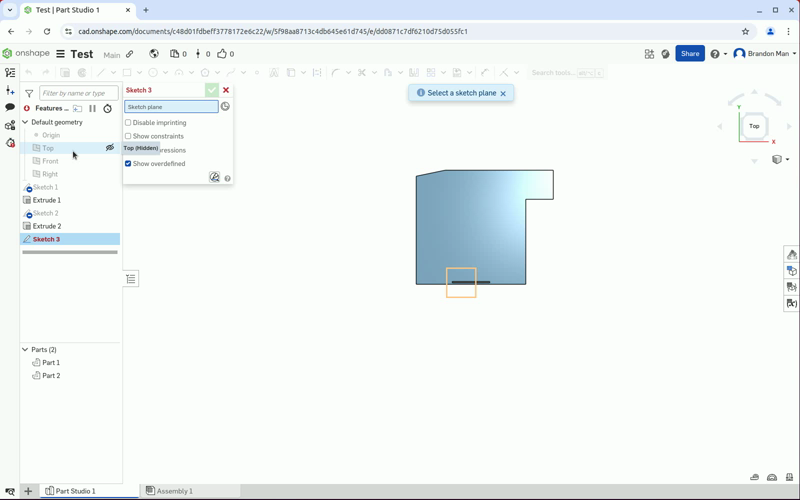
click(73, 150)
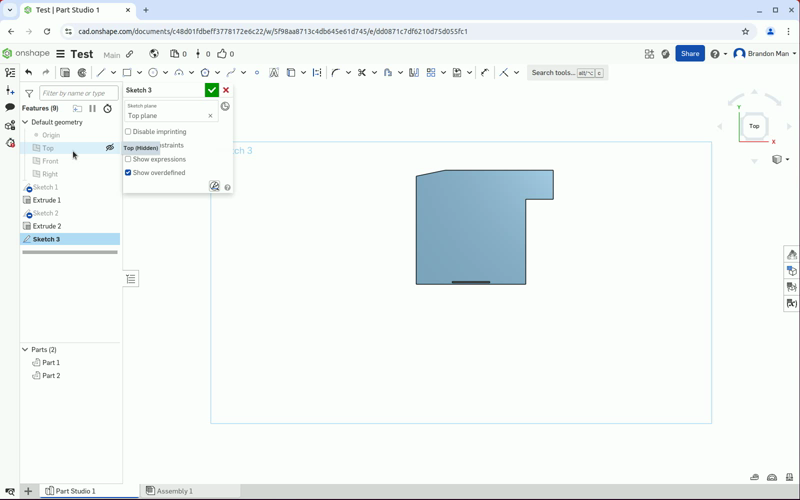
mouse_move(73, 352)
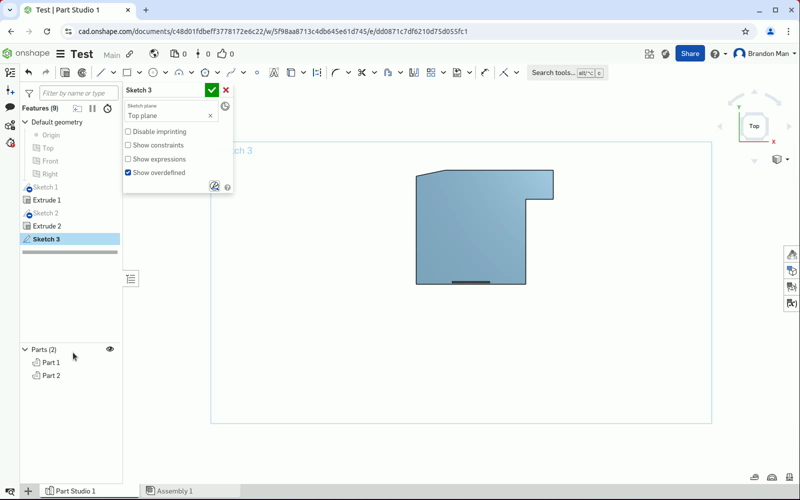
key(y)
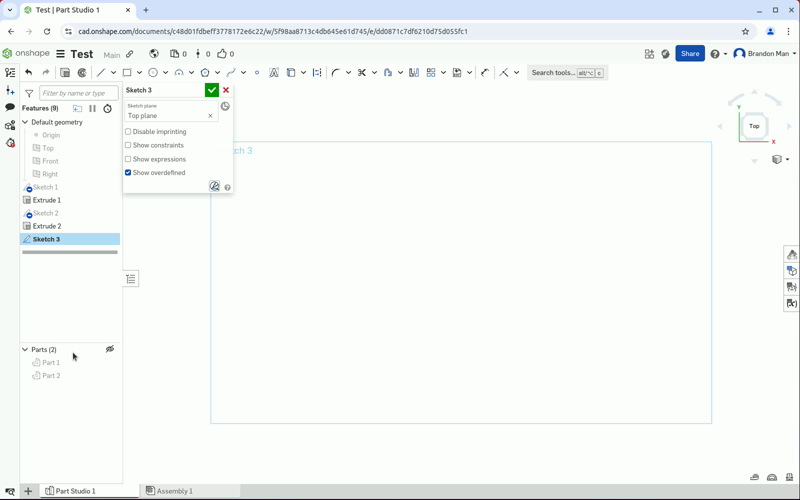
key(l)
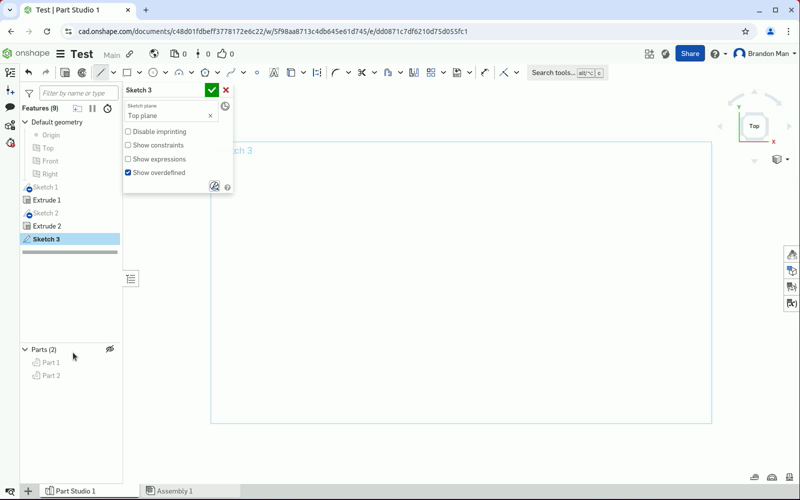
key_down(shift)
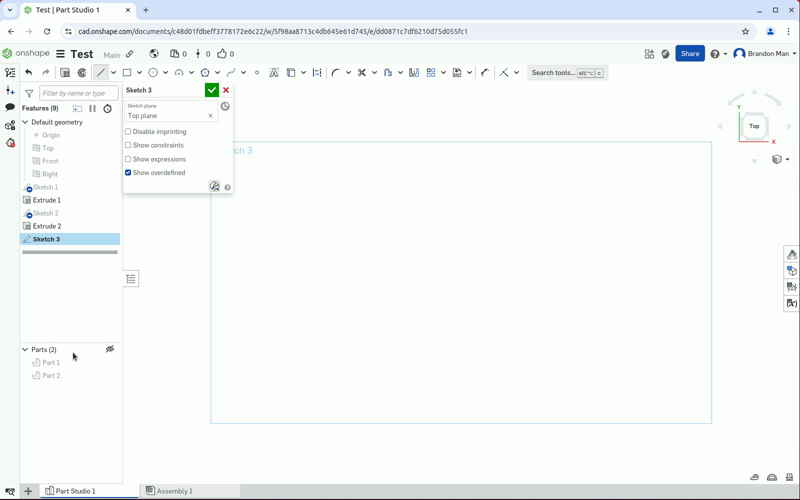
mouse_move(416, 177)
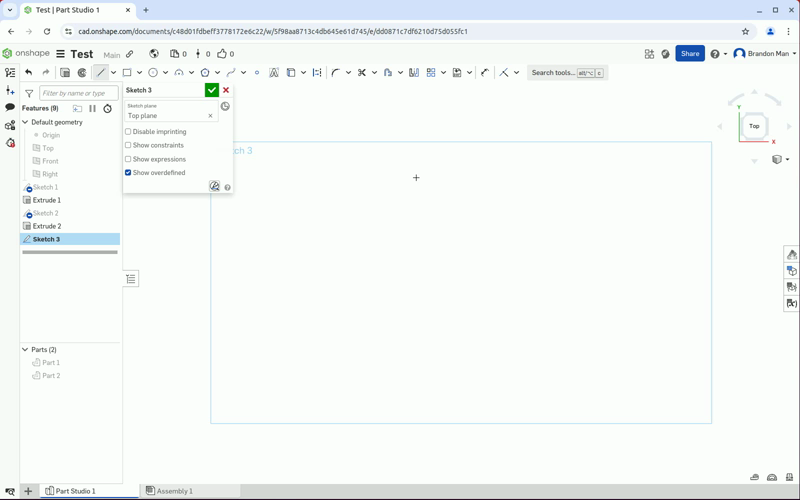
click(416, 177)
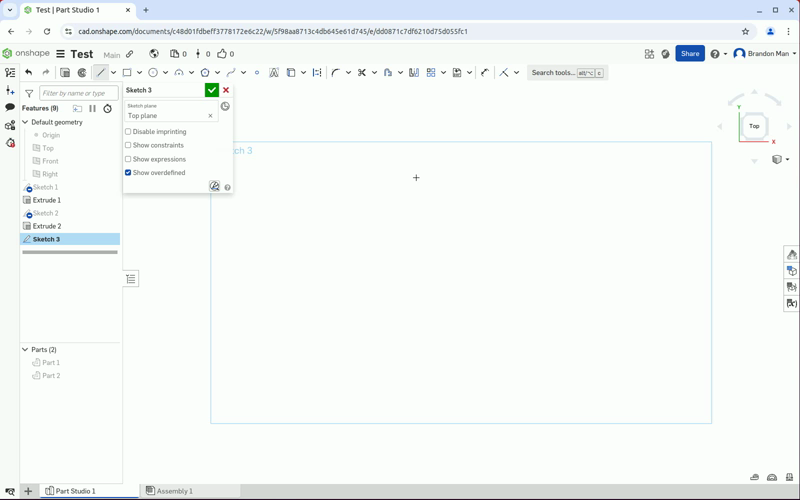
key_up(shift)
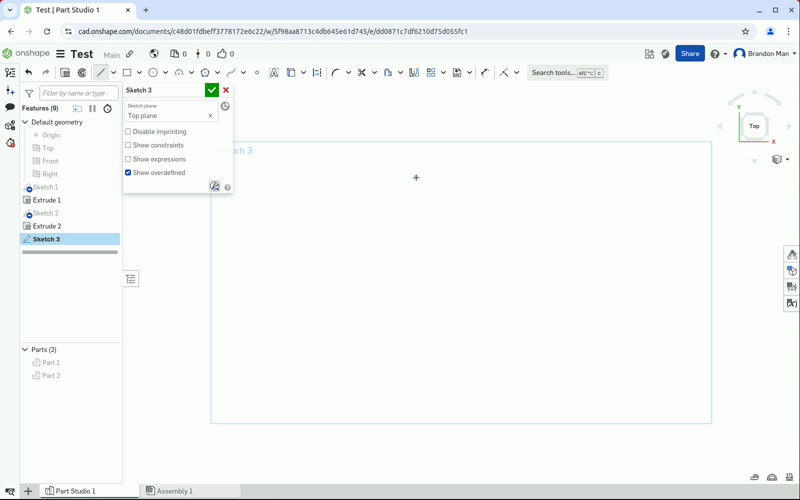
key_down(shift)
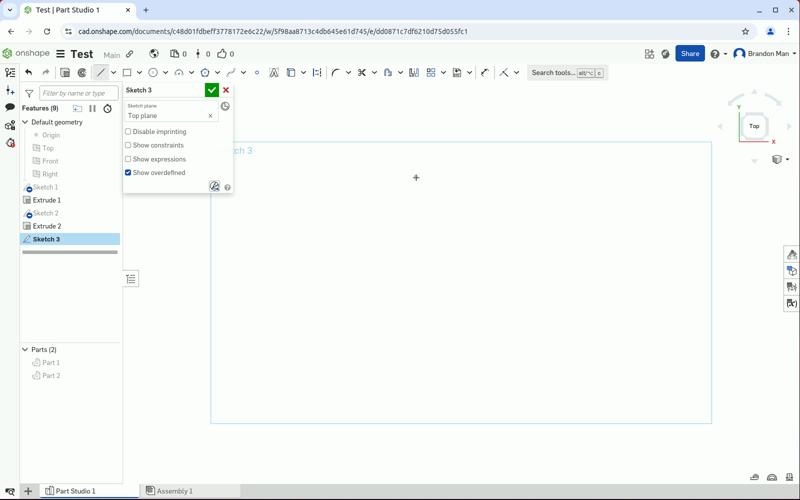
mouse_move(446, 177)
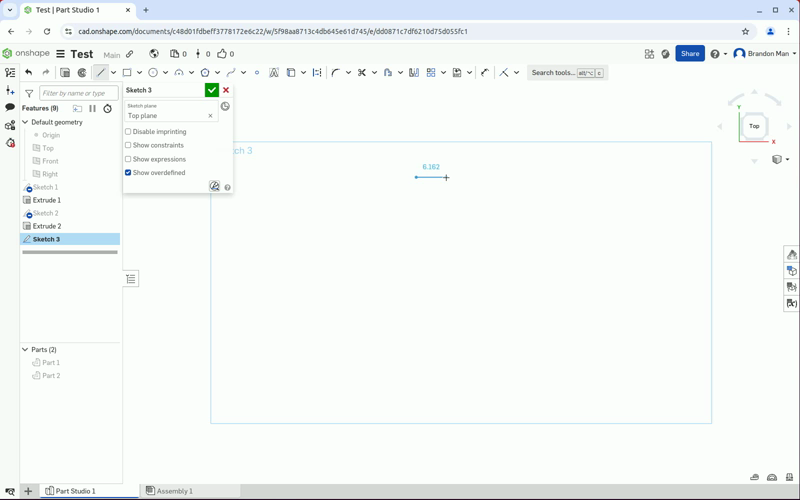
mouse_move(446, 171)
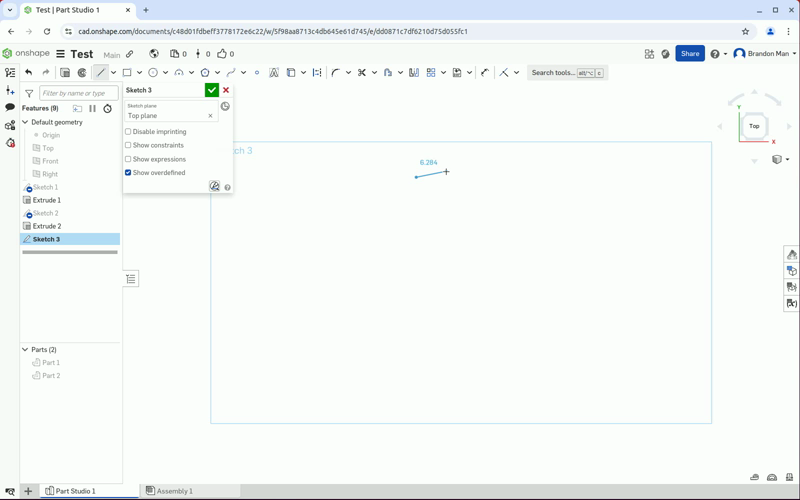
click(446, 171)
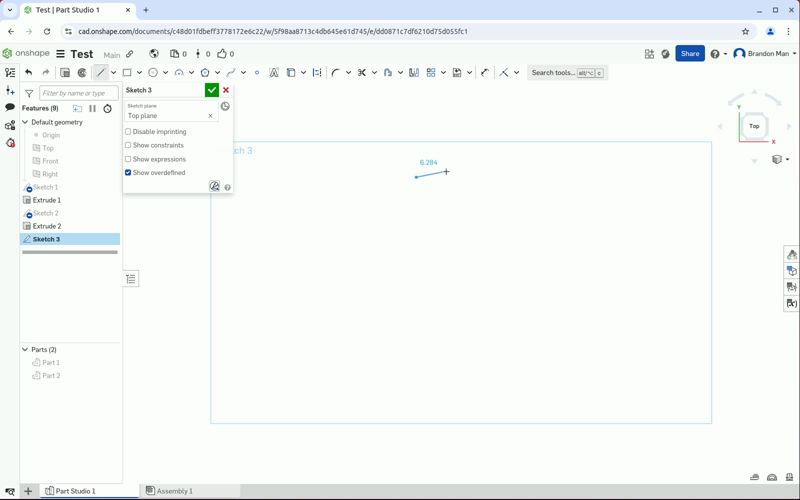
key_up(shift)
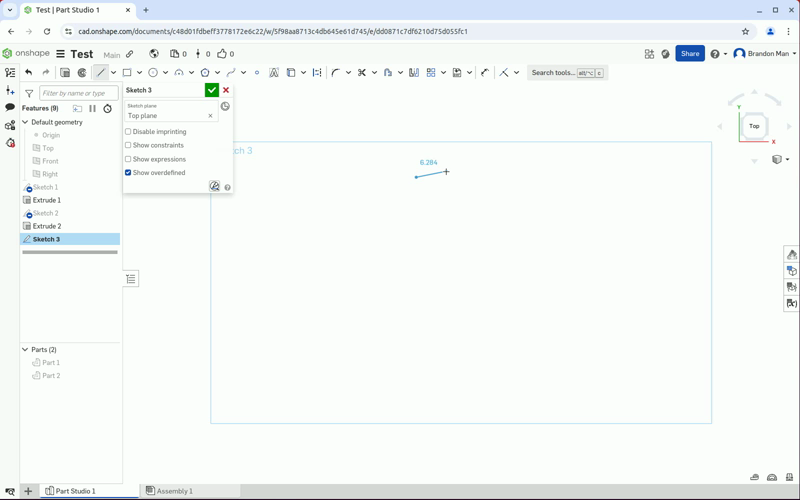
key_down(shift)
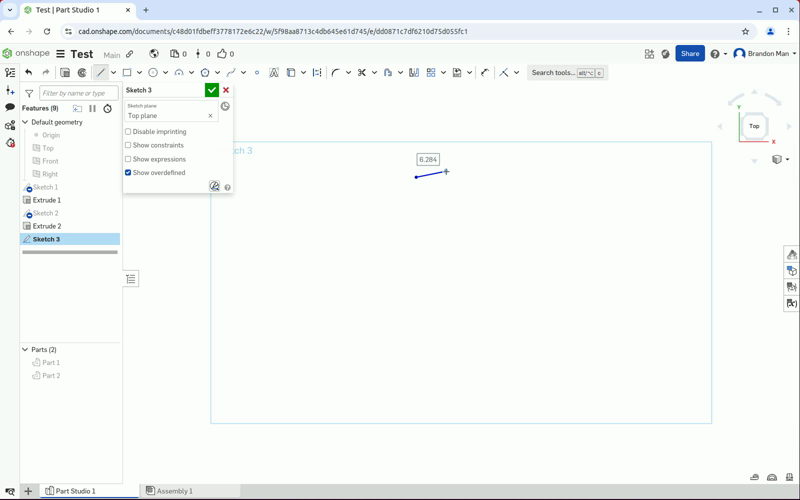
mouse_move(476, 171)
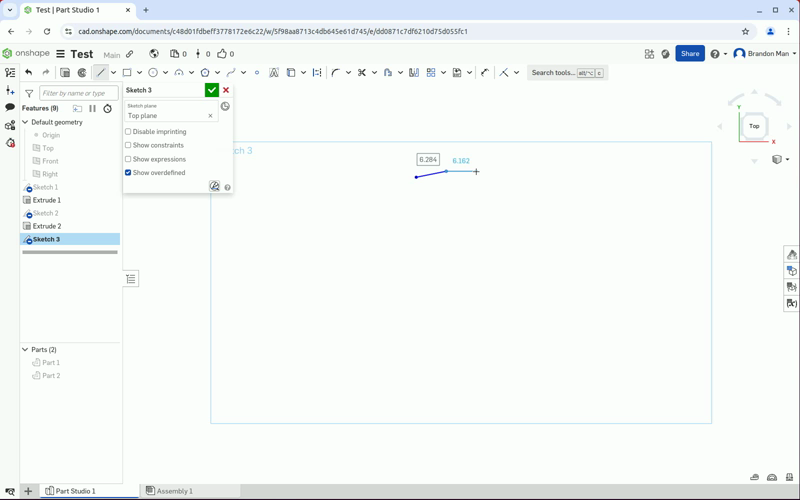
mouse_move(446, 170)
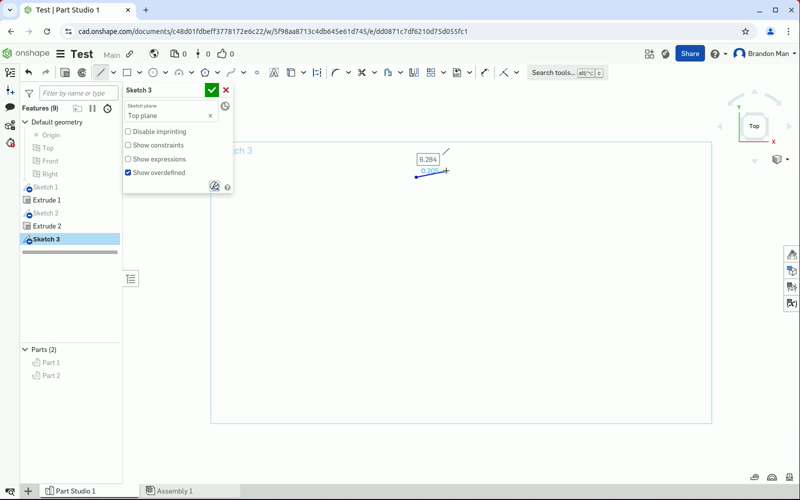
scroll(6)
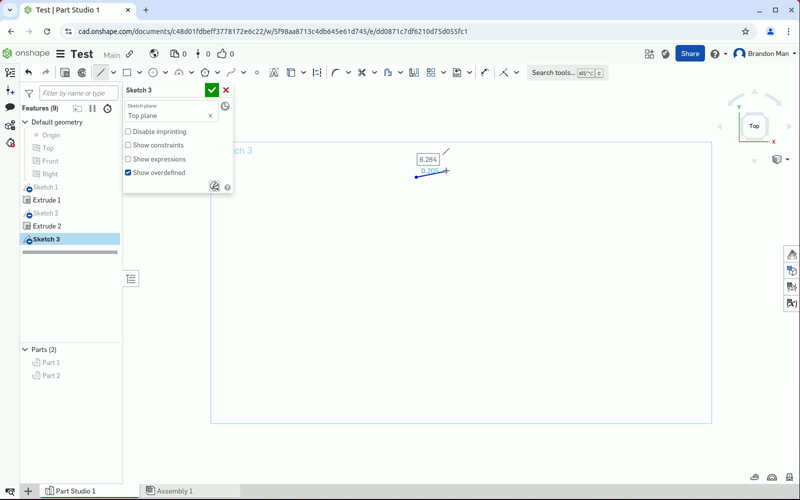
scroll(6)
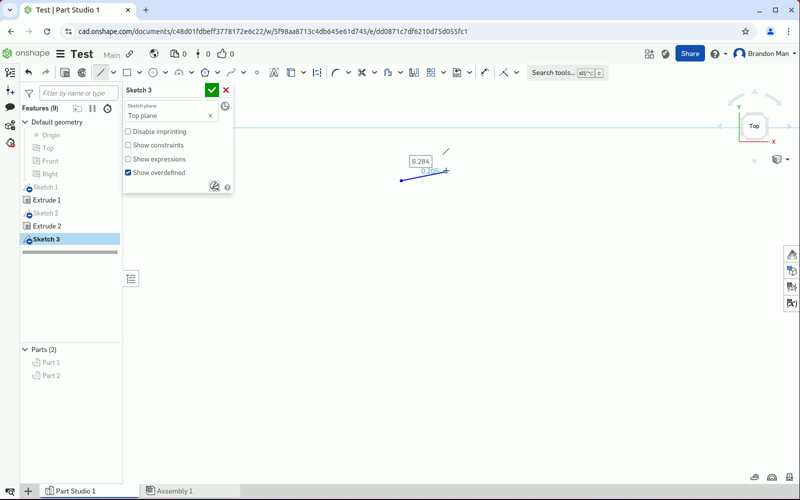
scroll(6)
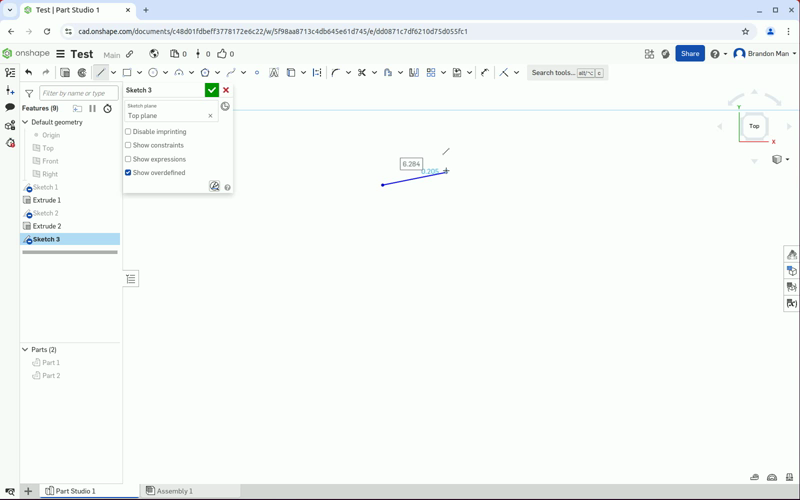
scroll(6)
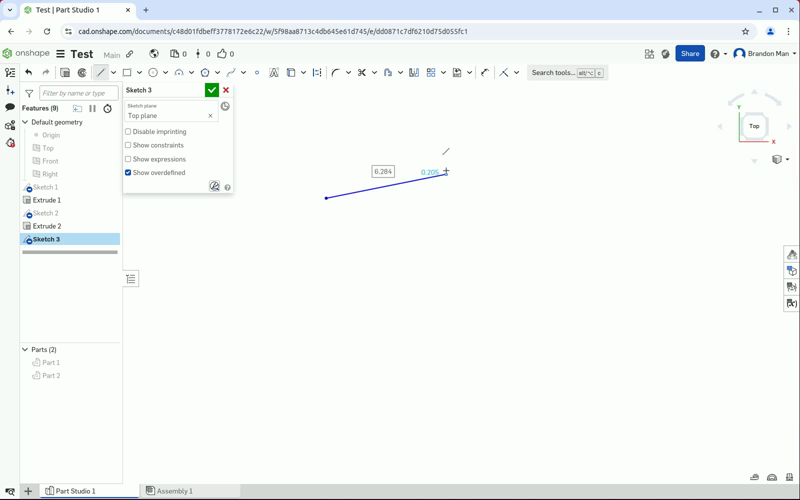
scroll(6)
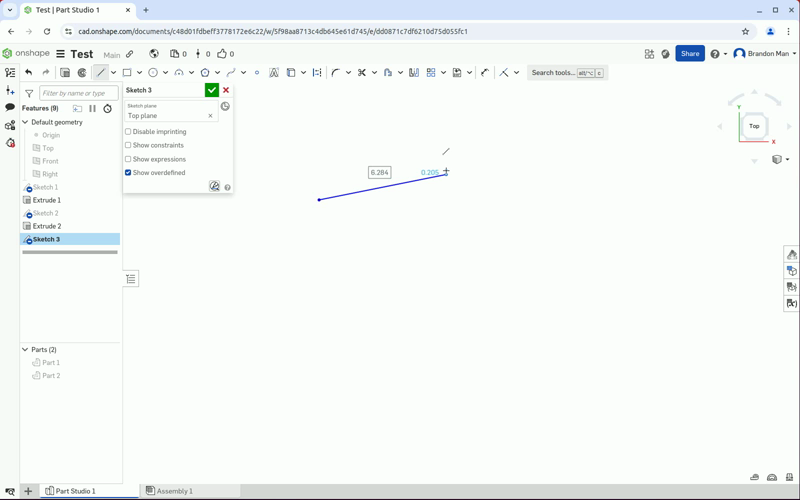
scroll(6)
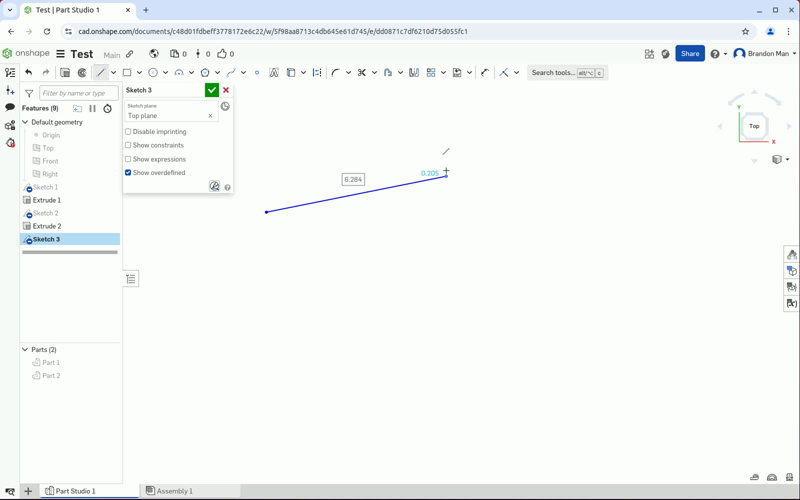
scroll(6)
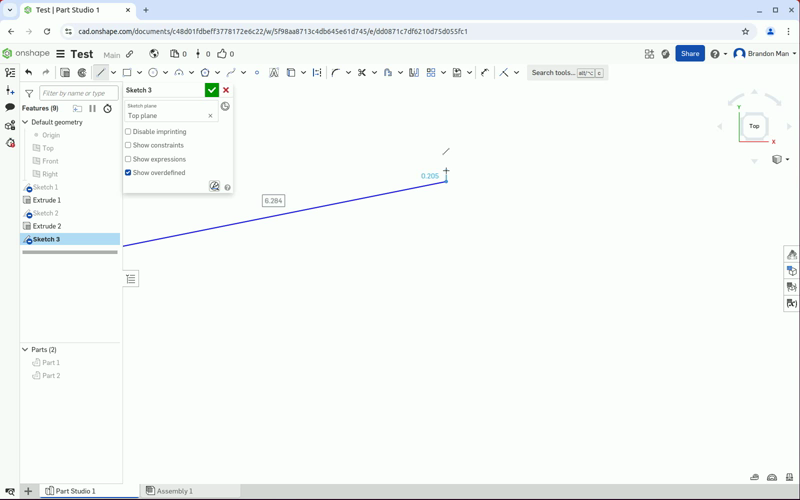
click(446, 170)
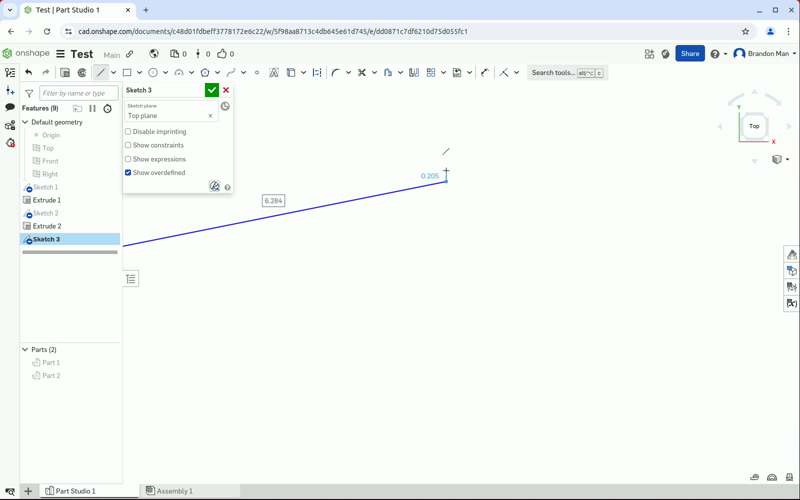
scroll(-6)
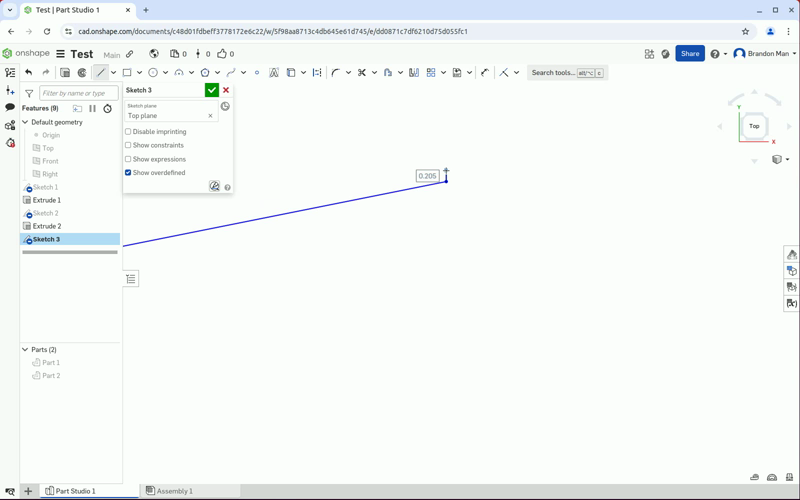
scroll(-6)
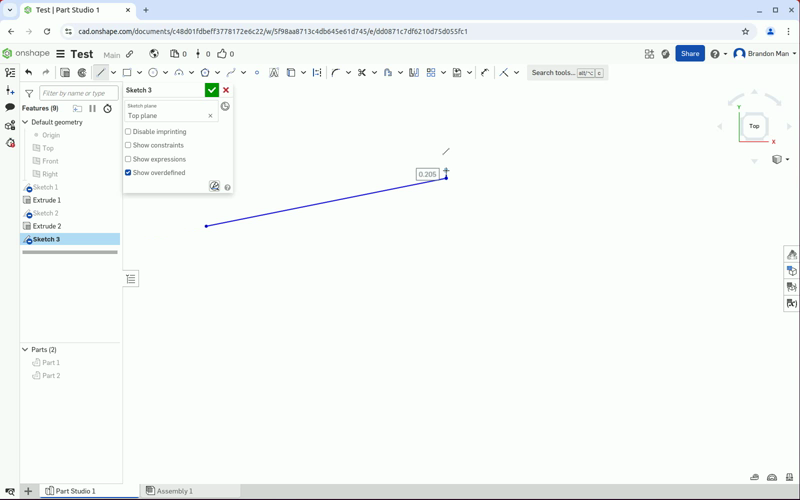
scroll(-6)
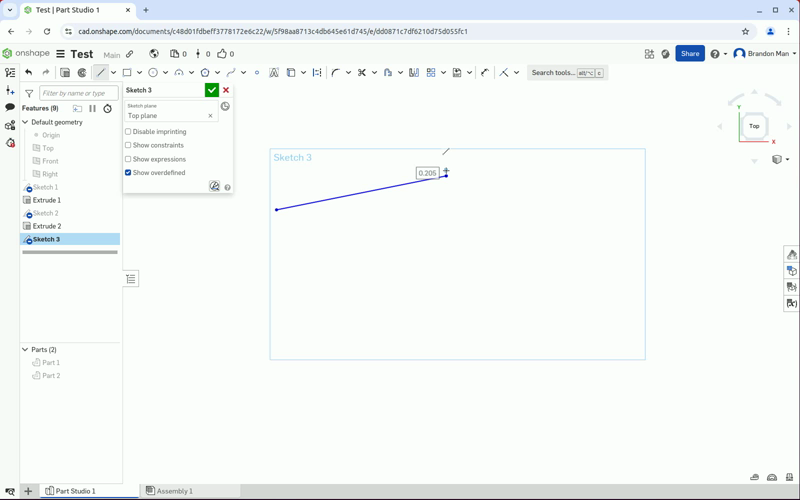
scroll(-6)
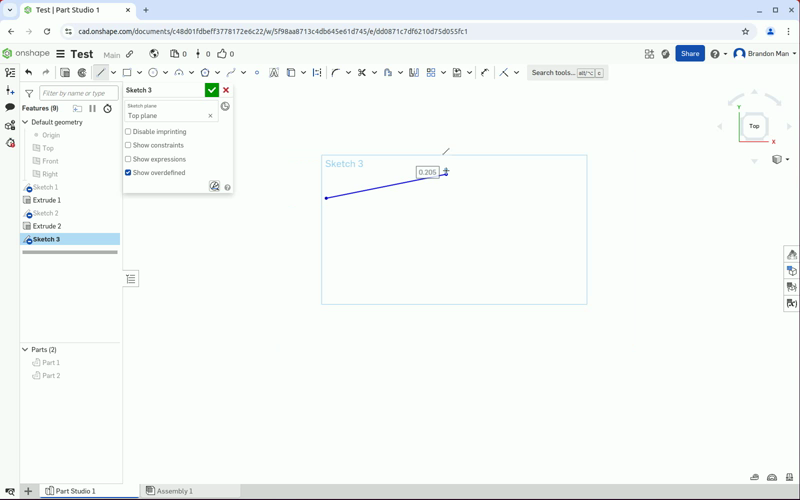
scroll(-6)
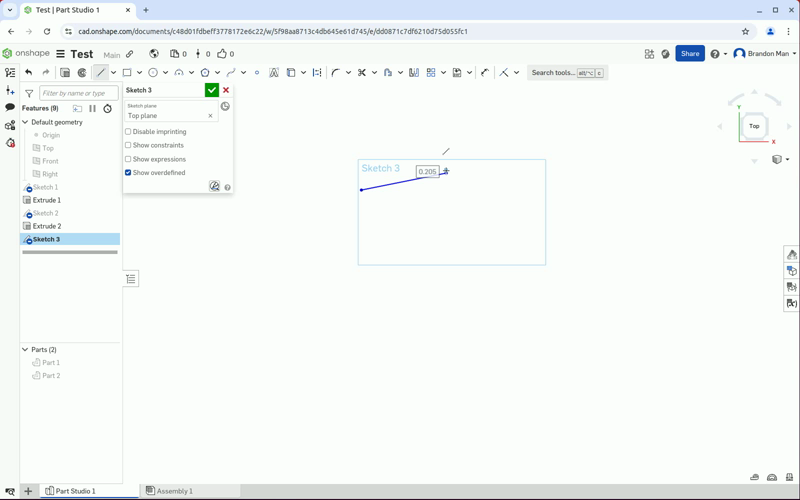
scroll(-6)
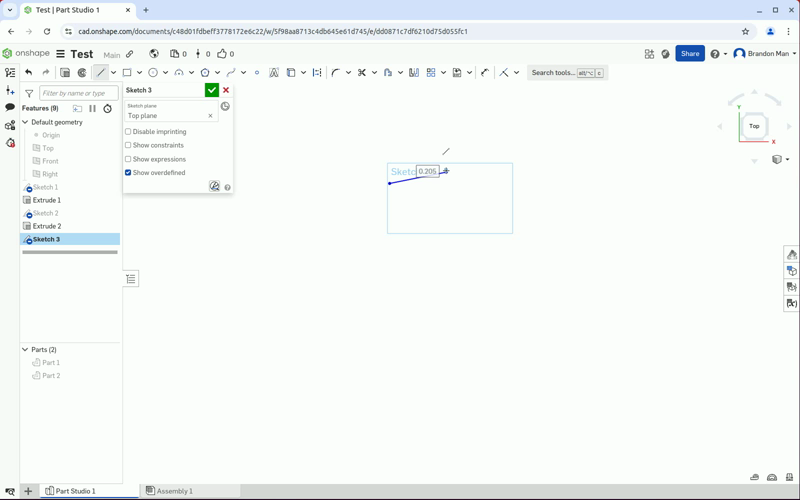
scroll(-6)
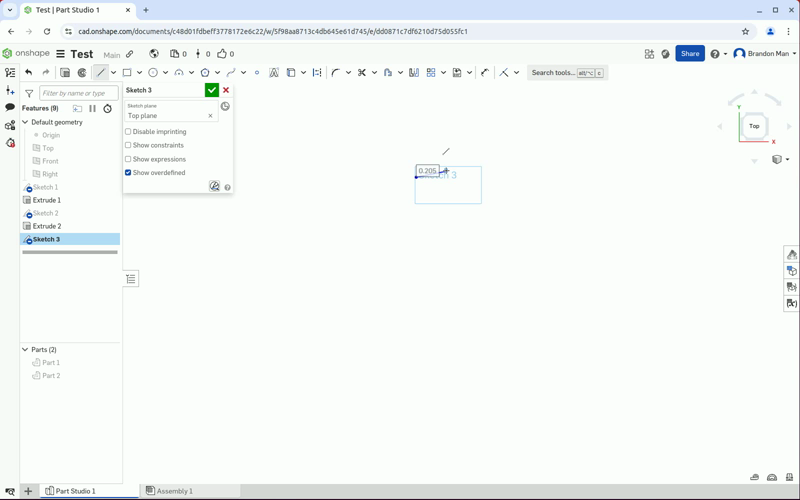
key_up(shift)
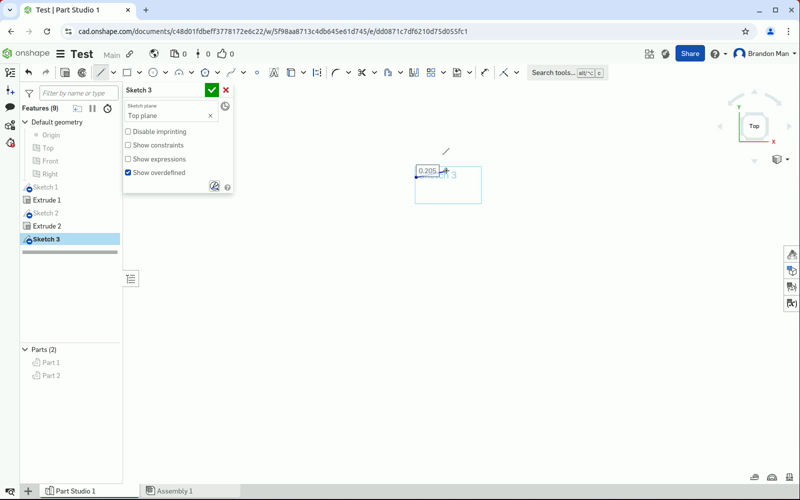
key_down(shift)
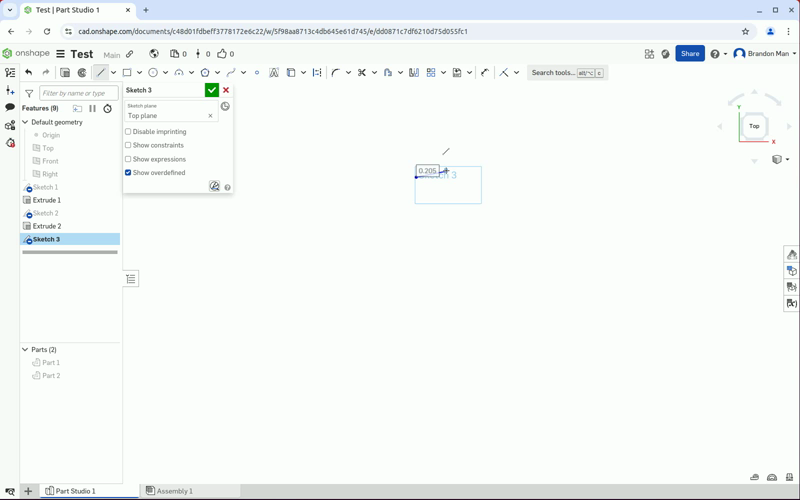
mouse_move(476, 170)
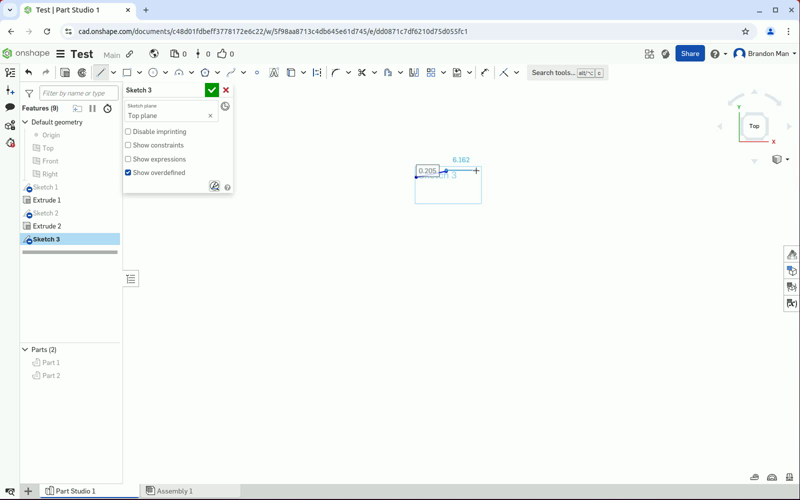
mouse_move(416, 176)
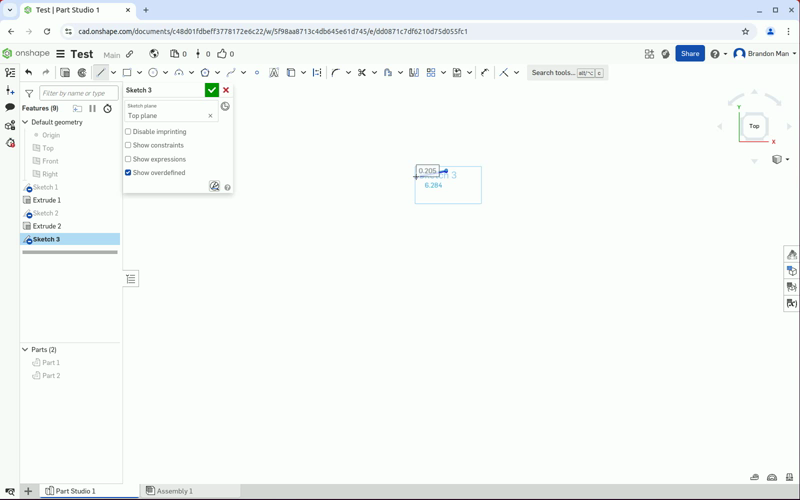
scroll(6)
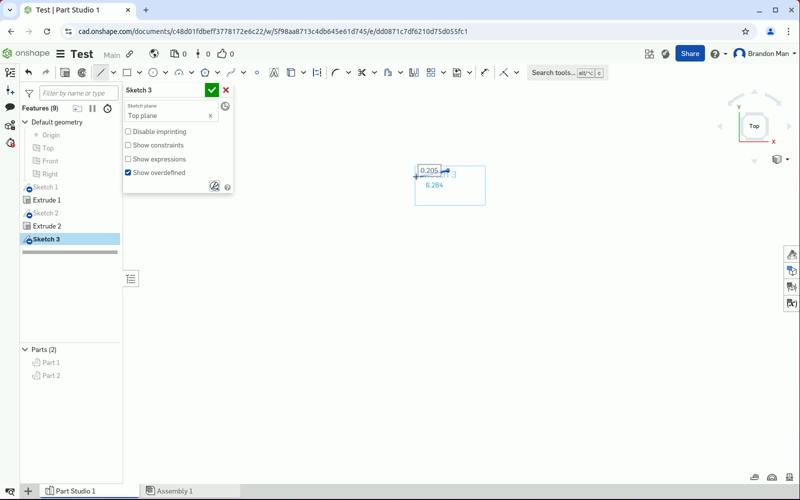
scroll(6)
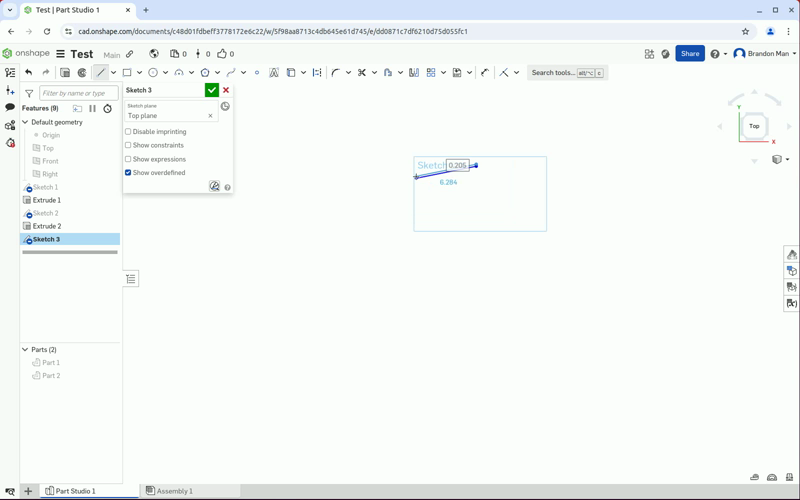
scroll(6)
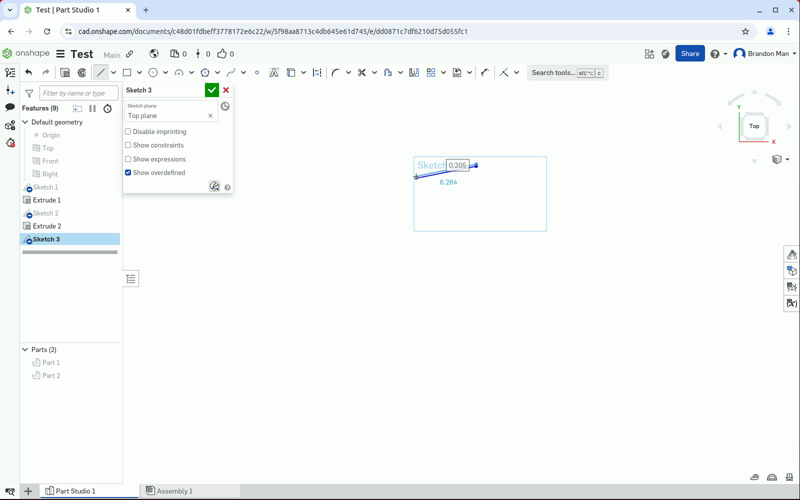
scroll(6)
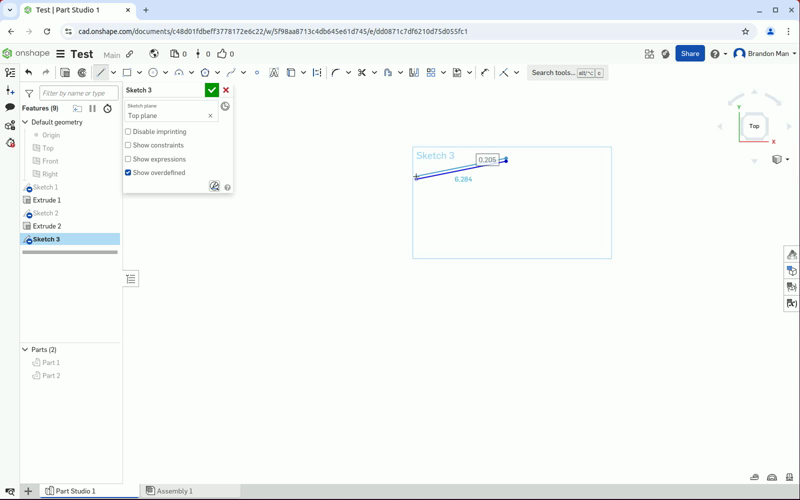
scroll(6)
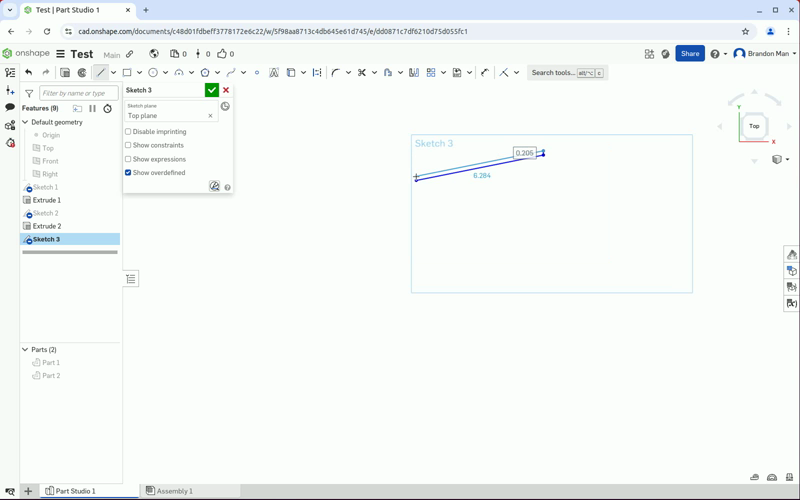
scroll(6)
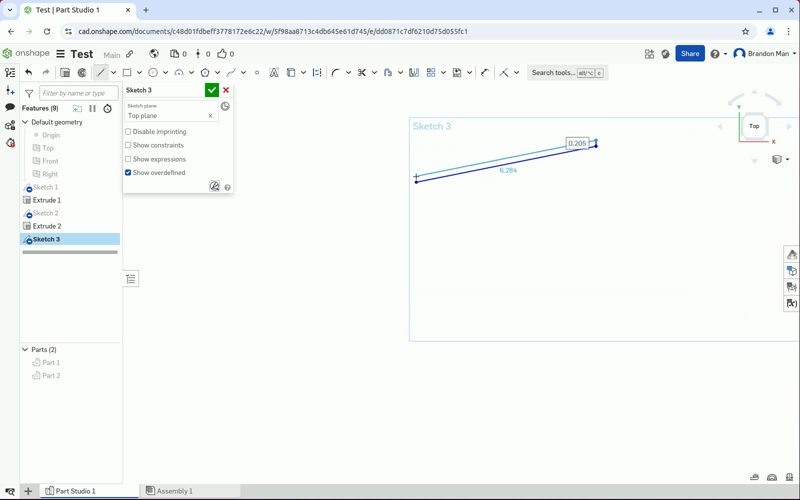
scroll(6)
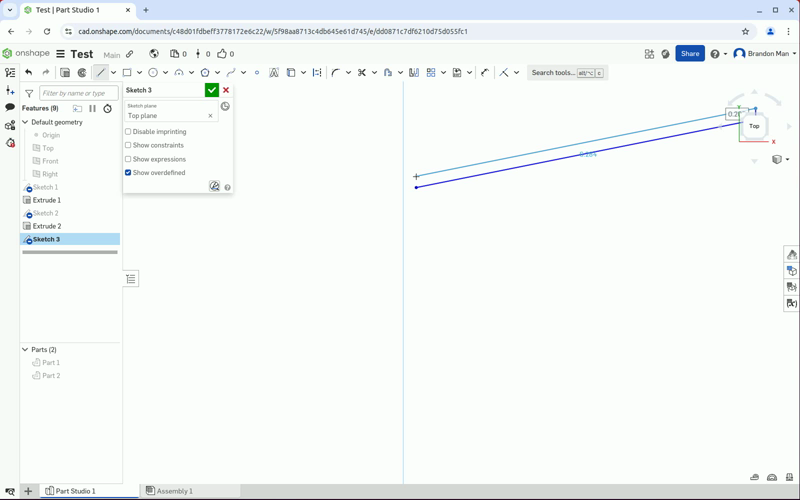
click(416, 176)
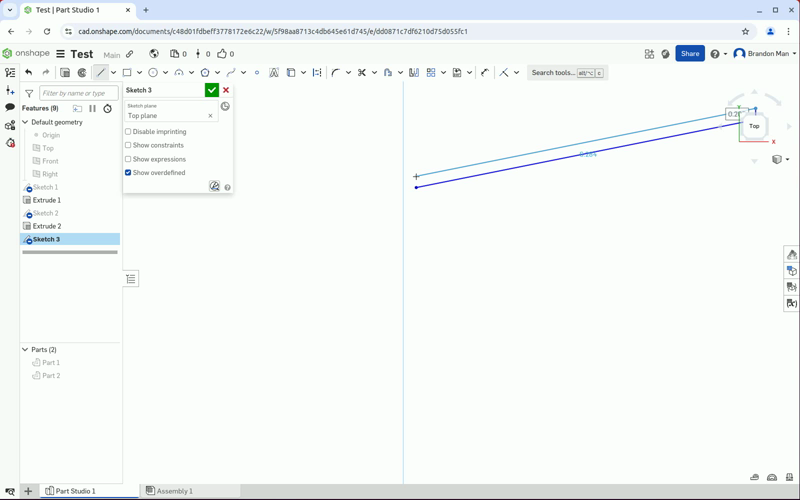
scroll(-6)
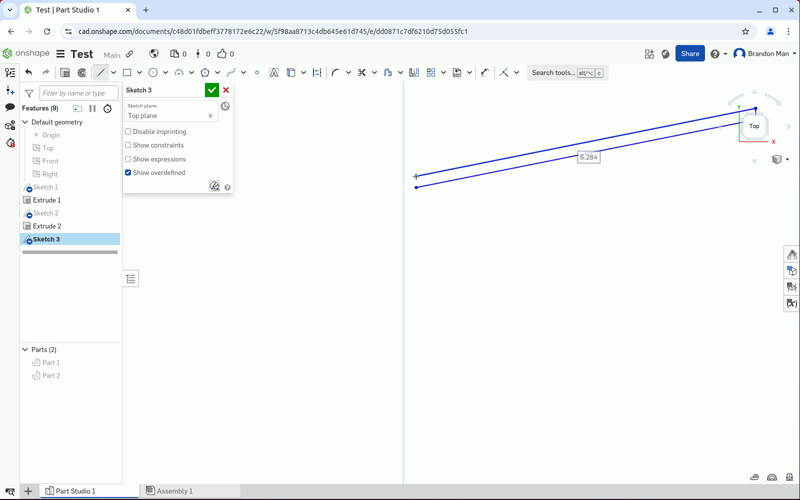
scroll(-6)
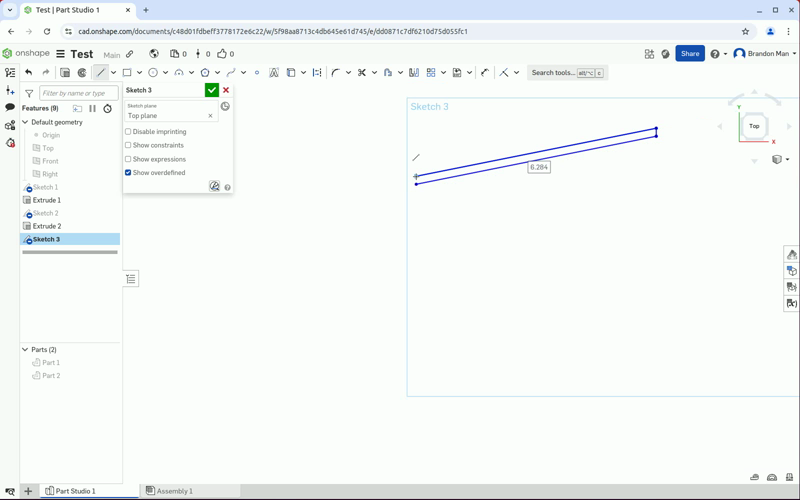
scroll(-6)
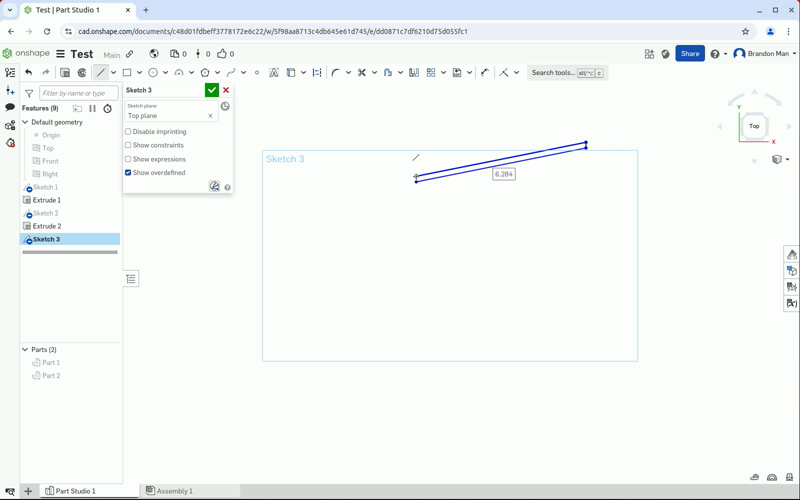
scroll(-6)
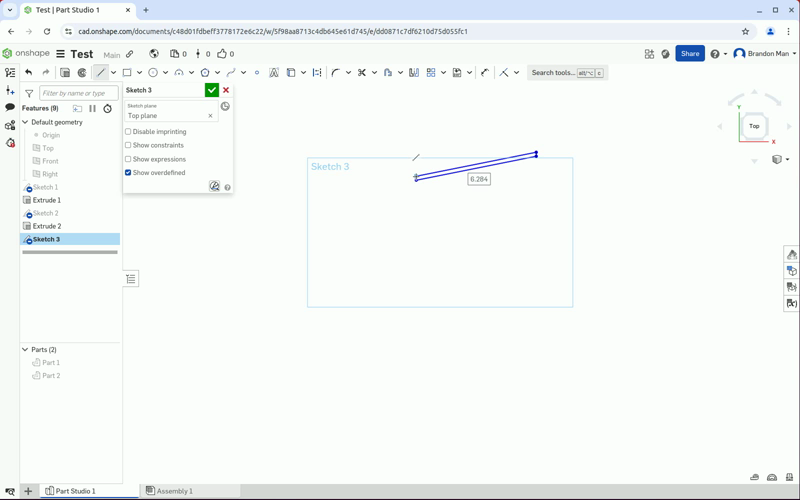
scroll(-6)
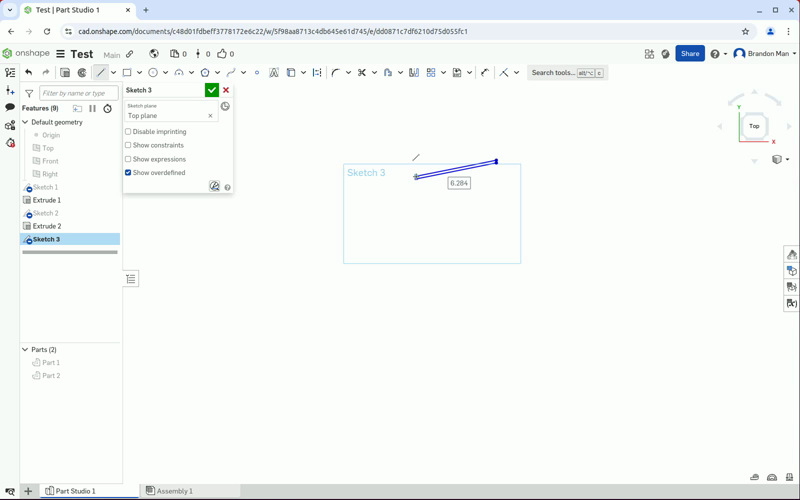
scroll(-6)
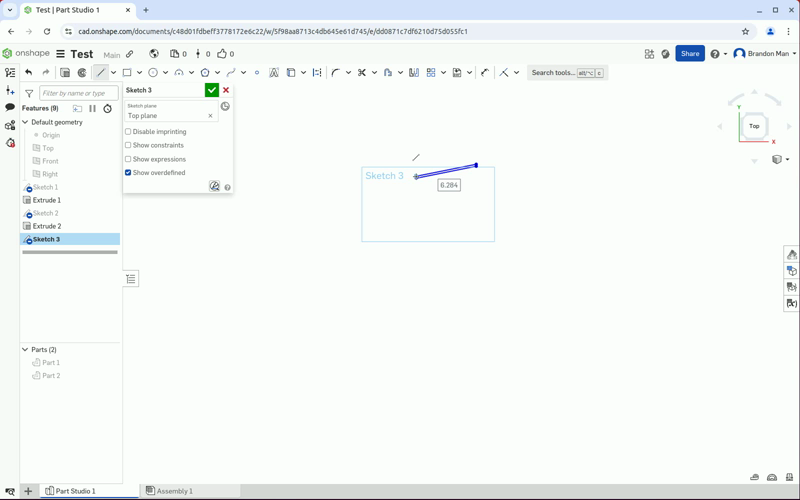
scroll(-6)
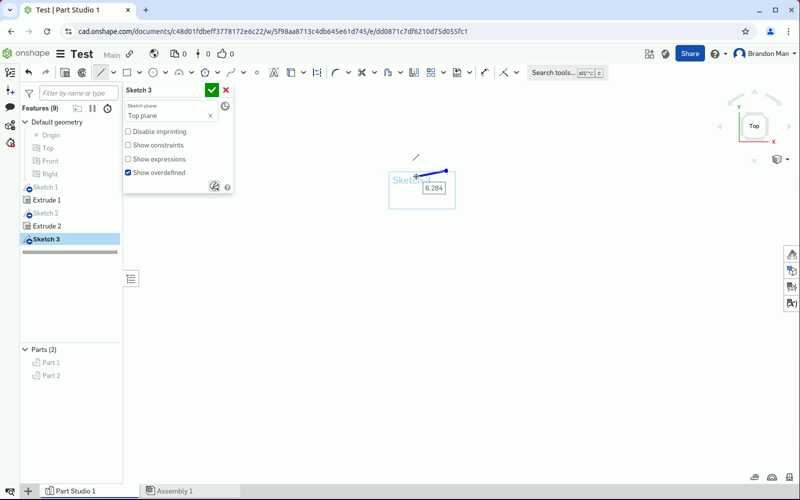
key_up(shift)
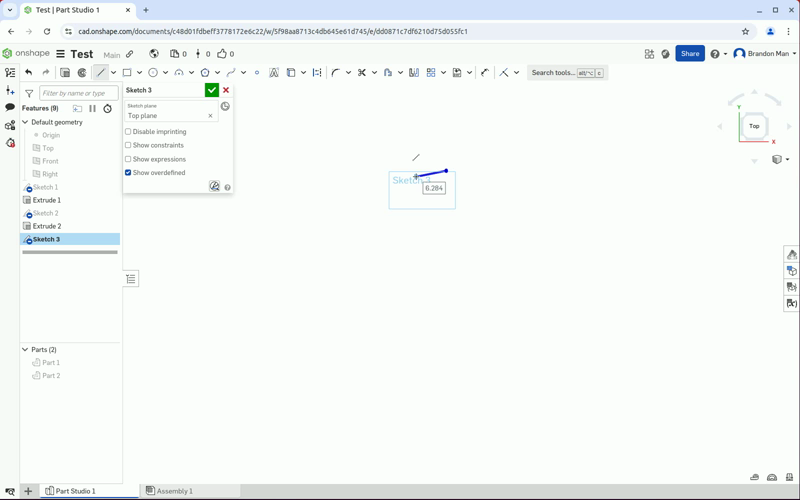
mouse_move(446, 176)
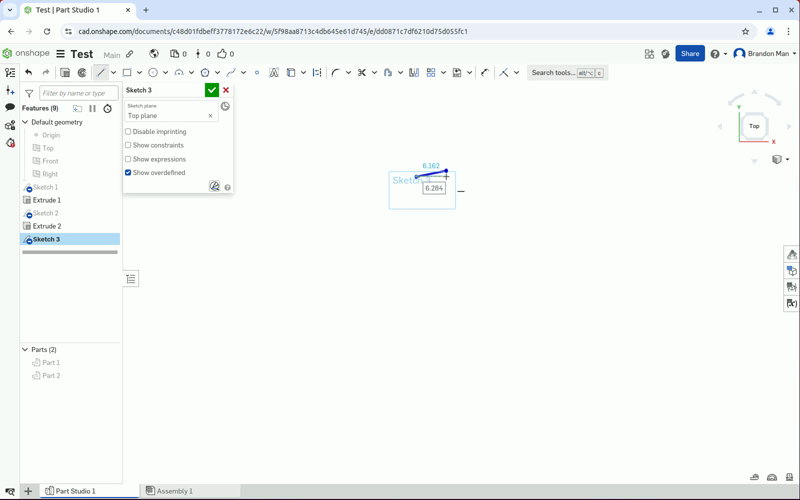
key_down(shift)
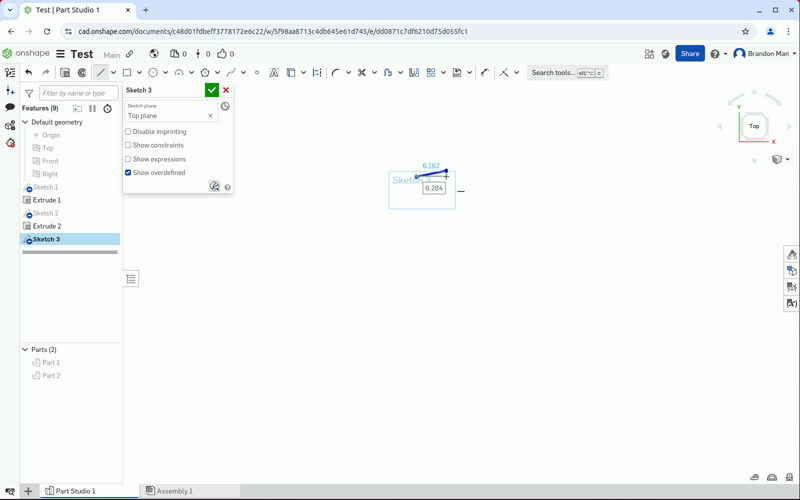
mouse_move(416, 177)
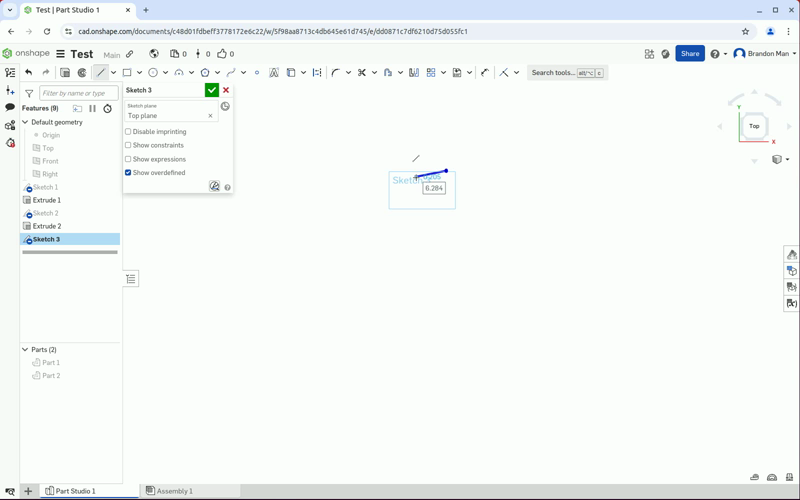
scroll(6)
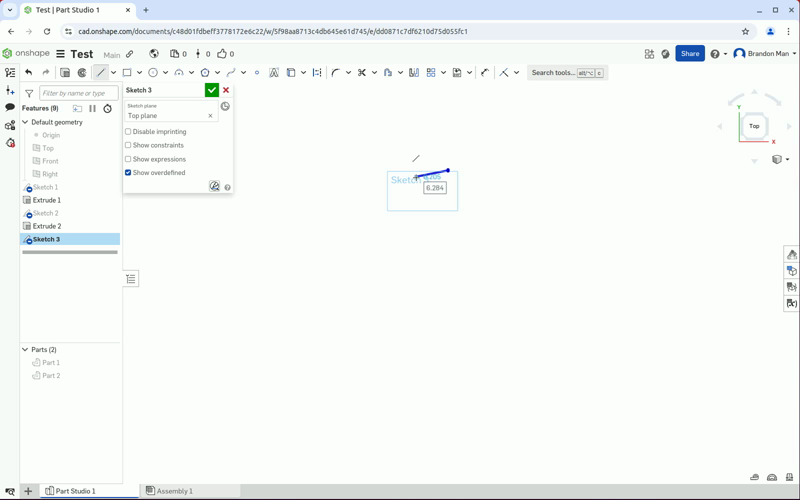
scroll(6)
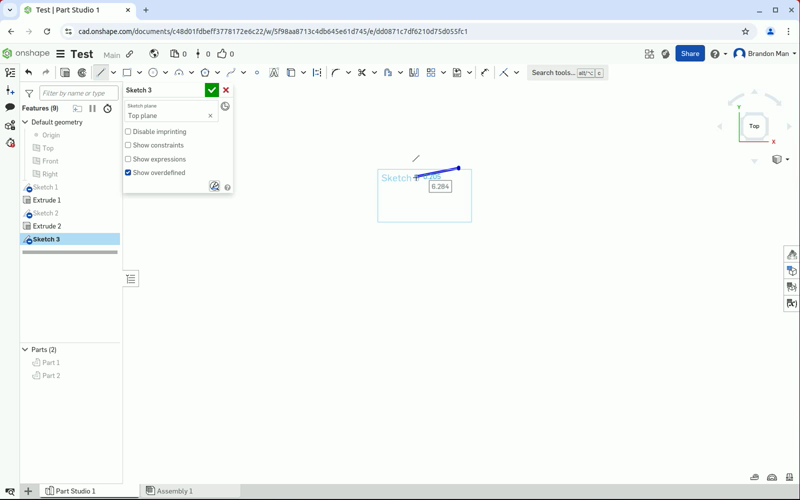
scroll(6)
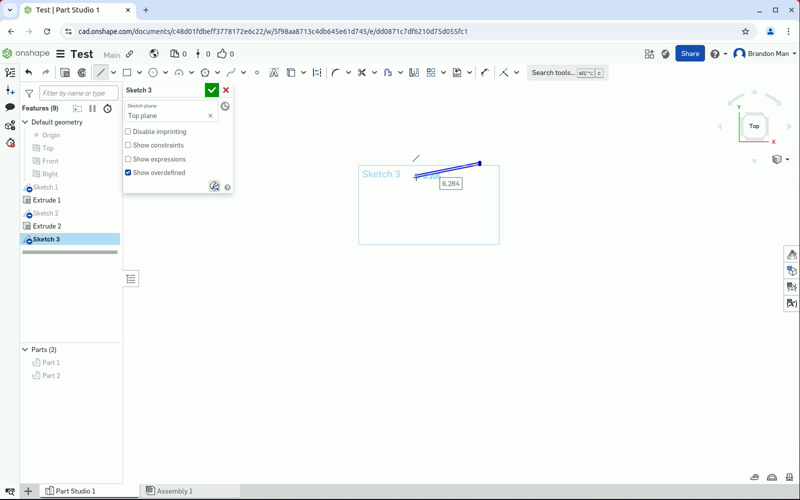
scroll(6)
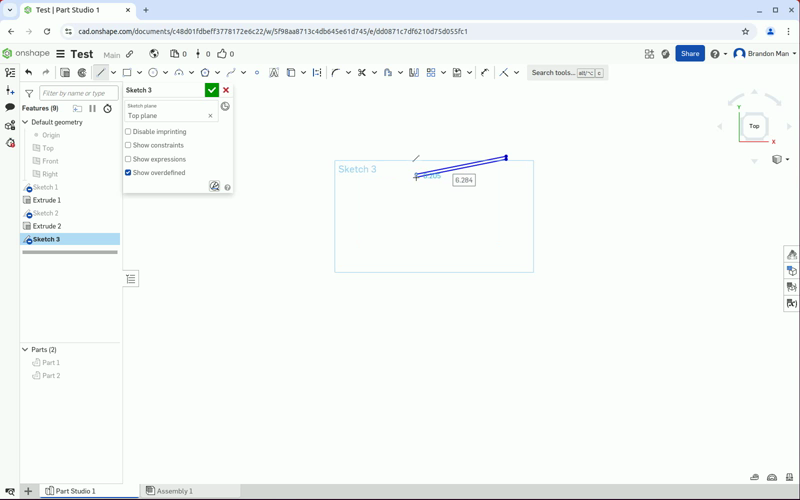
scroll(6)
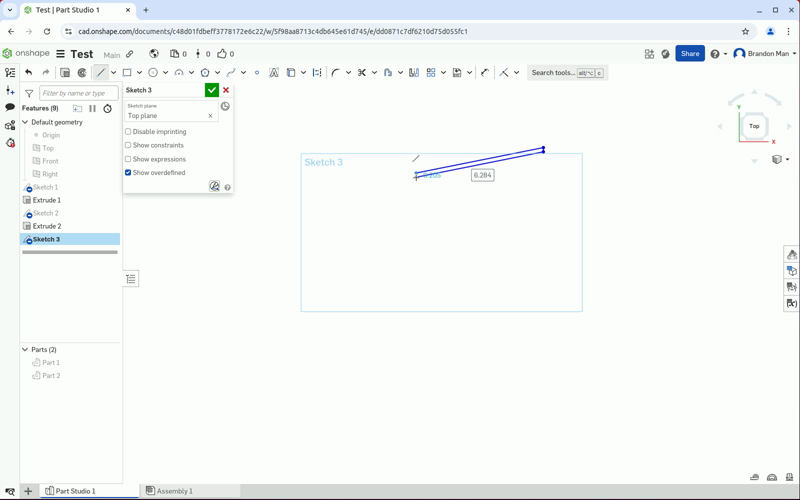
scroll(6)
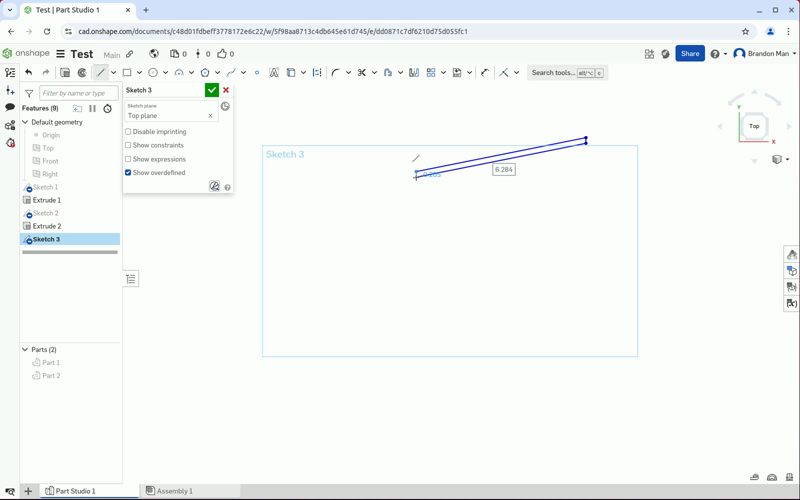
scroll(6)
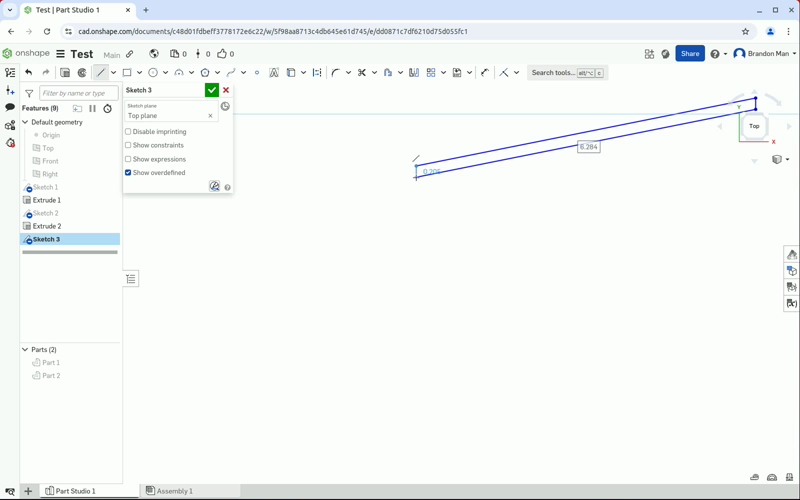
key_up(shift)
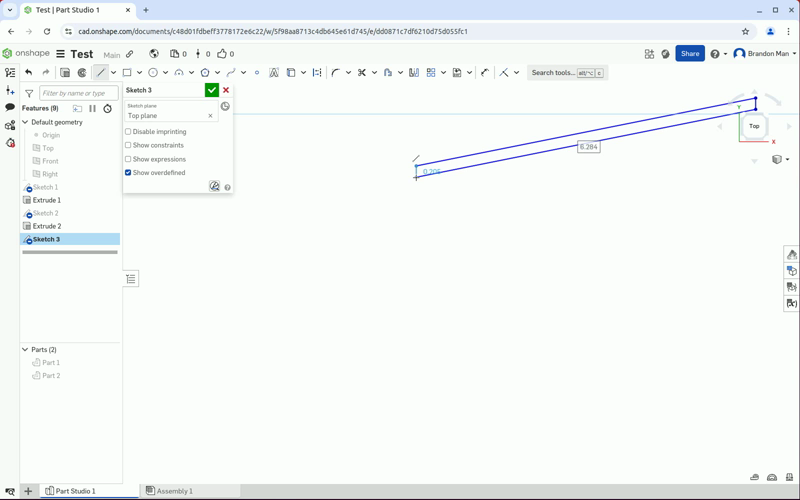
click(416, 177)
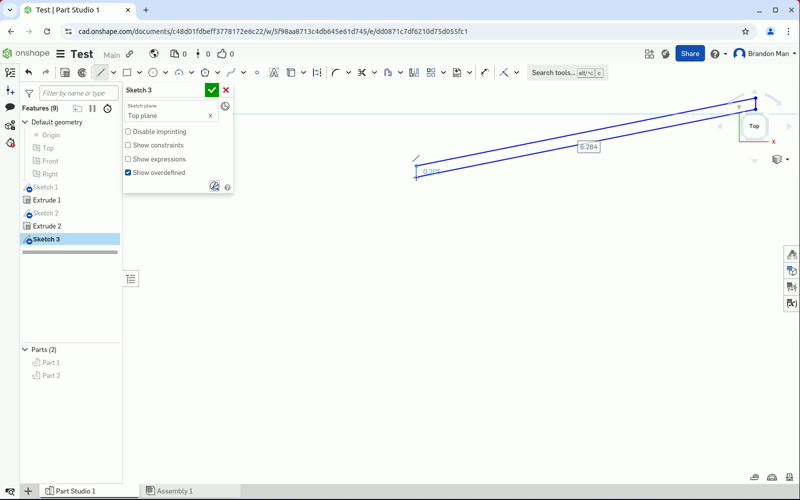
scroll(-6)
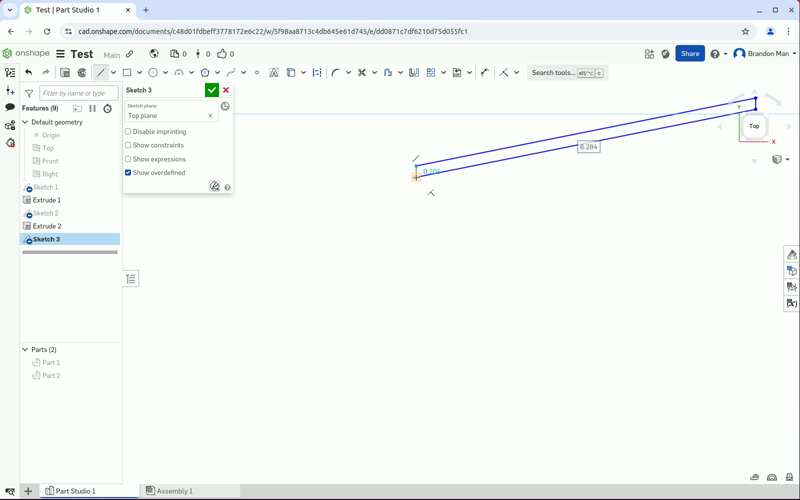
scroll(-6)
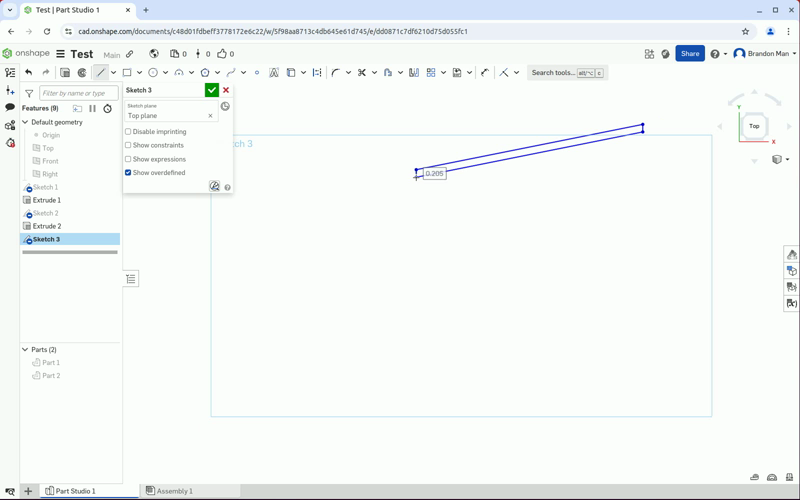
scroll(-6)
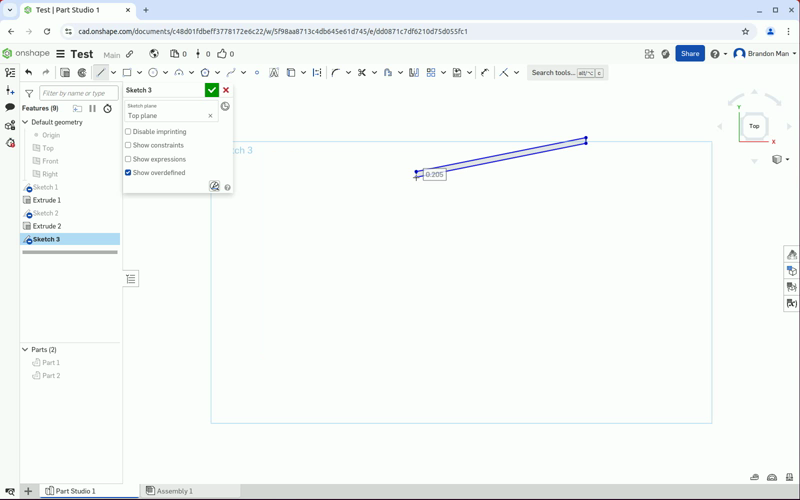
scroll(-6)
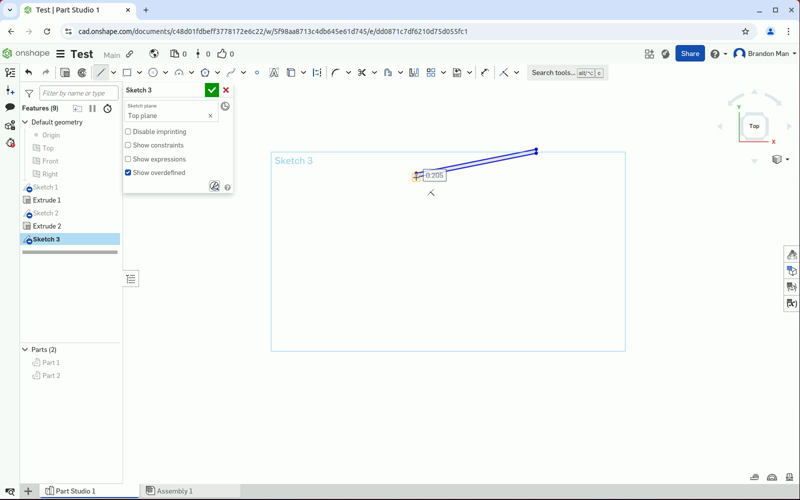
scroll(-6)
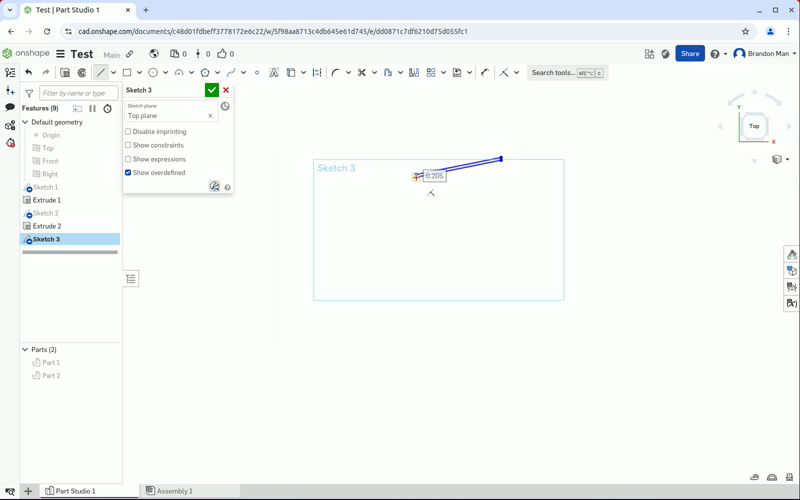
scroll(-6)
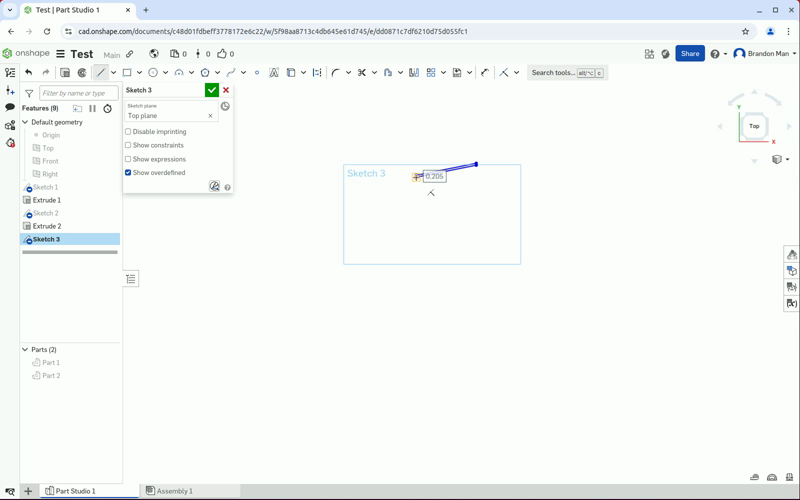
scroll(-6)
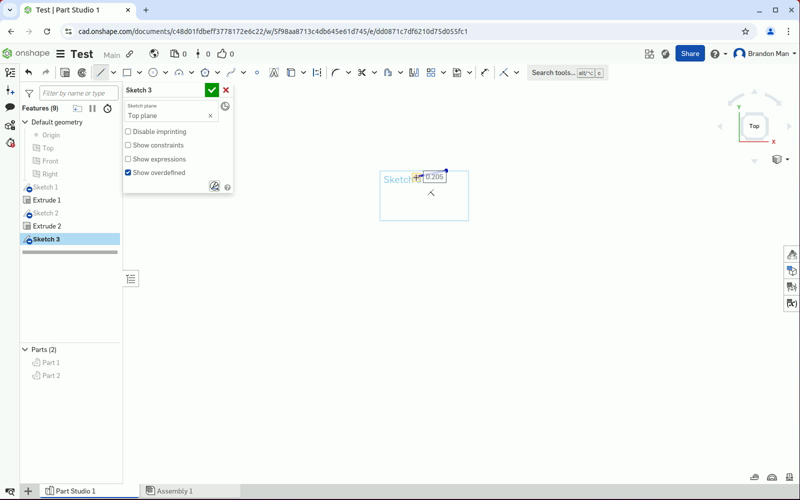
key(esc)
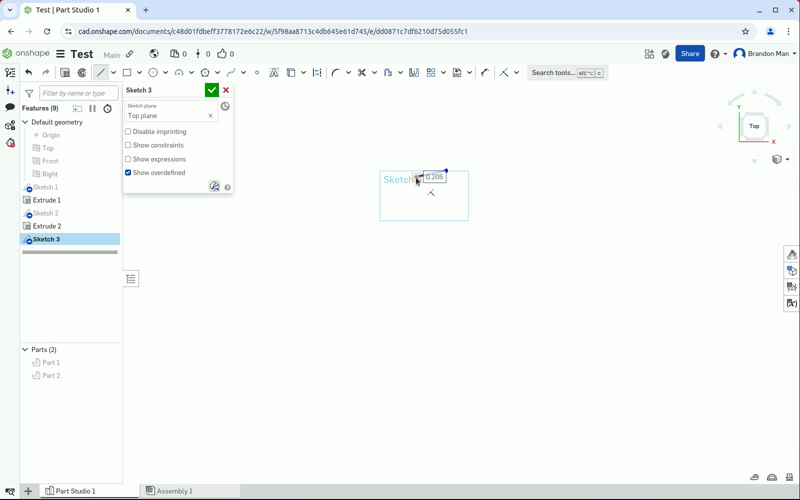
mouse_move(442, 170)
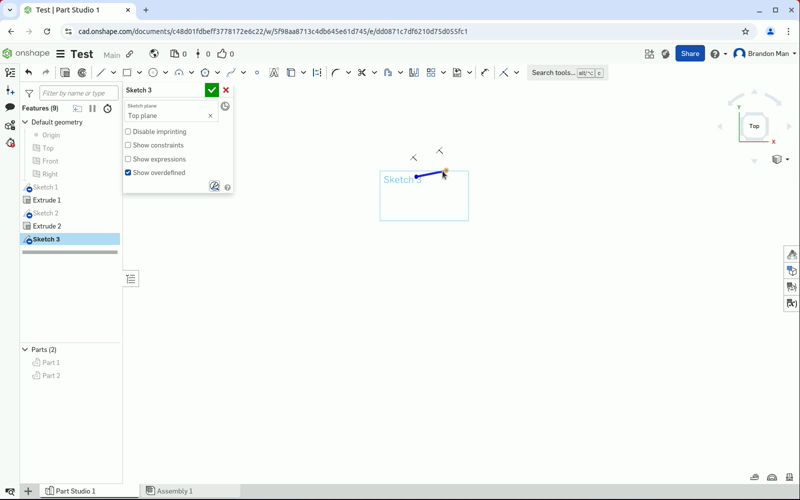
scroll(6)
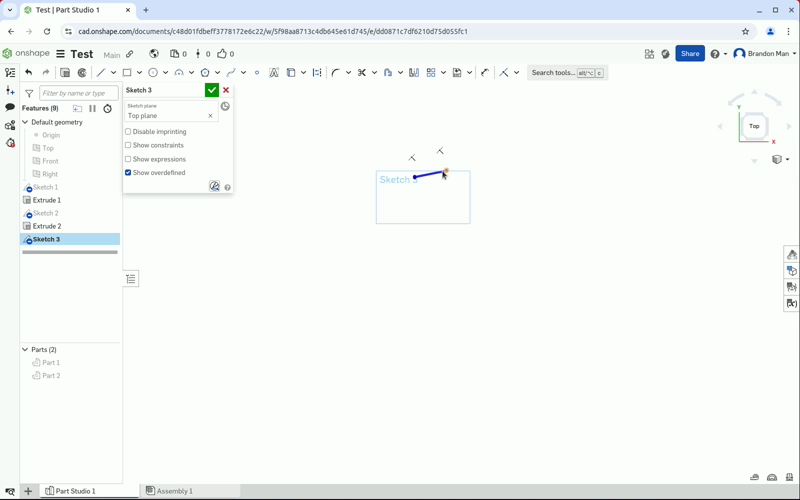
scroll(6)
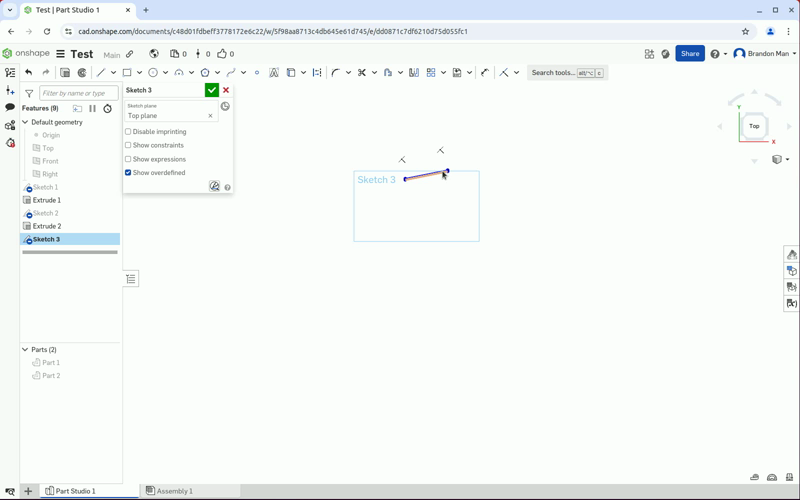
scroll(6)
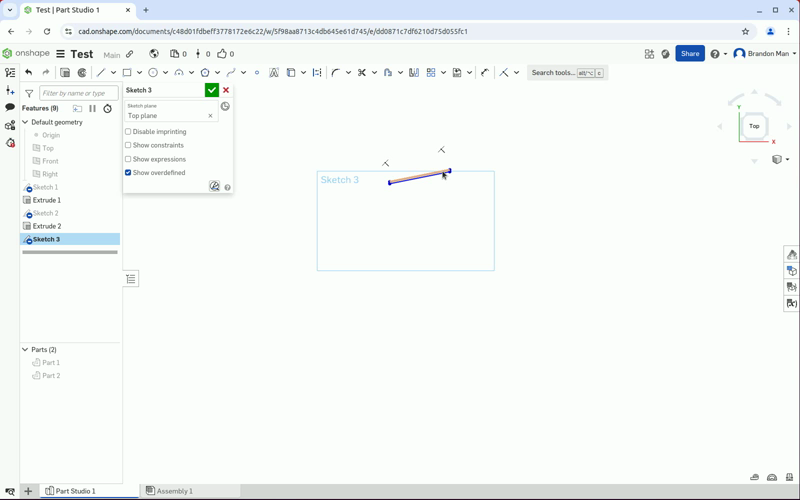
scroll(6)
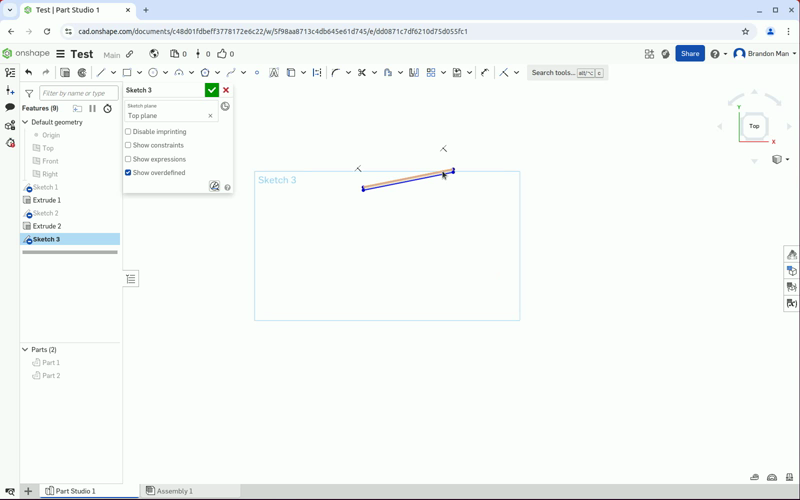
scroll(6)
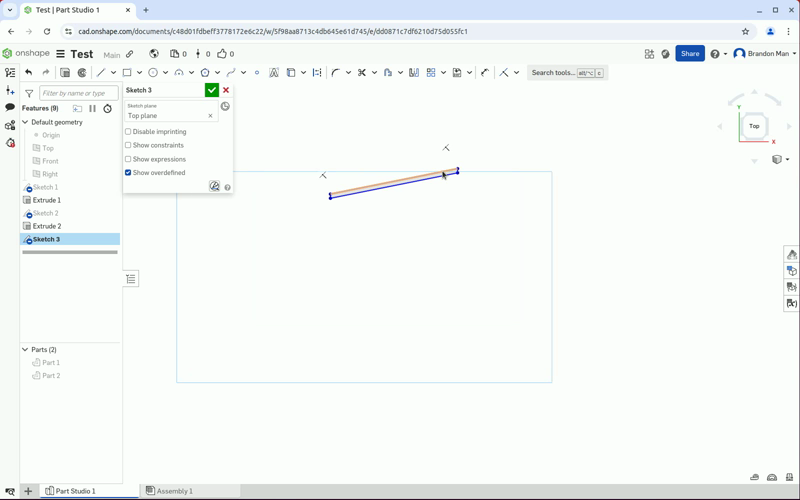
scroll(6)
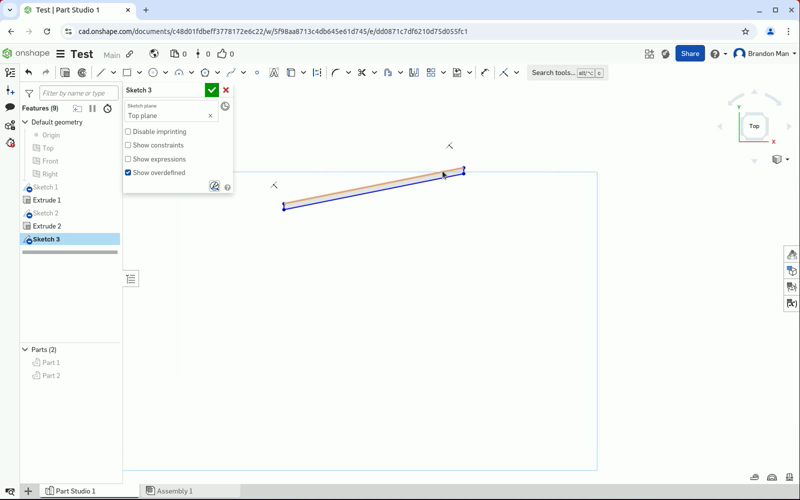
scroll(6)
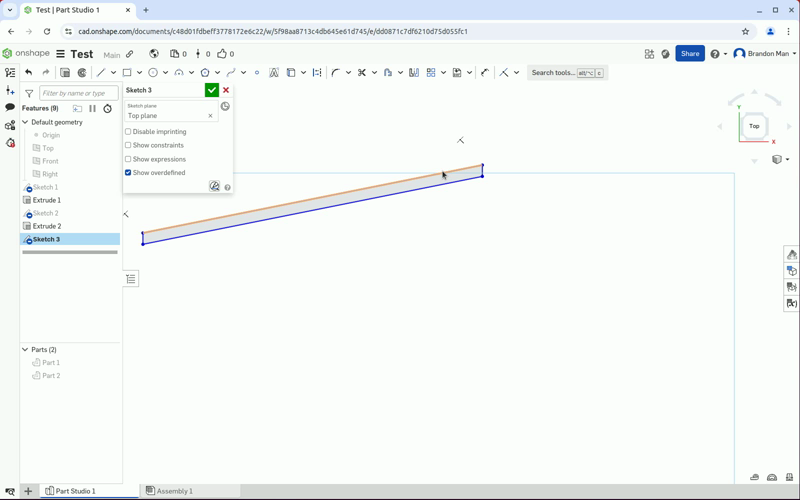
click(442, 170)
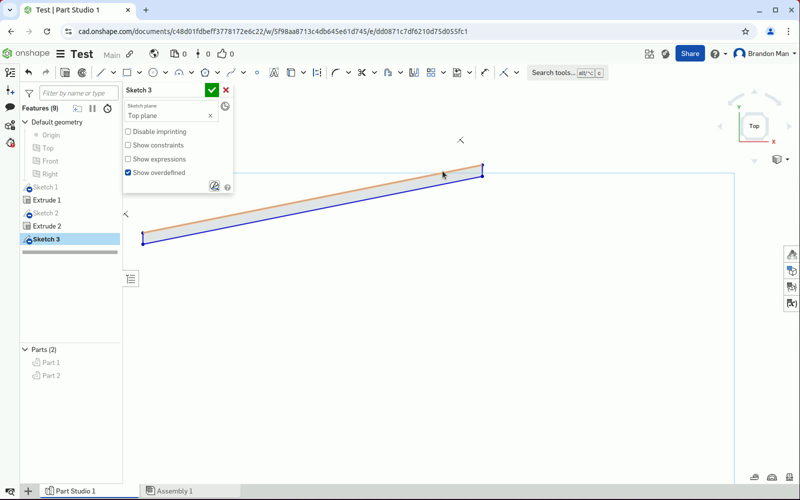
scroll(-6)
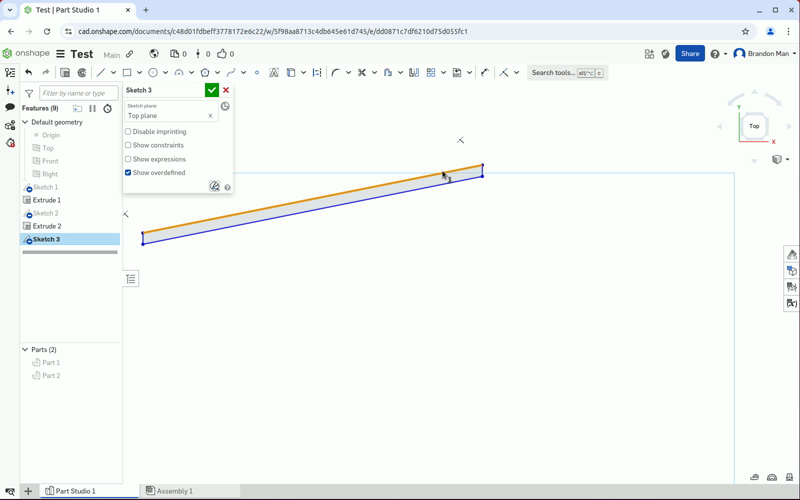
scroll(-6)
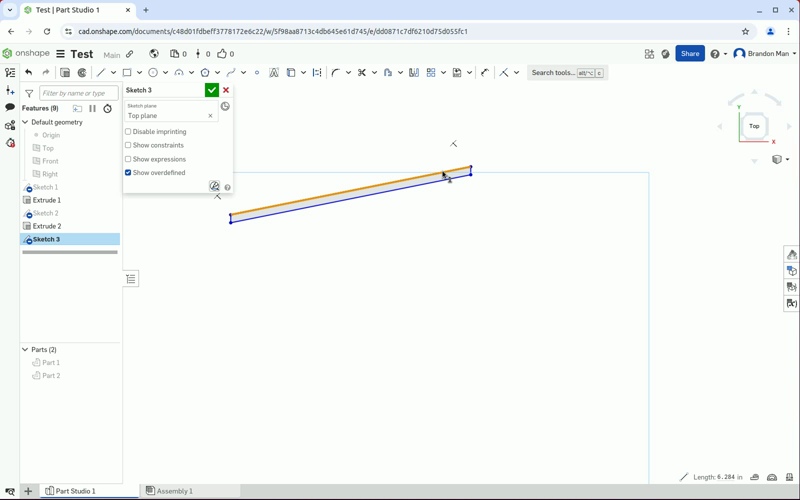
scroll(-6)
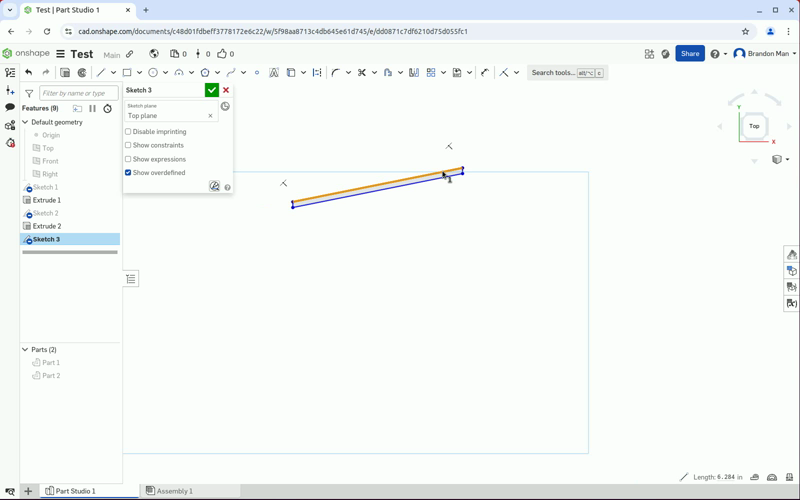
scroll(-6)
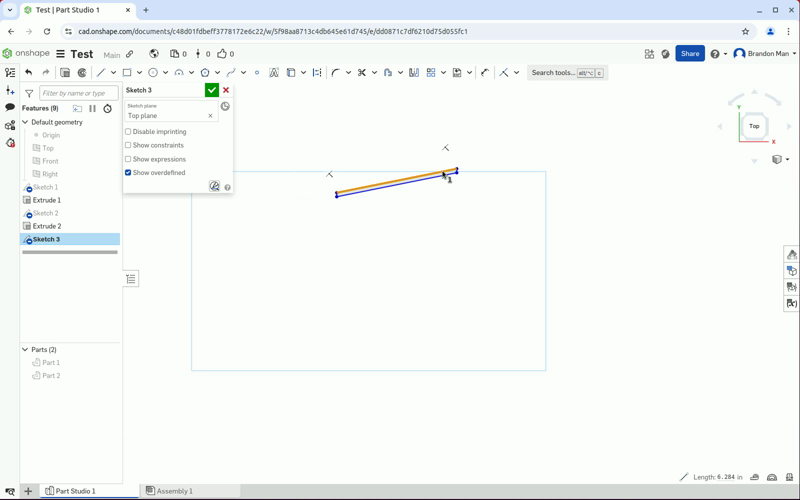
scroll(-6)
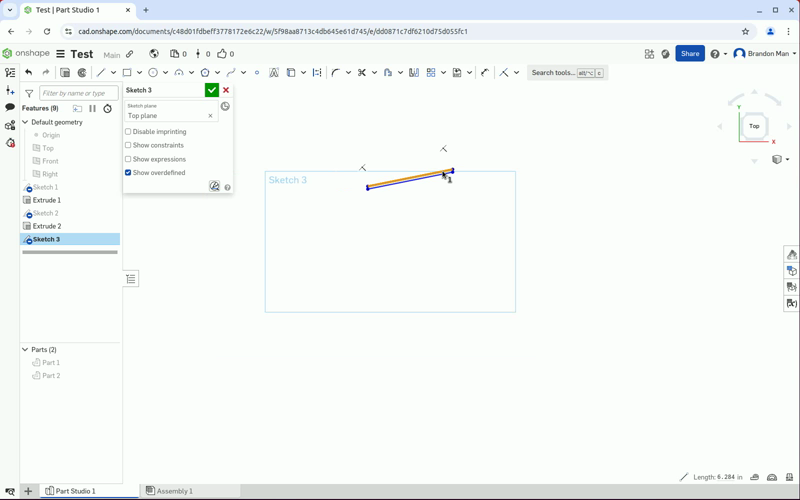
scroll(-6)
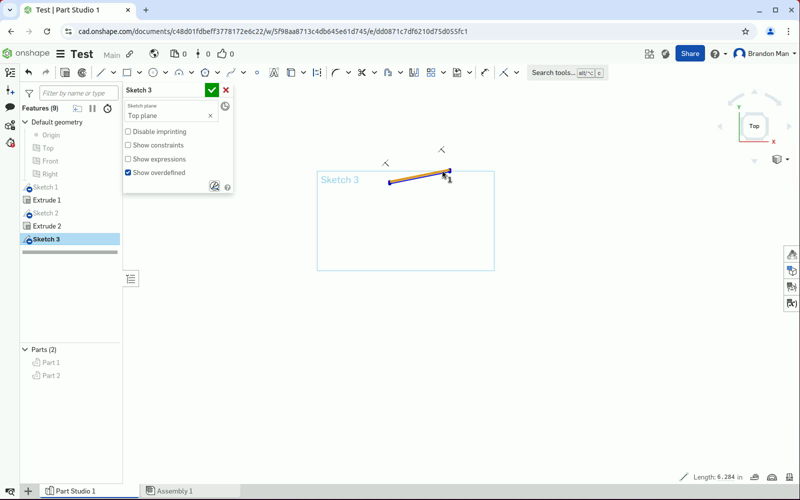
scroll(-6)
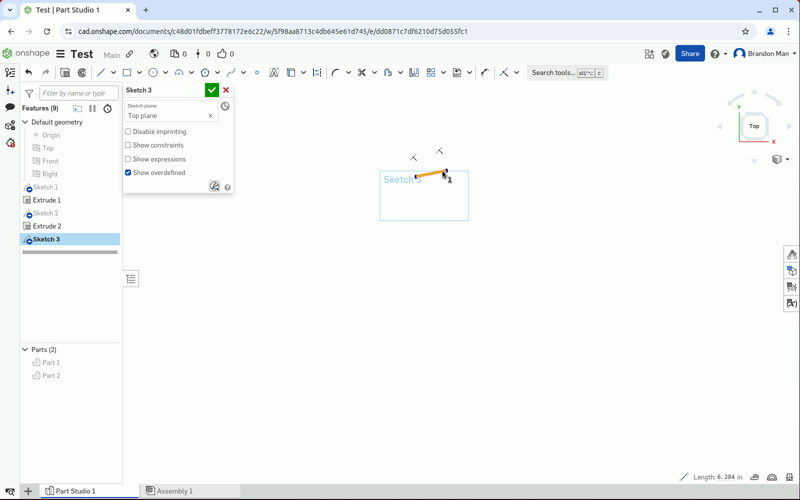
mouse_move(73, 352)
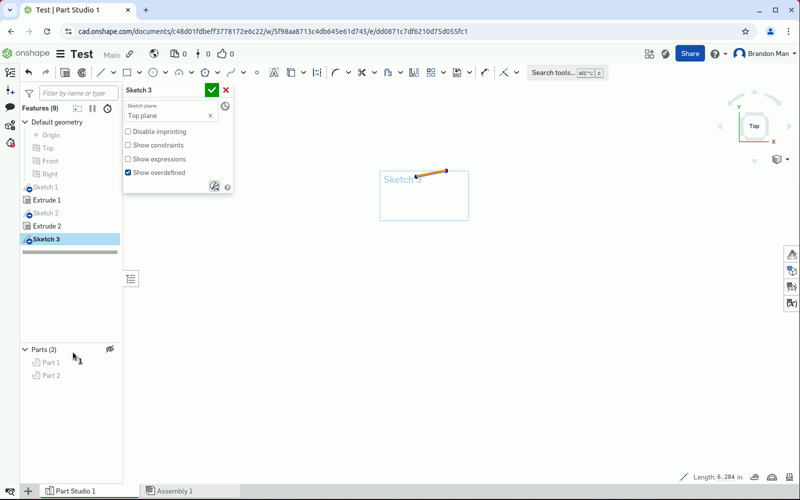
key(shift+y)
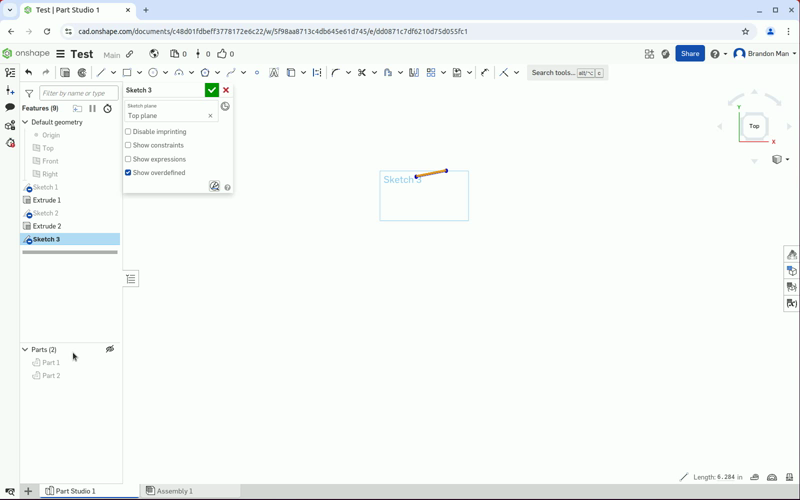
key(shift+e)
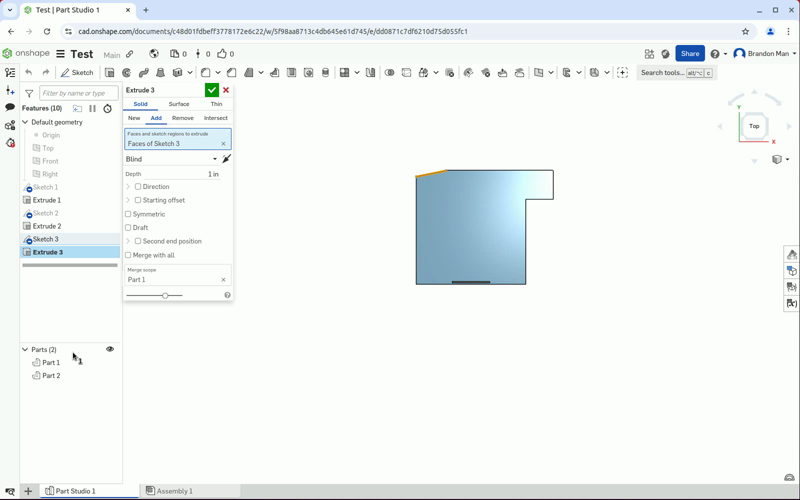
mouse_move(143, 106)
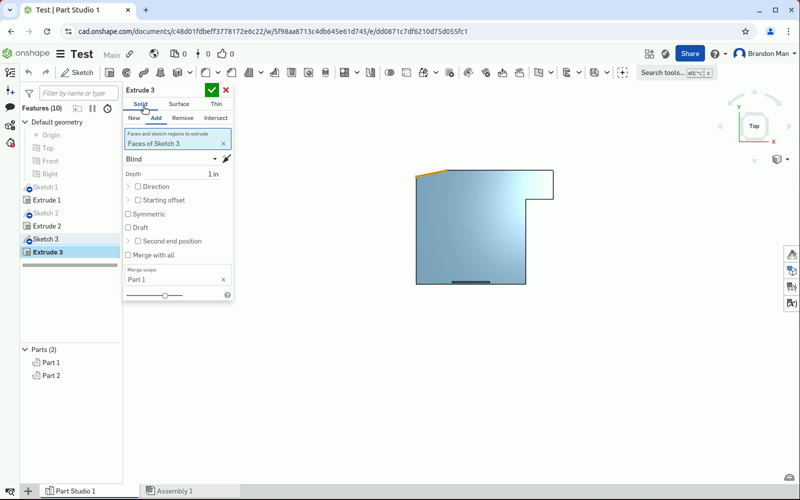
click(143, 106)
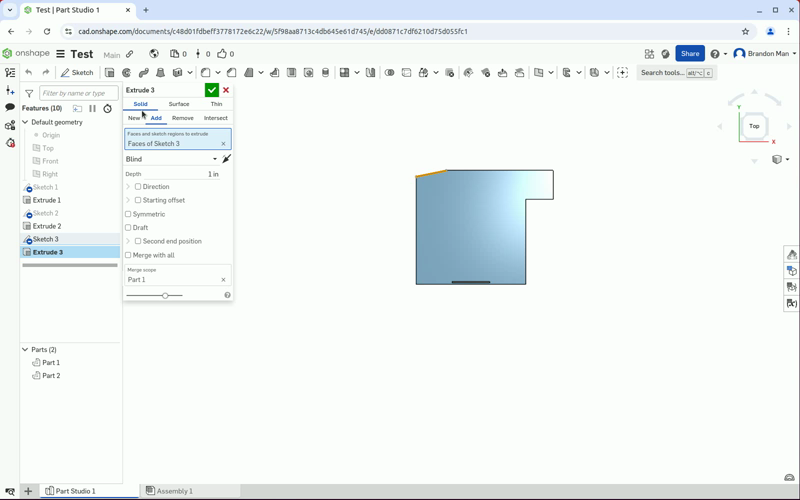
mouse_move(137, 120)
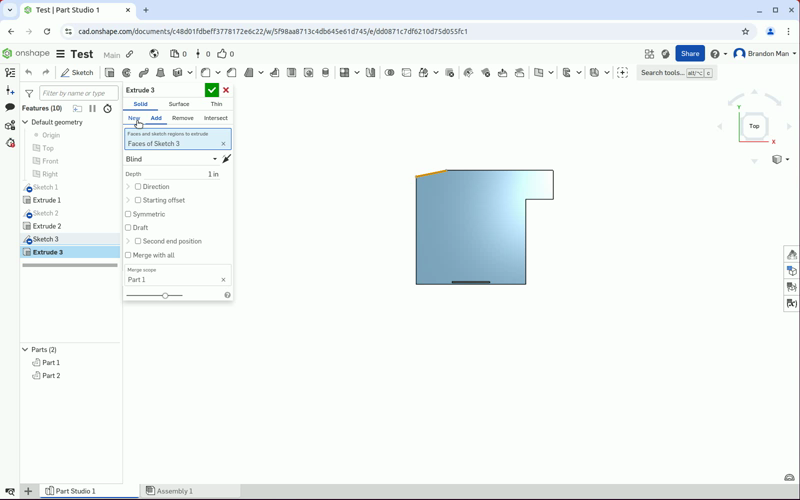
click(137, 120)
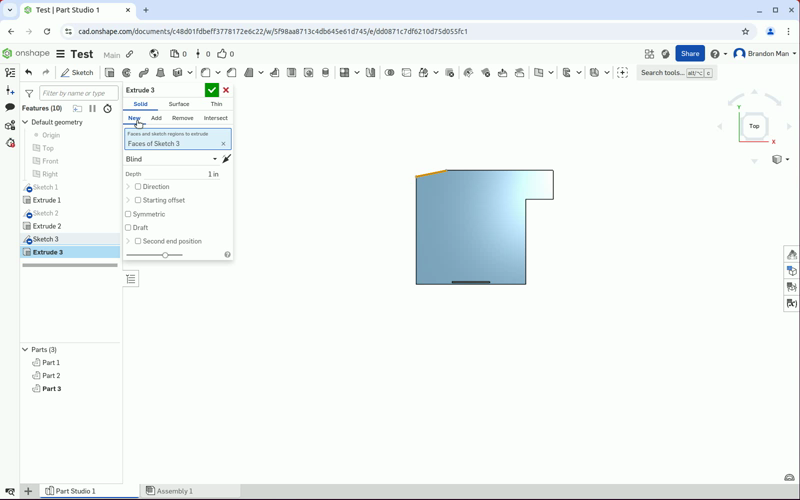
key(tab, 4)
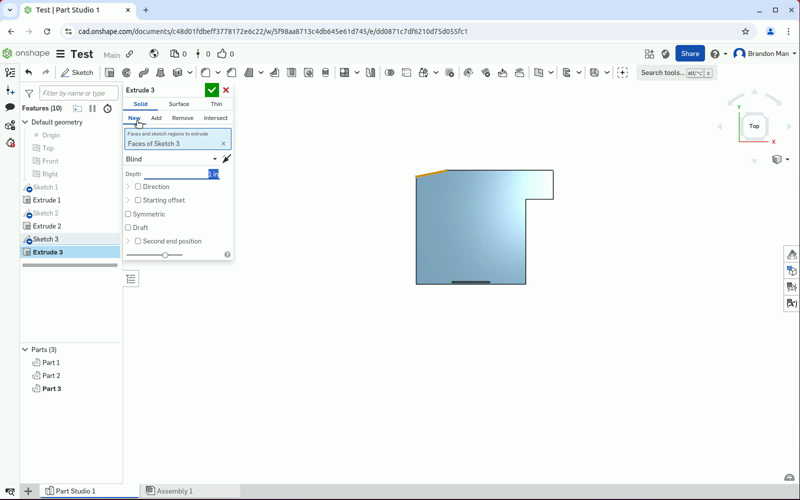
text(11.795)
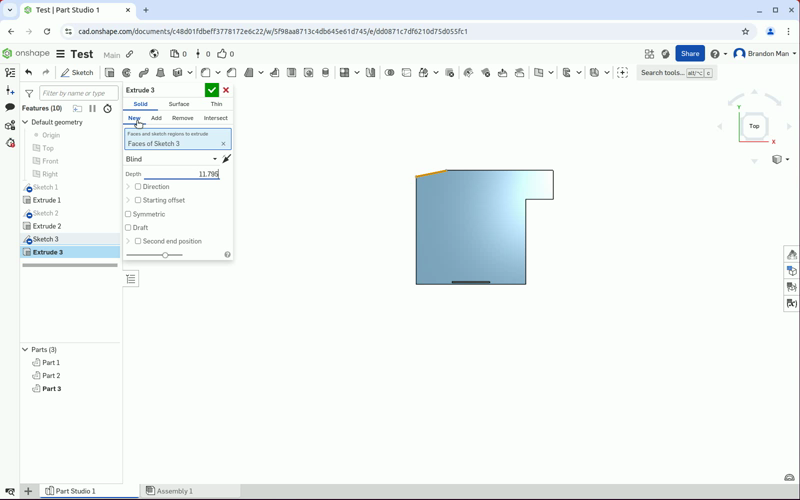
key(enter)
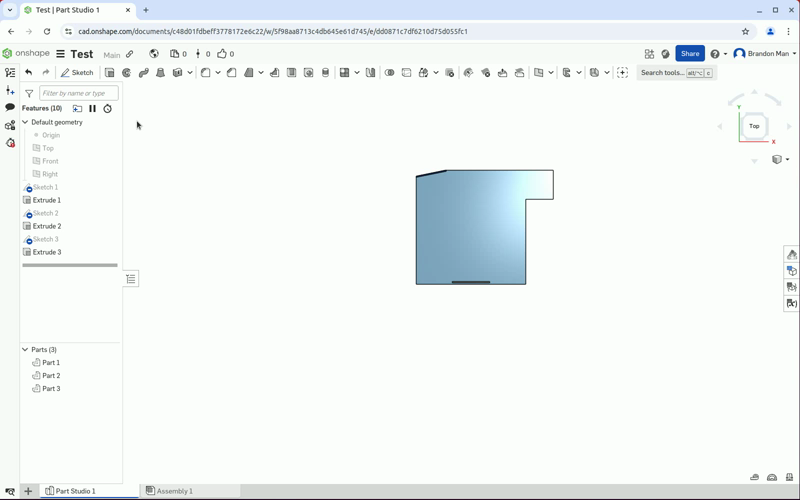
key(shift+h)
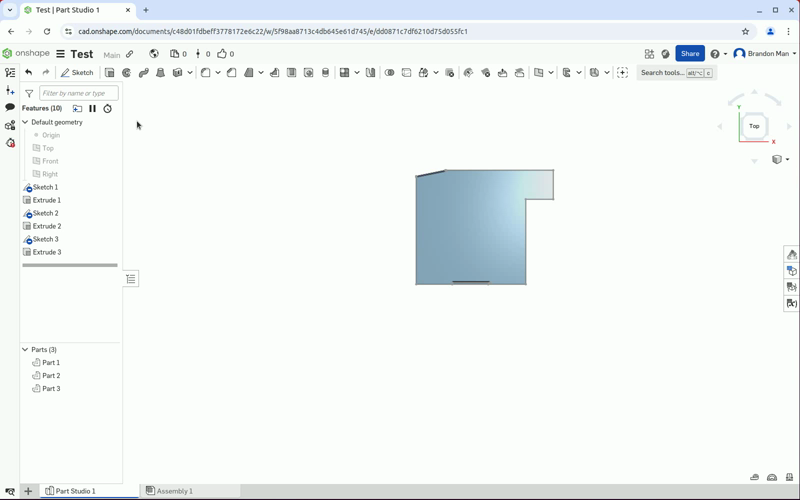
key(shift+h)
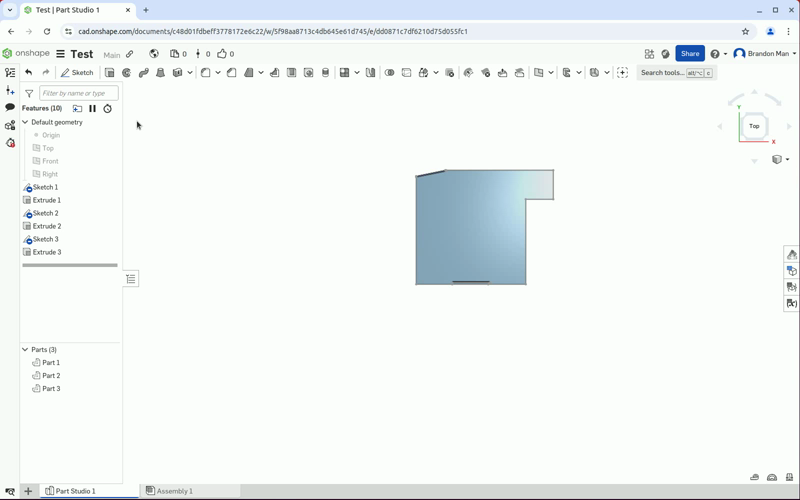
key(shift+7)
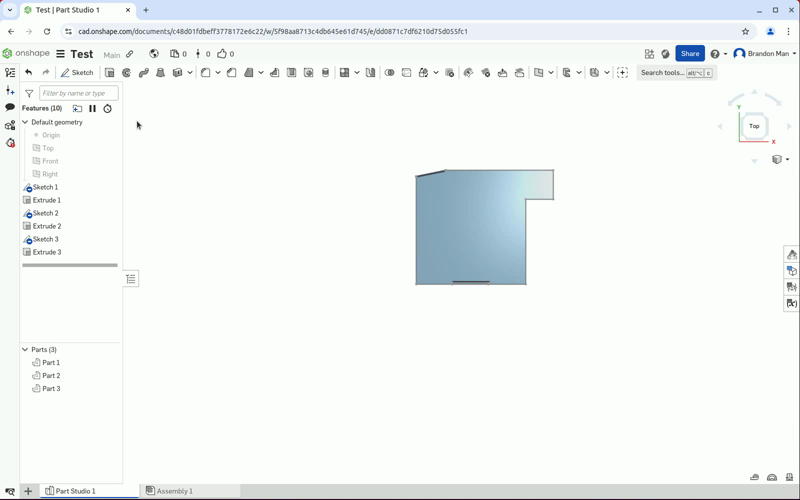
key(up, 3)
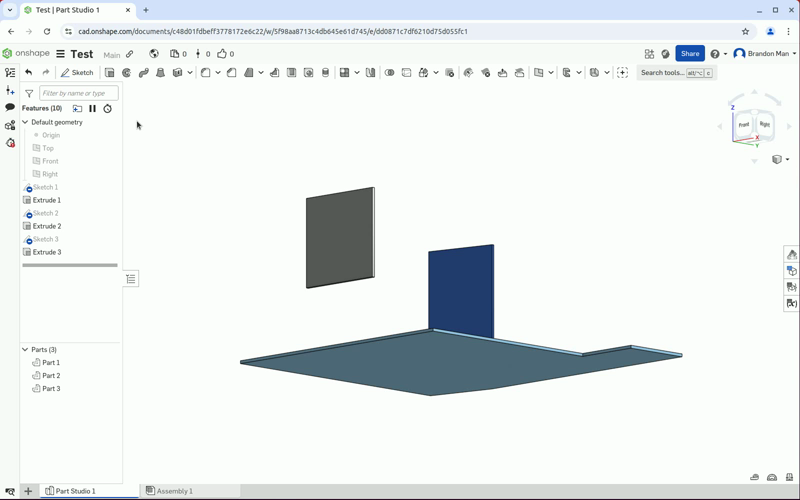
key(left, 3)
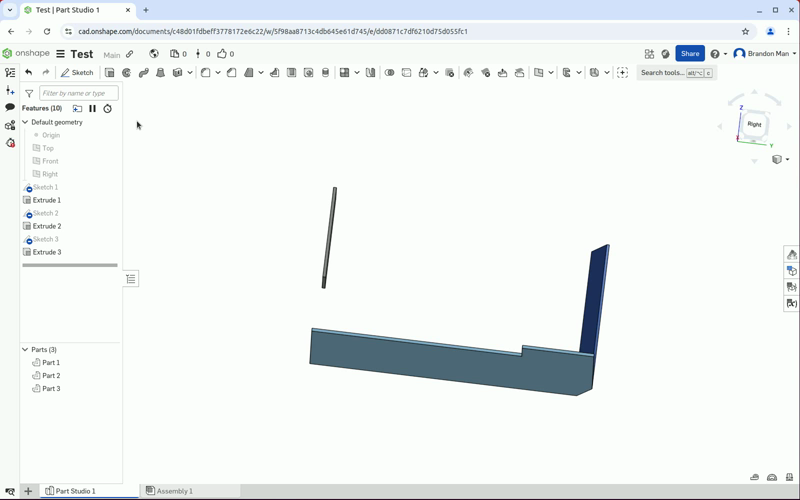
key(right, 3)
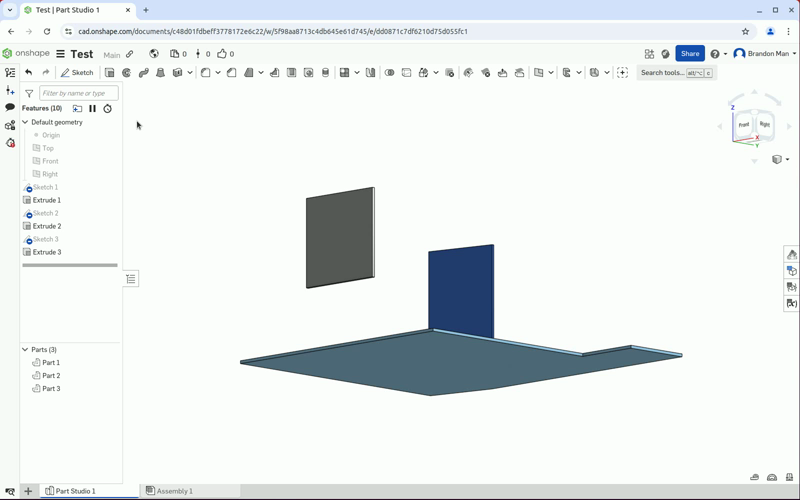
key(down, 3)
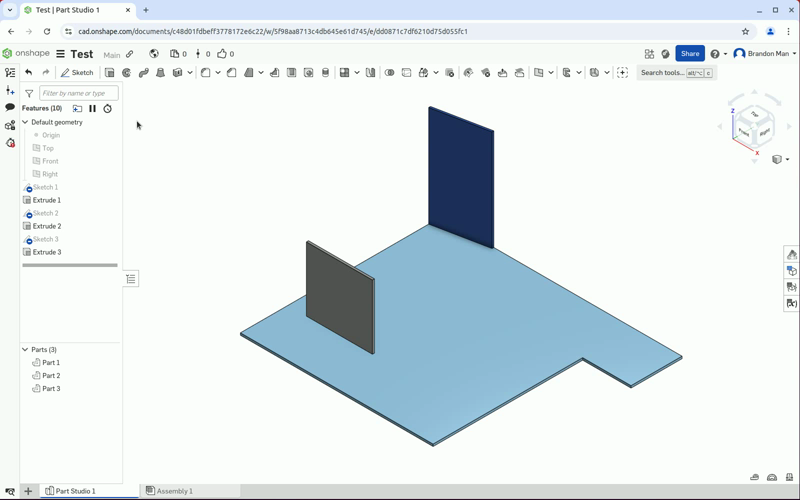
mouse_move(73, 189)
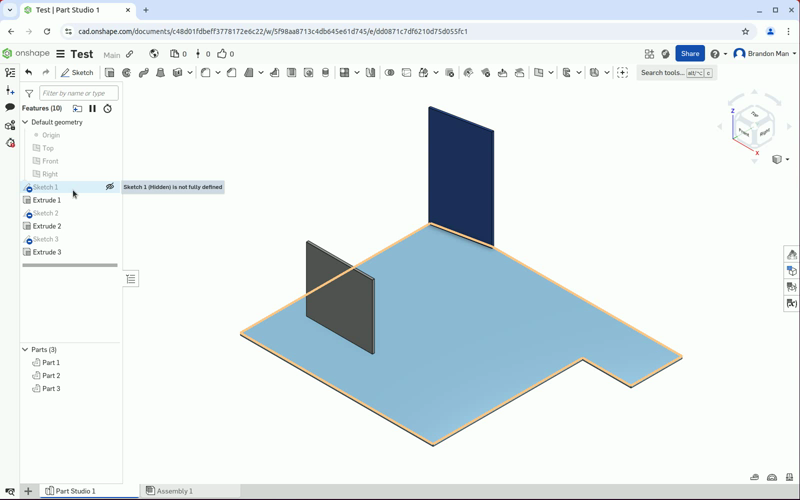
click(73, 189)